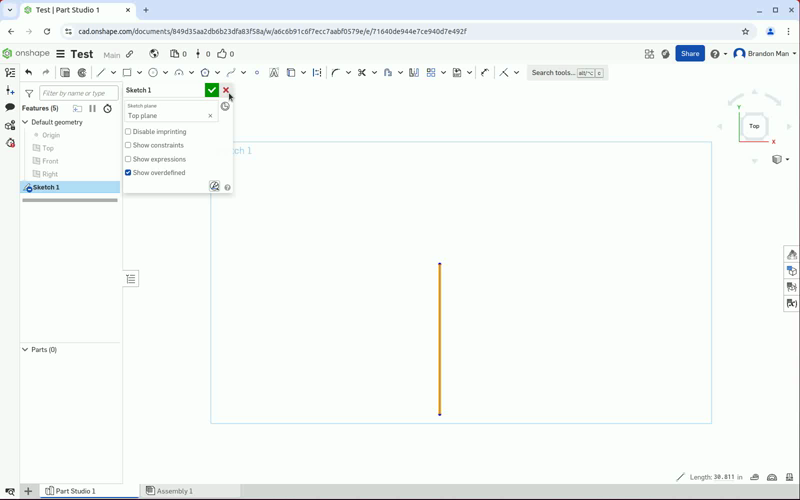
key(shift+h)
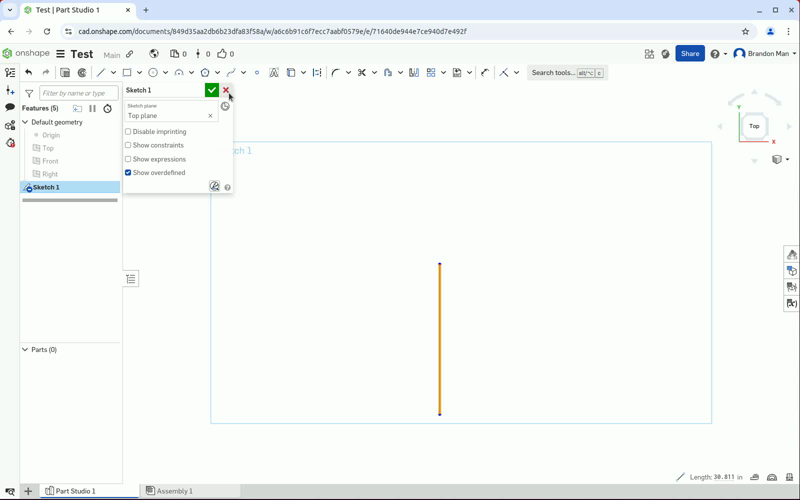
key(shift+s)
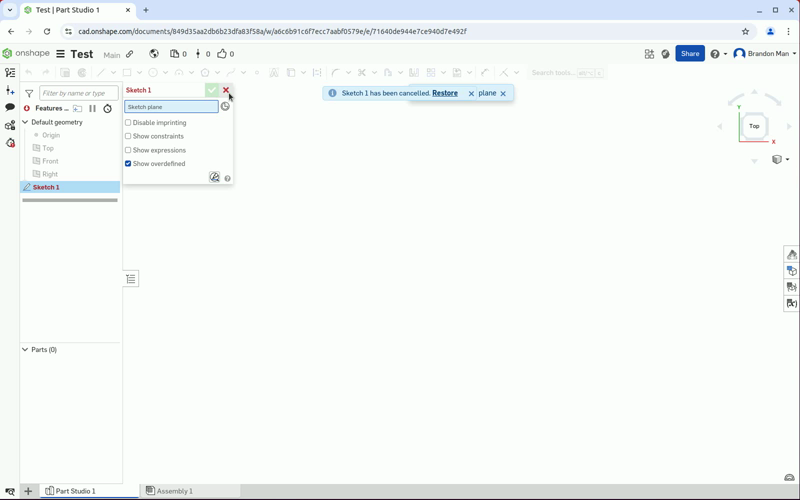
mouse_move(73, 150)
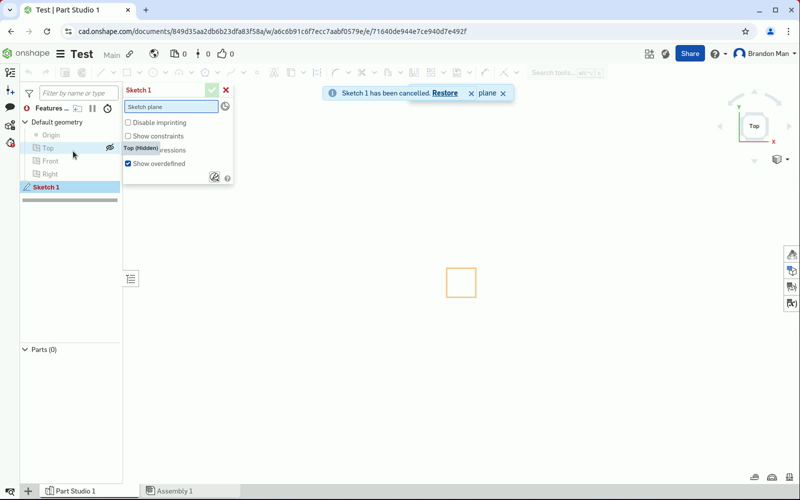
click(73, 150)
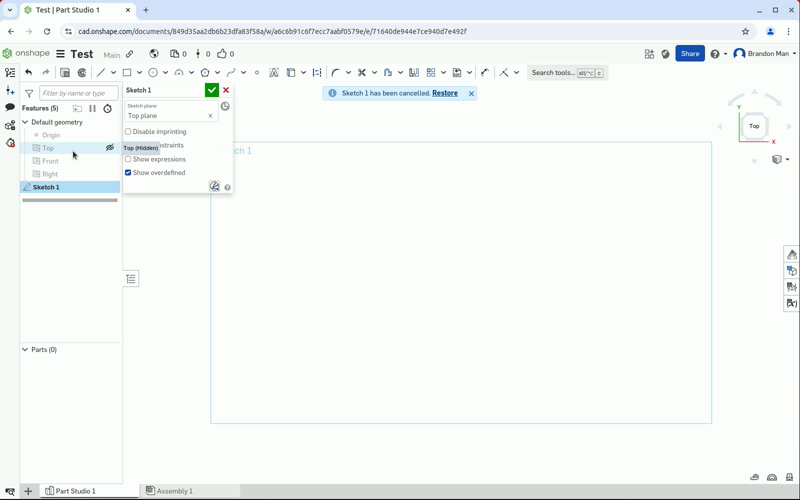
mouse_move(73, 352)
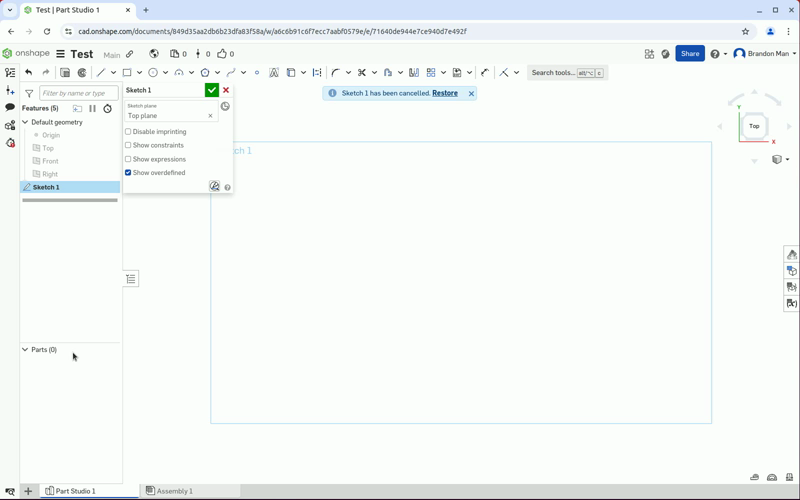
key(y)
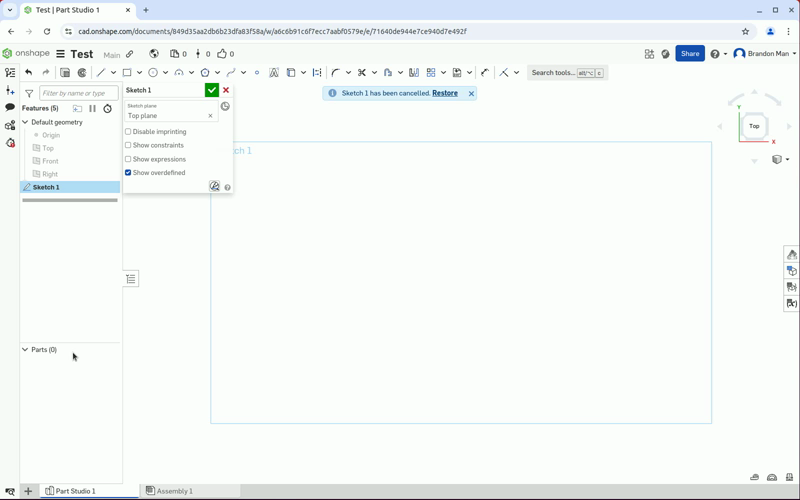
key(l)
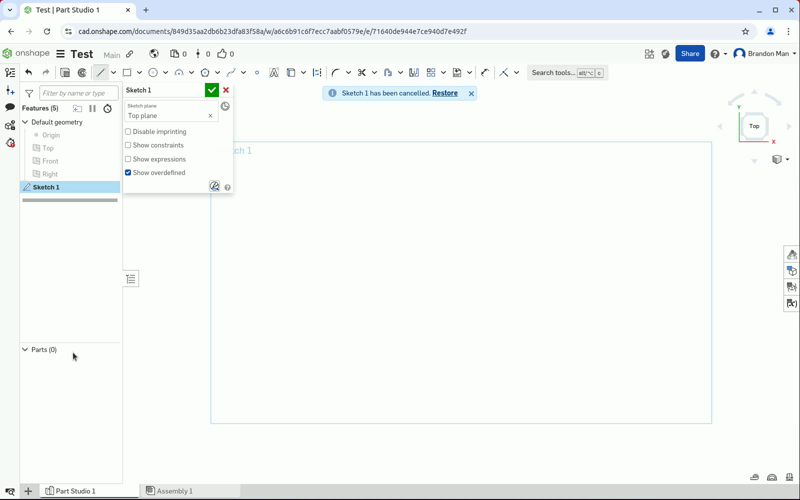
key_down(shift)
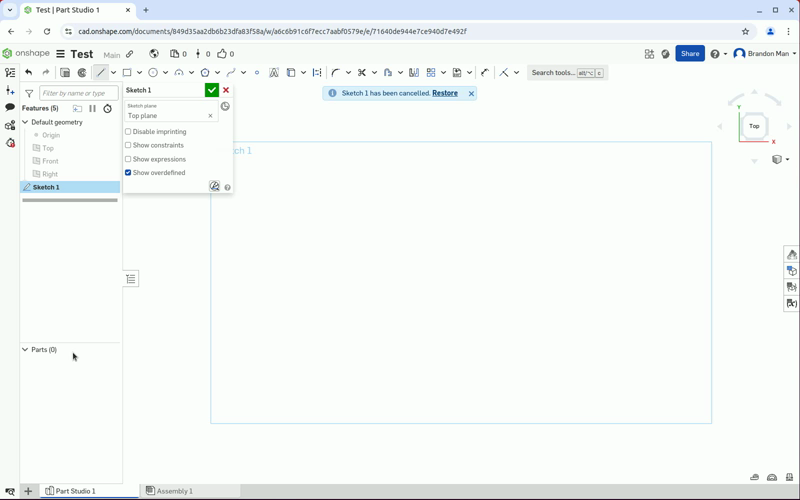
mouse_move(390, 390)
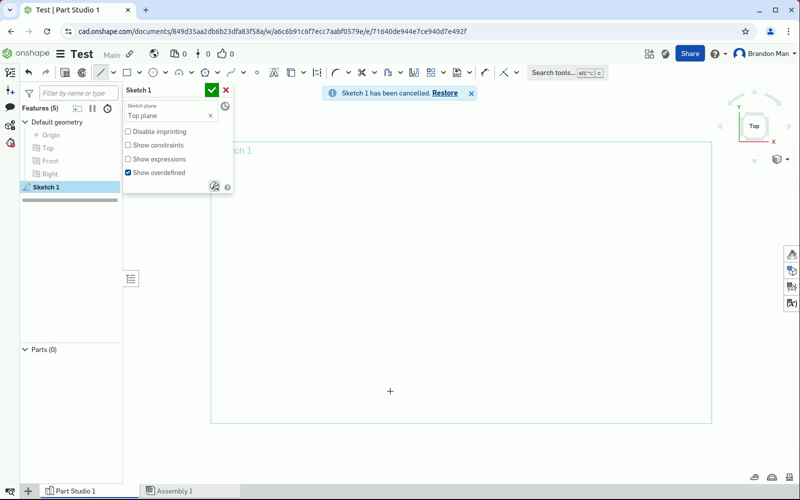
click(390, 390)
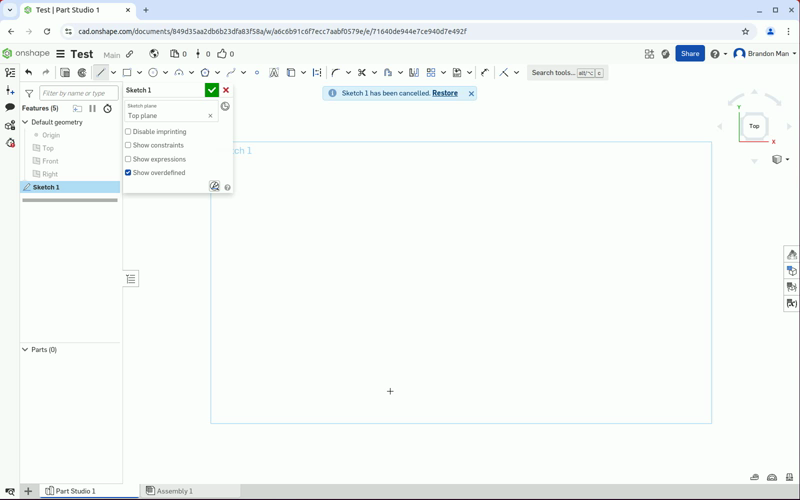
key_up(shift)
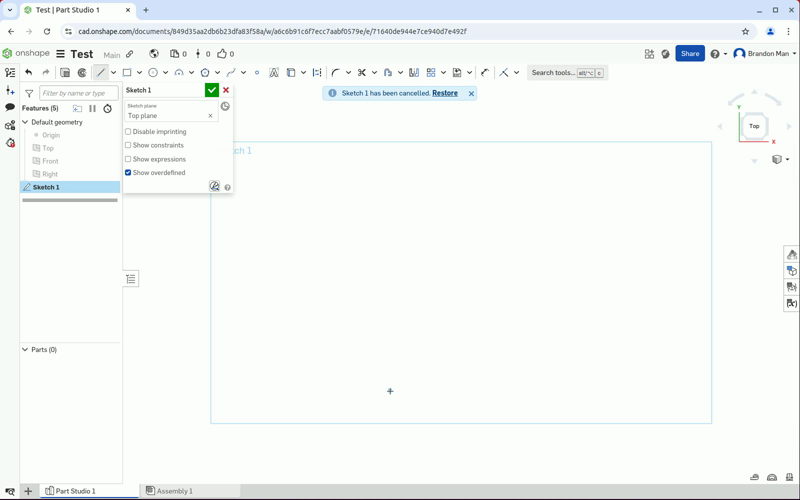
key_down(shift)
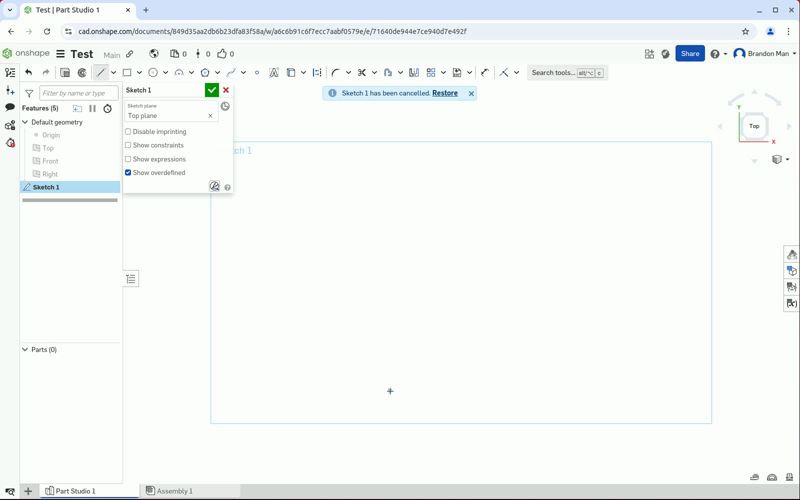
mouse_move(535, 390)
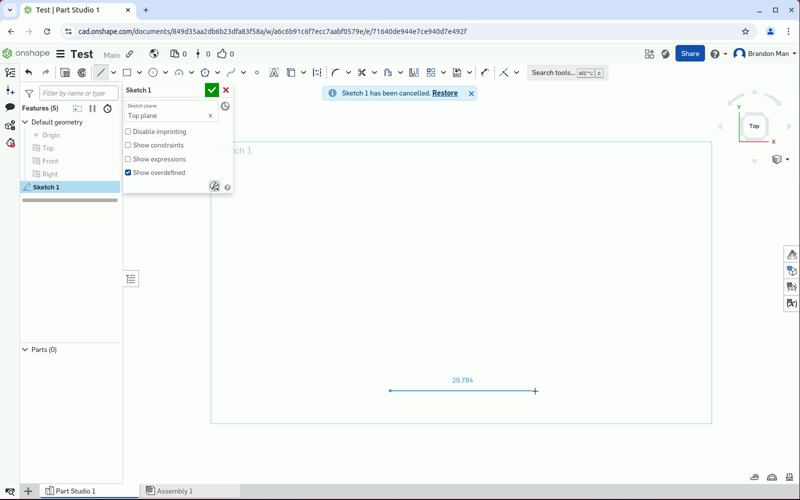
click(535, 390)
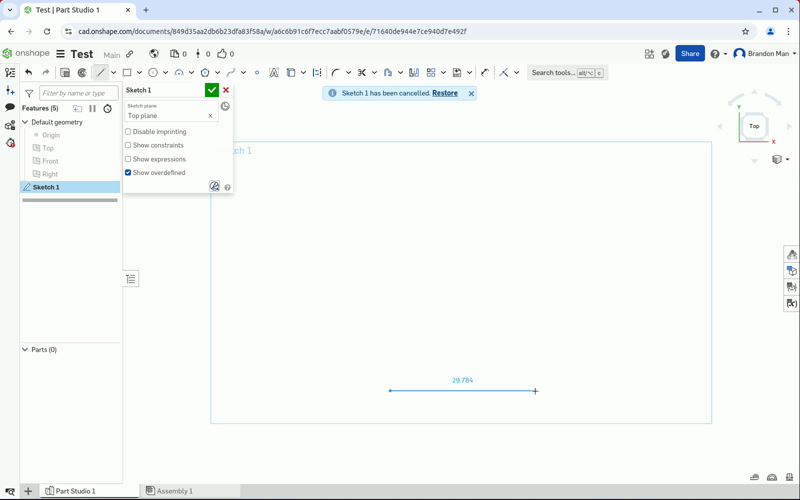
key_up(shift)
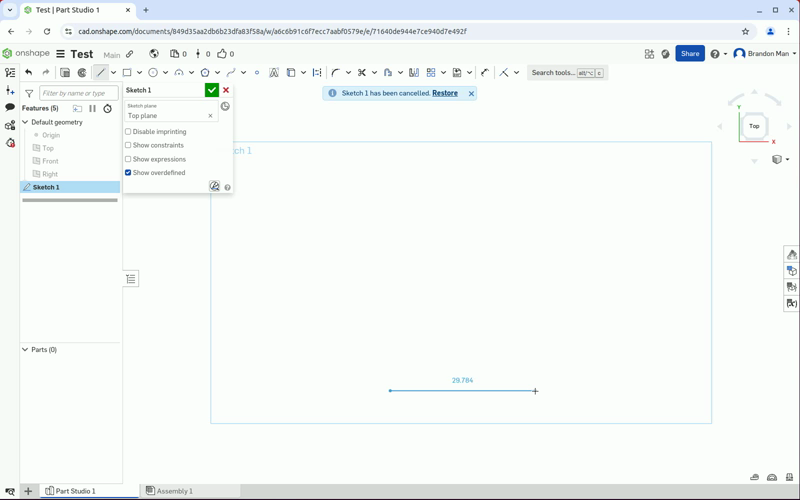
key_down(shift)
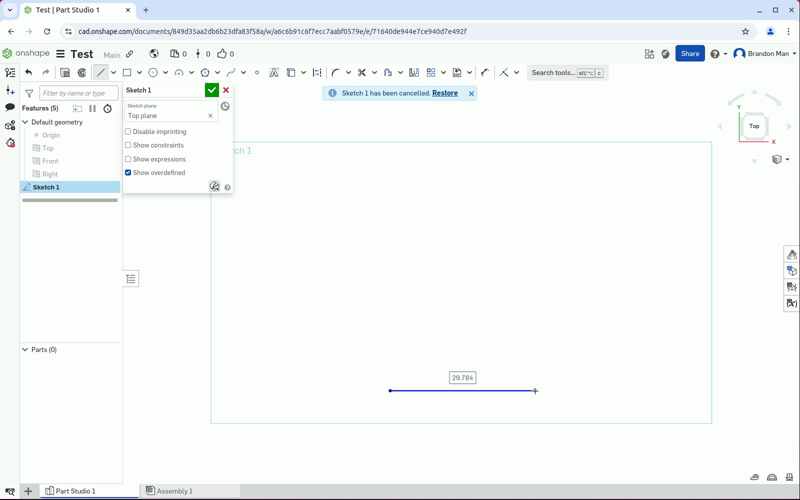
mouse_move(535, 212)
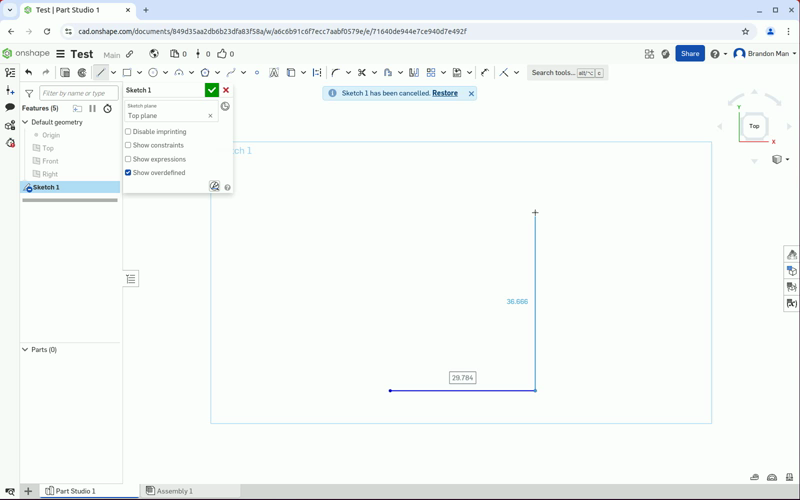
click(535, 212)
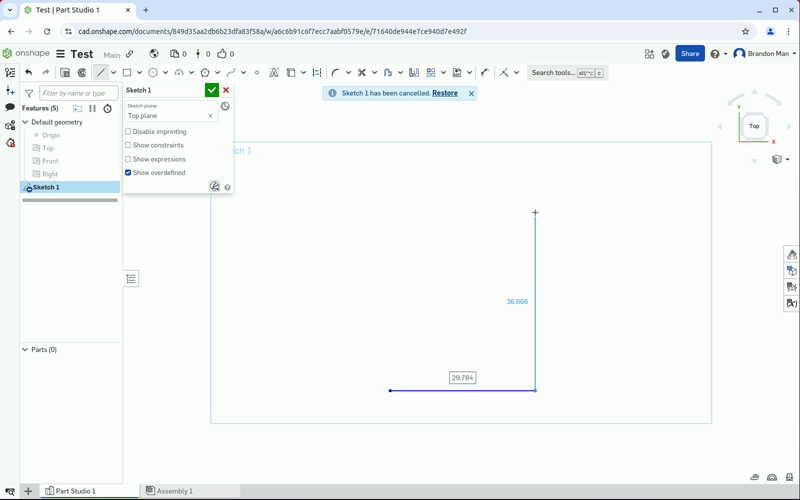
key_up(shift)
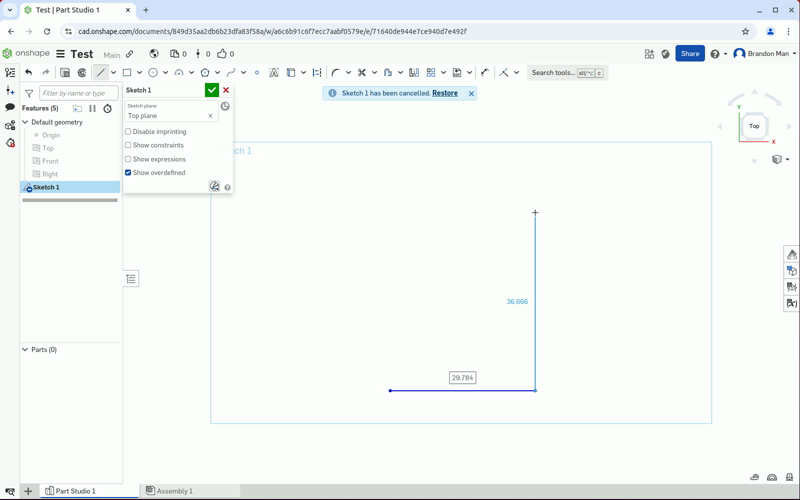
key_down(shift)
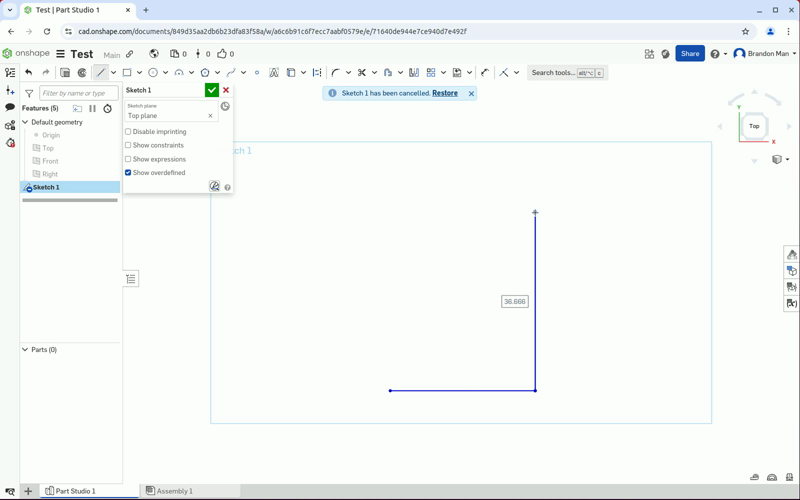
mouse_move(390, 212)
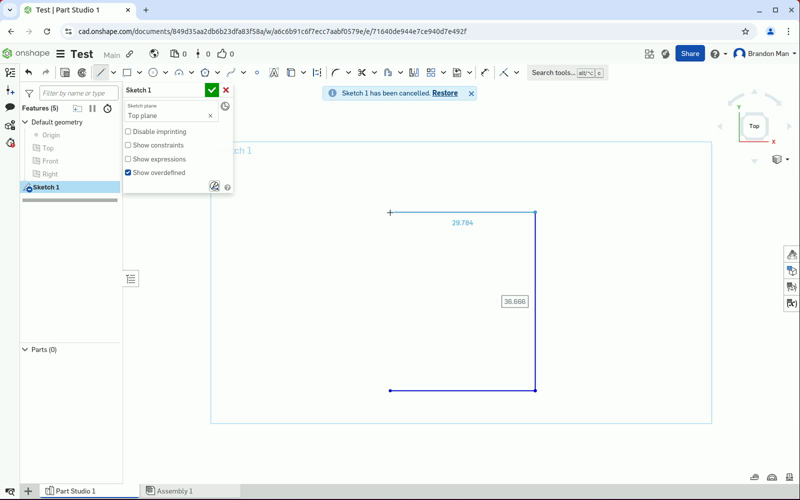
click(390, 212)
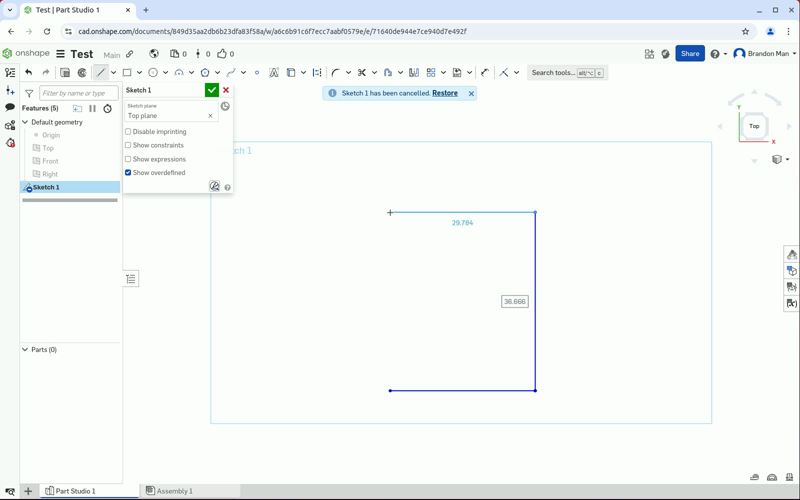
key_up(shift)
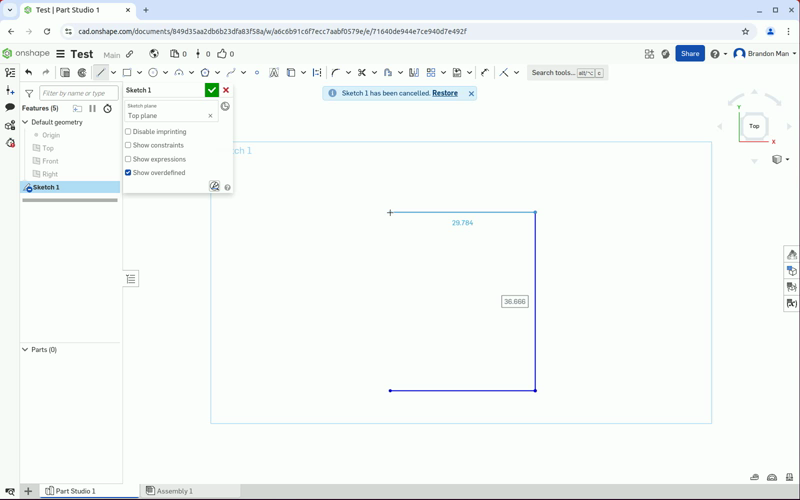
key_down(shift)
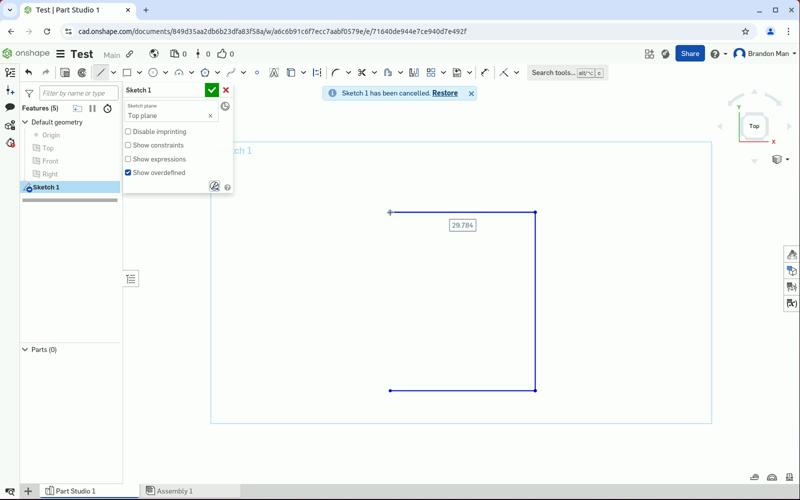
mouse_move(390, 390)
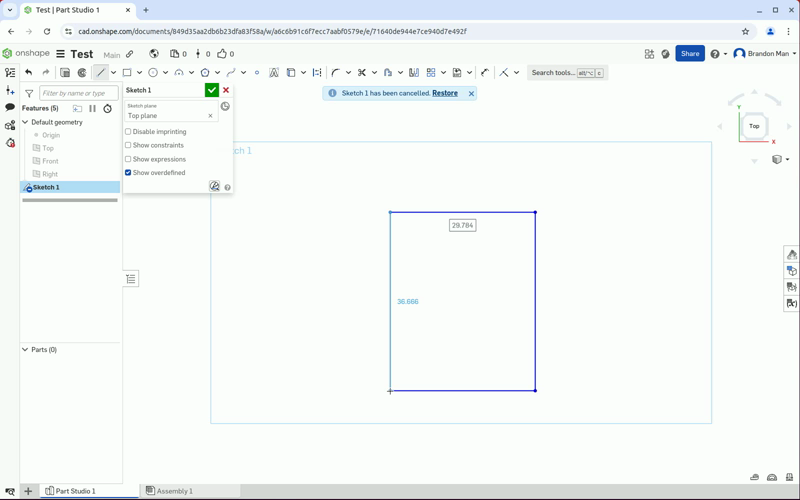
key_up(shift)
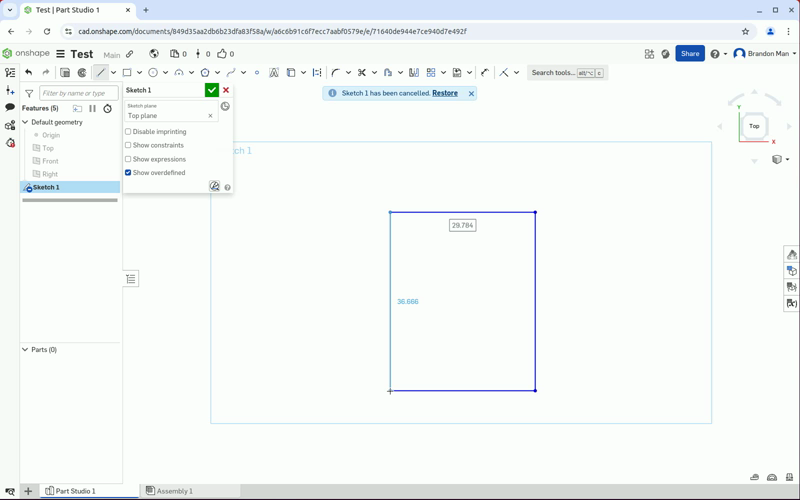
click(390, 390)
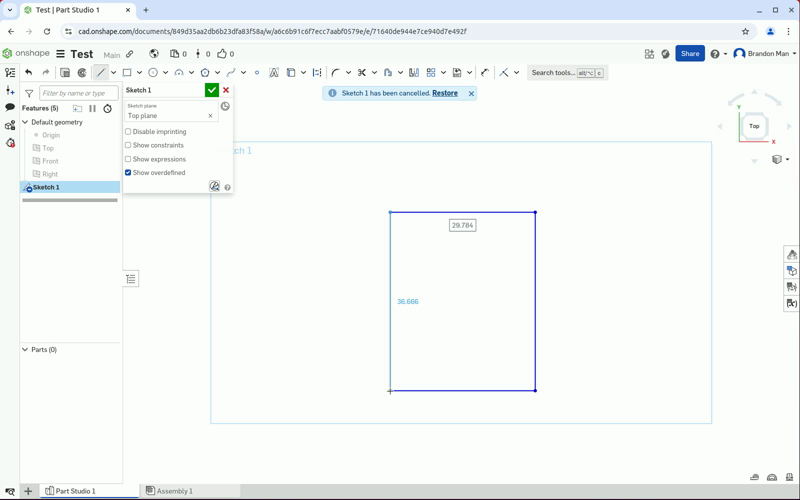
key(esc)
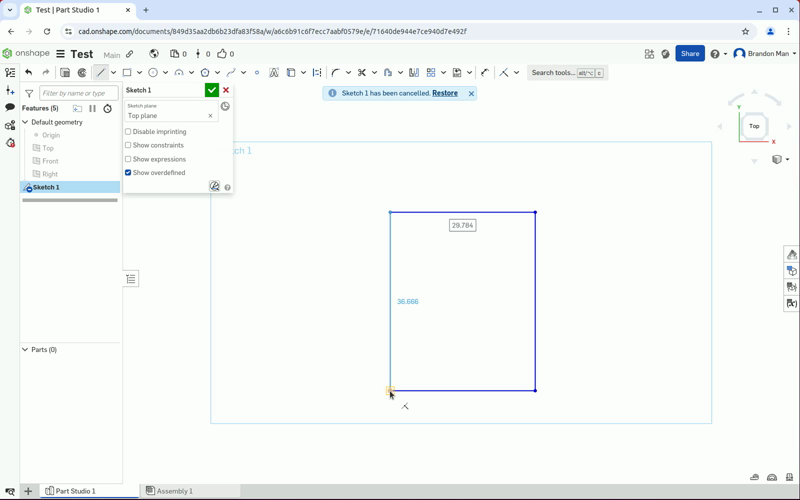
mouse_move(516, 338)
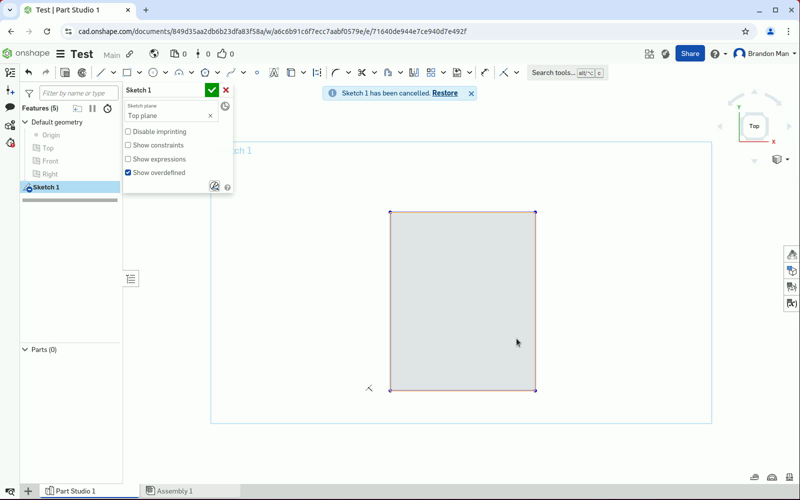
click(516, 338)
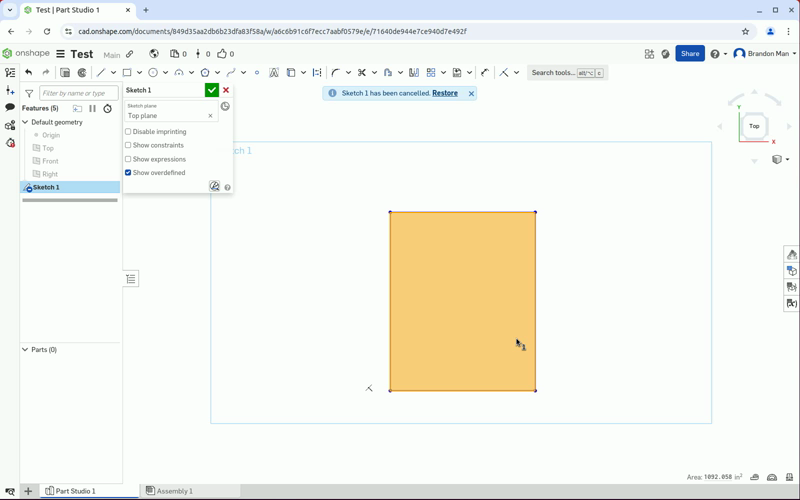
mouse_move(73, 352)
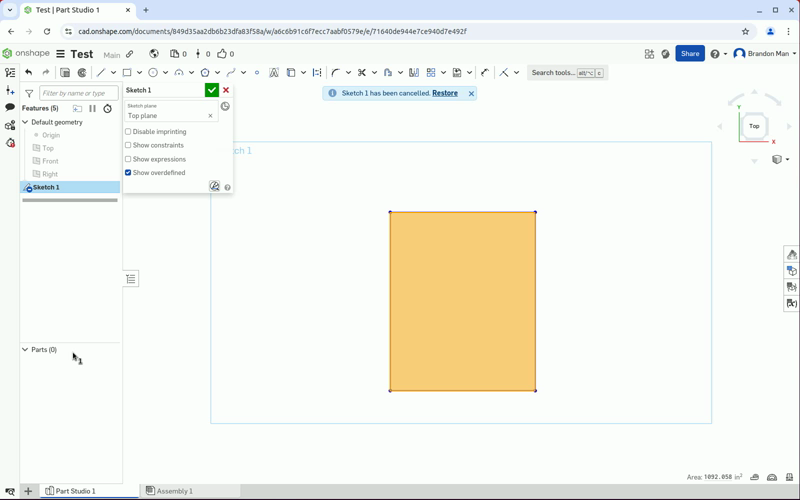
key(shift+y)
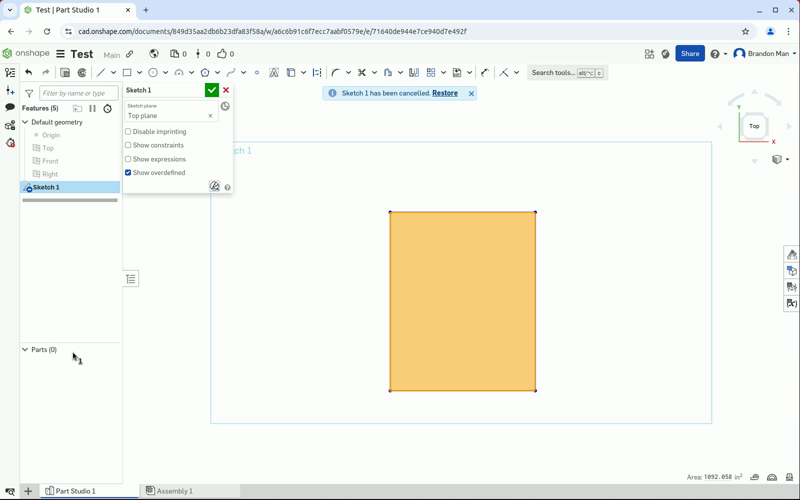
key(shift+e)
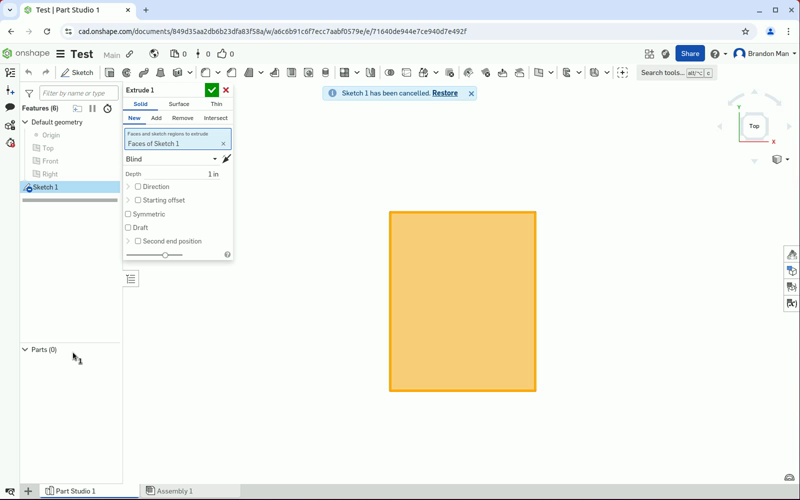
mouse_move(143, 106)
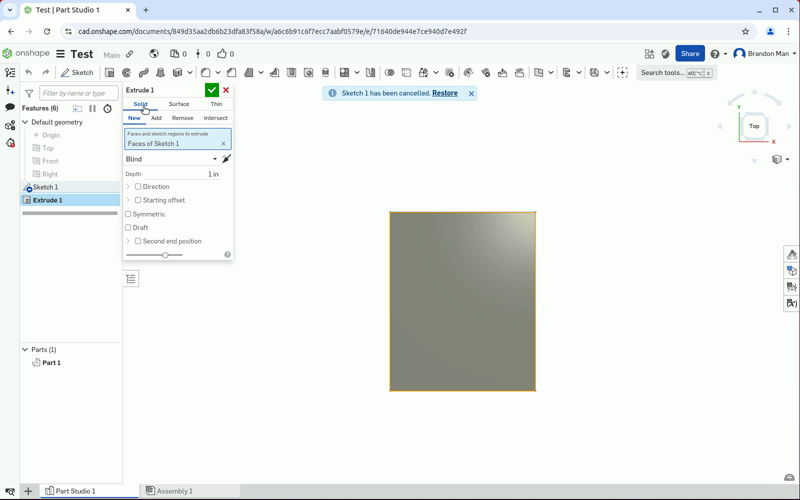
click(143, 106)
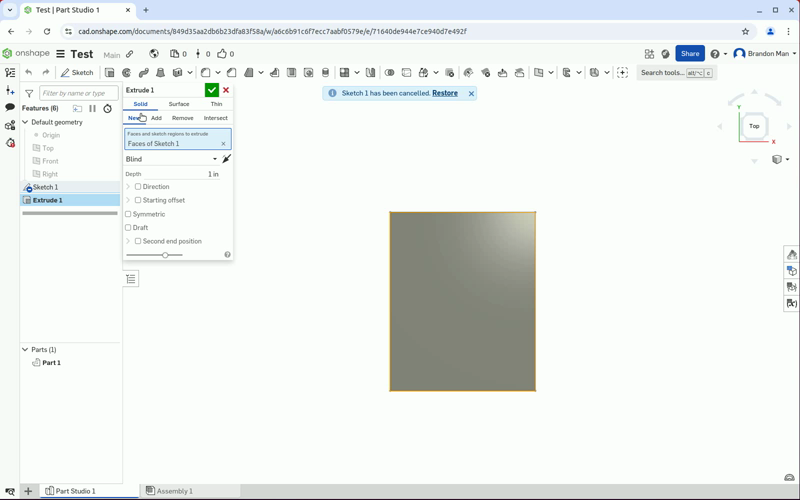
mouse_move(137, 120)
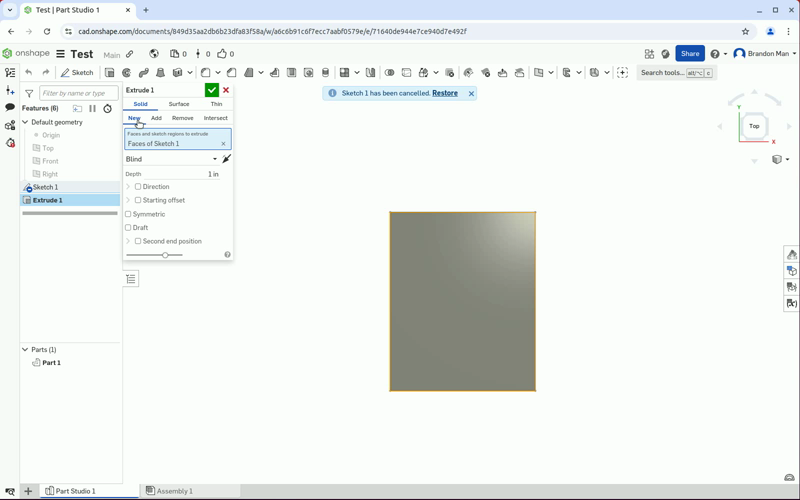
click(137, 120)
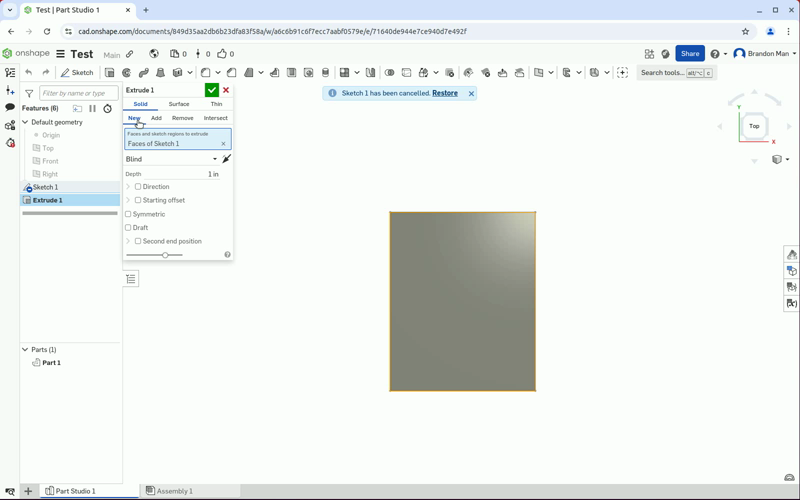
key(tab, 4)
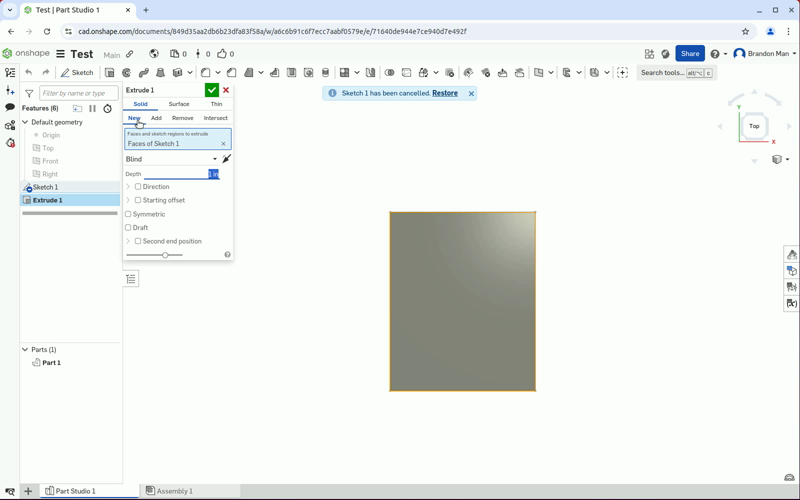
text(0.722)
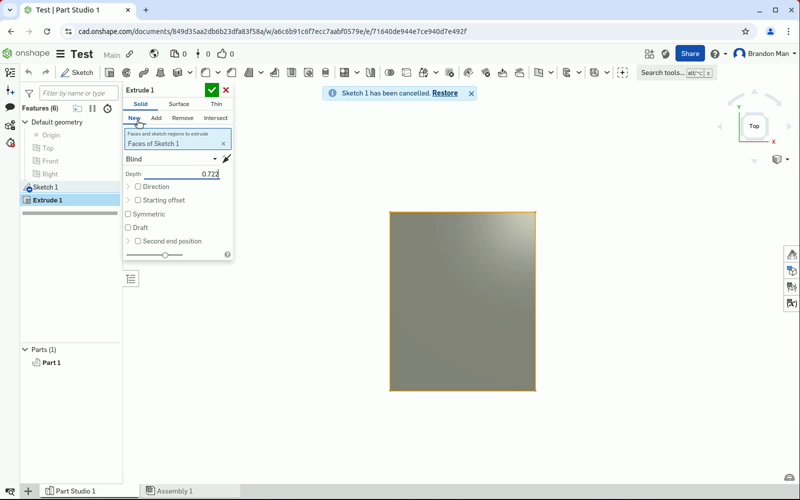
key(enter)
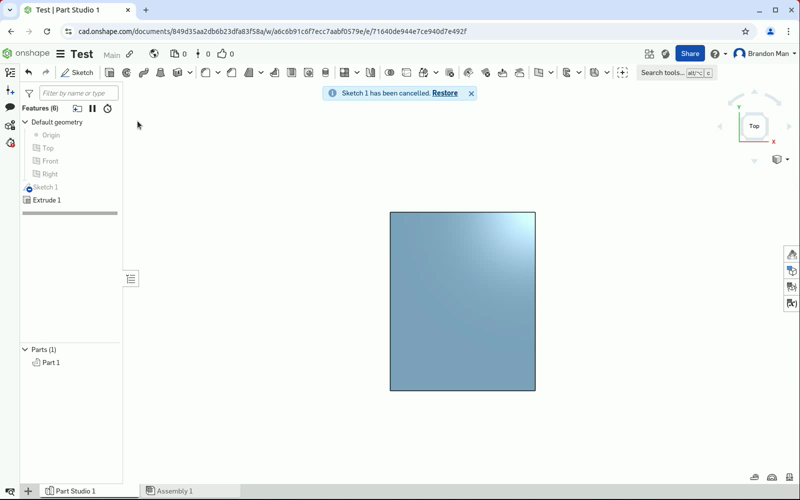
key(shift+h)
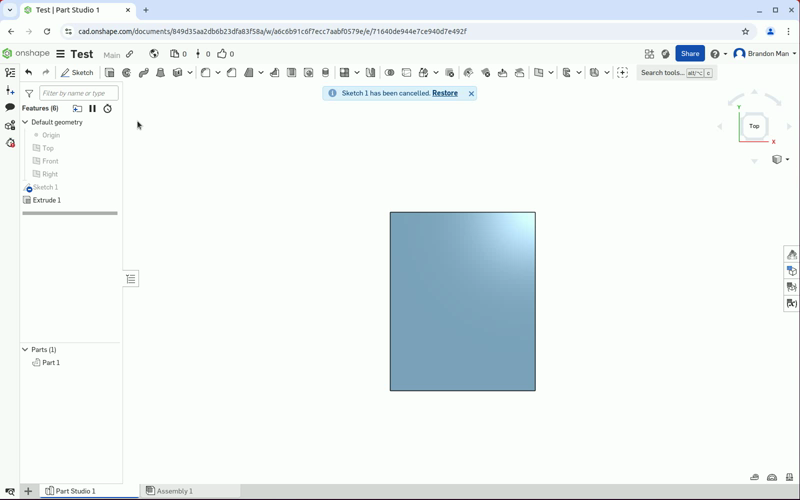
key(shift+h)
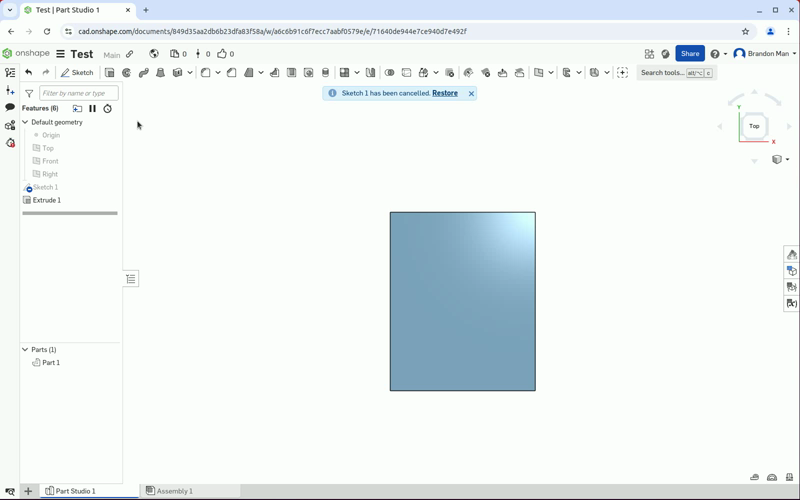
mouse_move(73, 189)
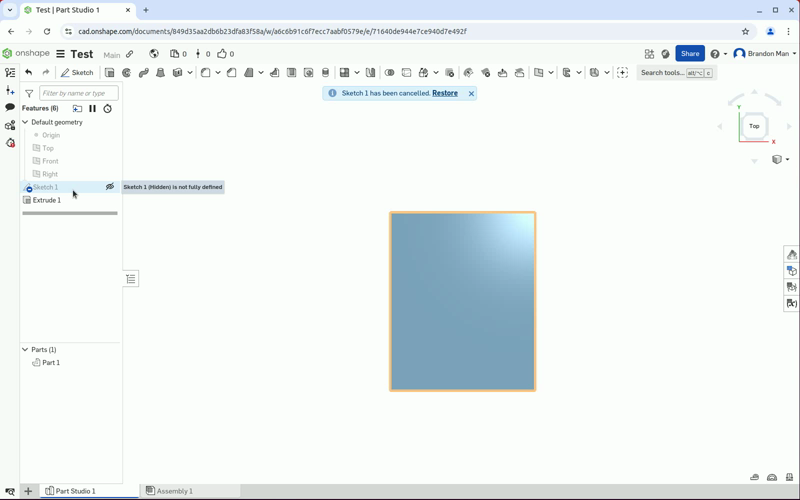
click(73, 189)
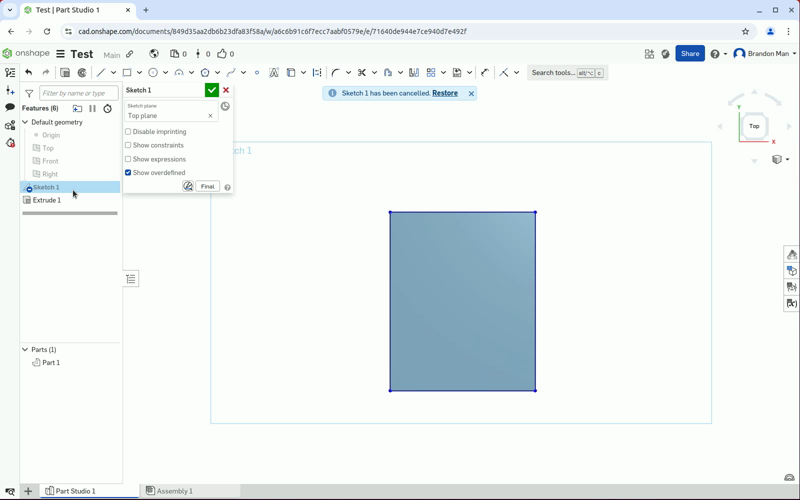
mouse_move(229, 92)
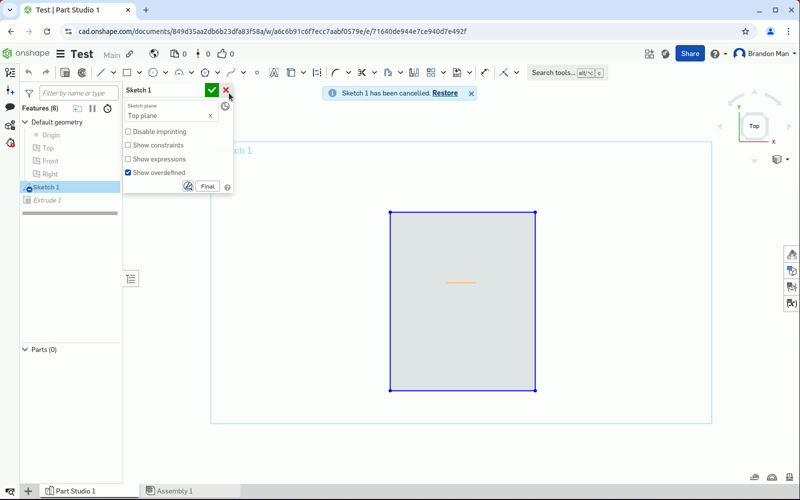
click(229, 92)
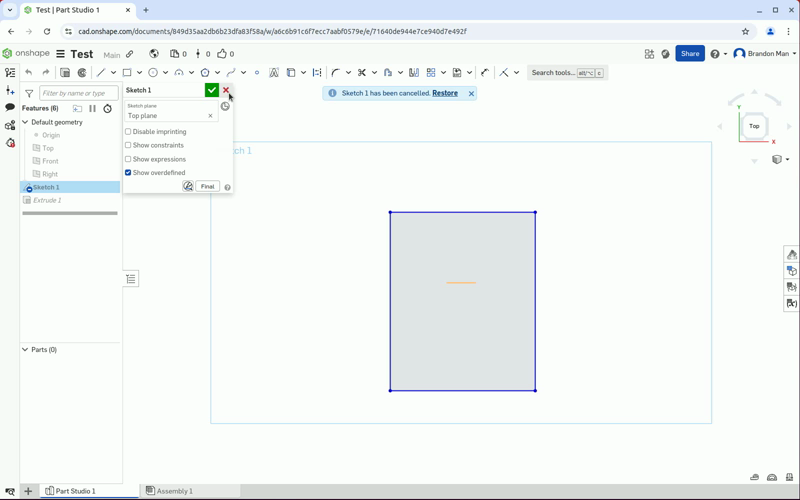
key(shift+s)
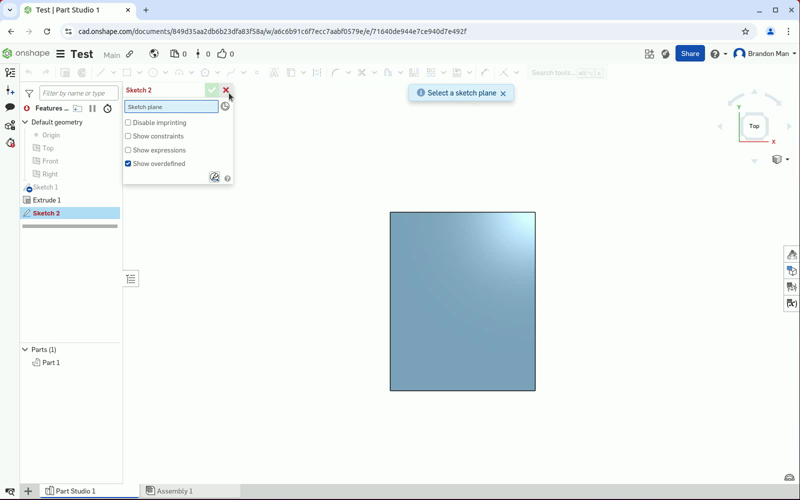
mouse_move(73, 150)
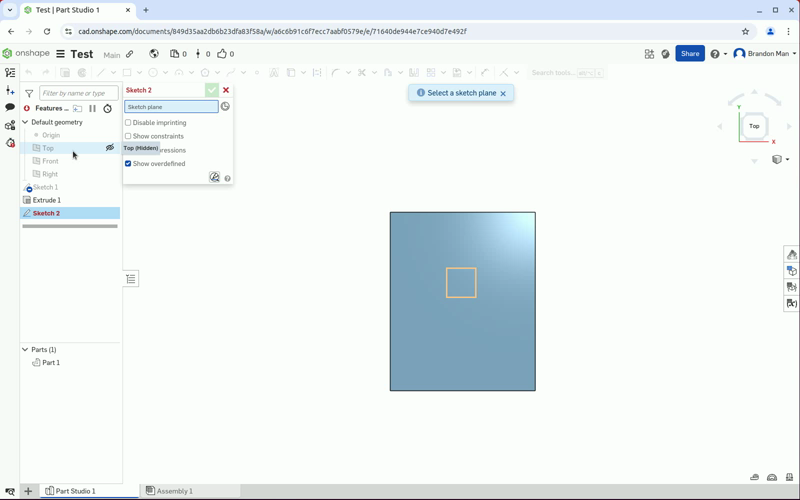
click(73, 150)
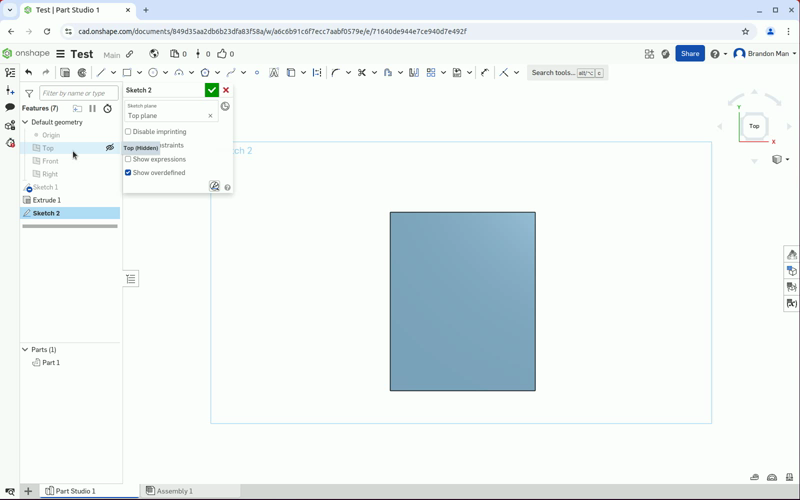
mouse_move(73, 352)
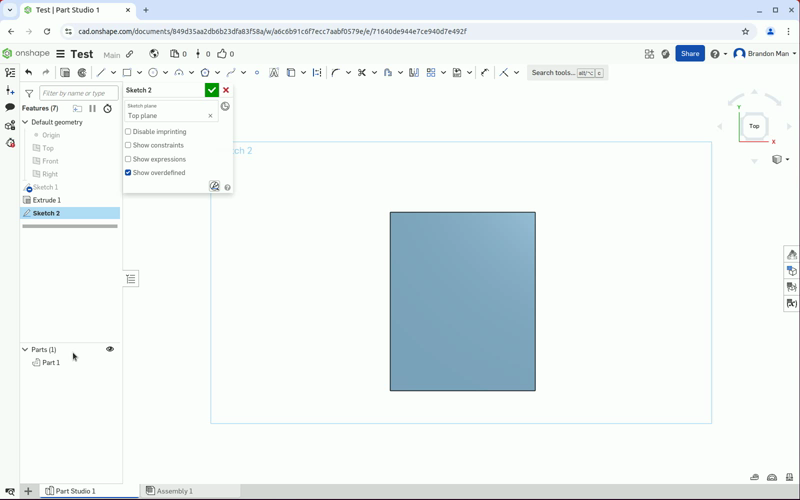
key(y)
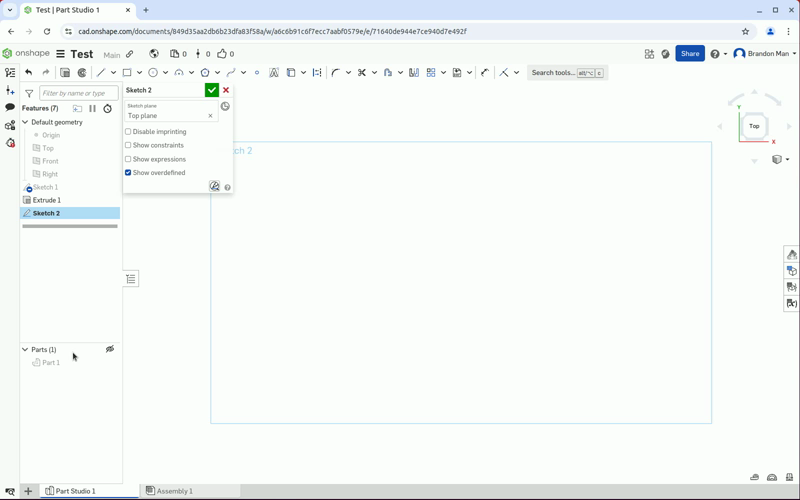
key(a)
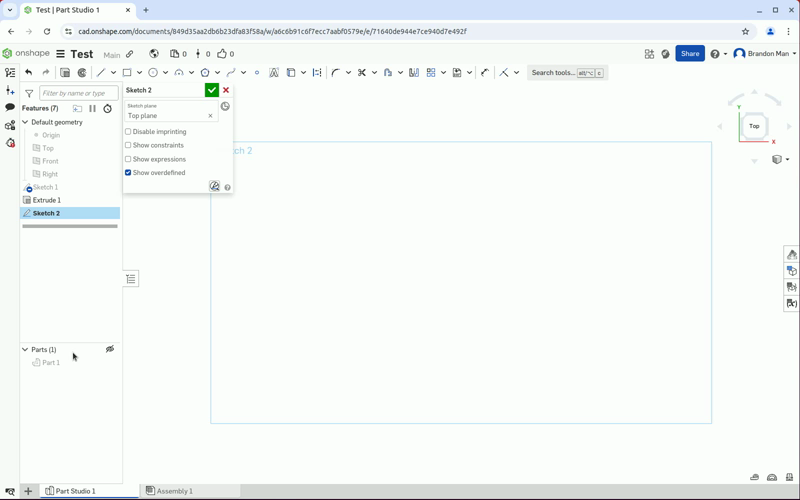
key_down(shift)
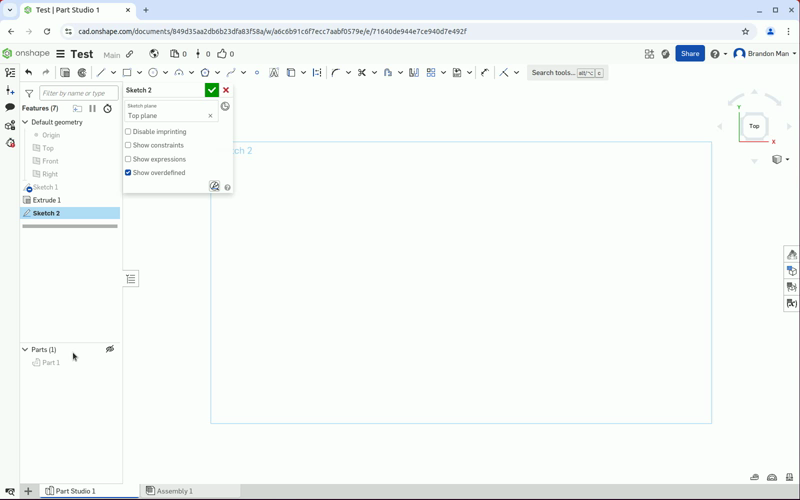
mouse_move(385, 387)
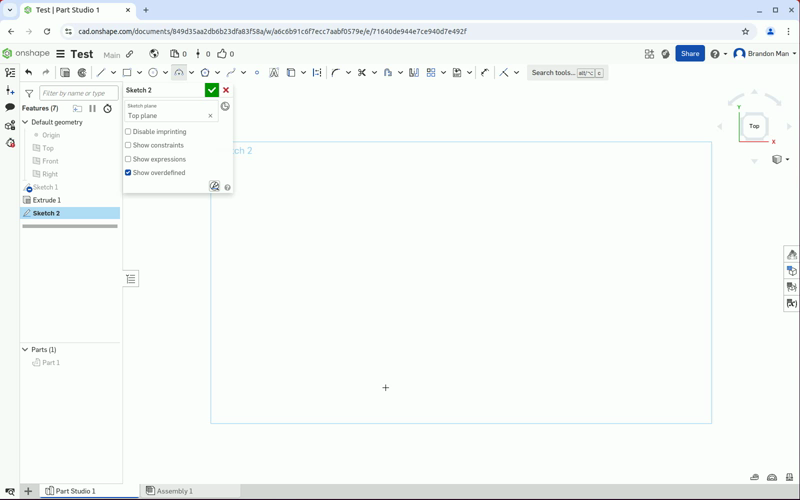
click(385, 387)
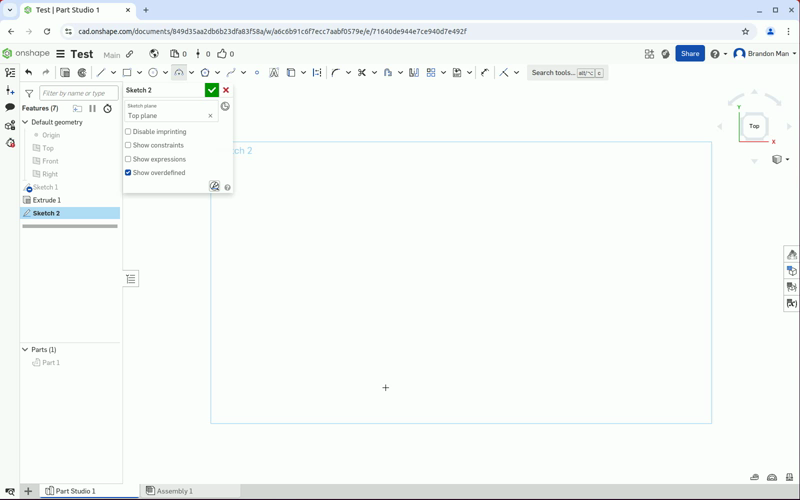
key_up(shift)
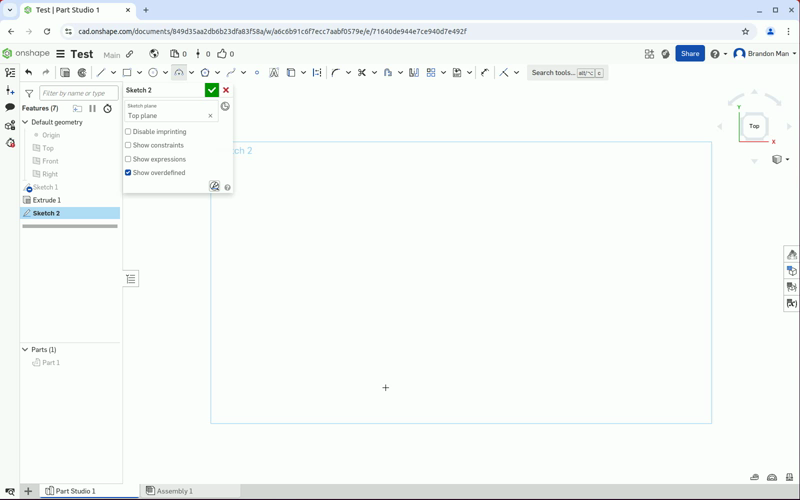
key_down(shift)
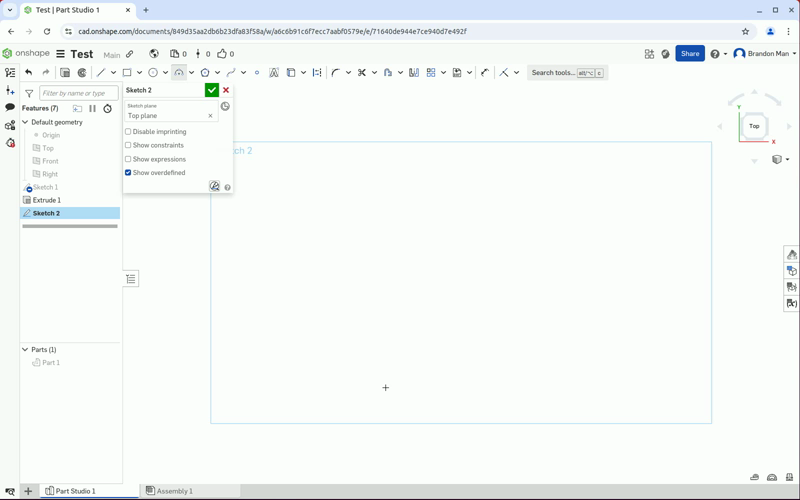
mouse_move(393, 394)
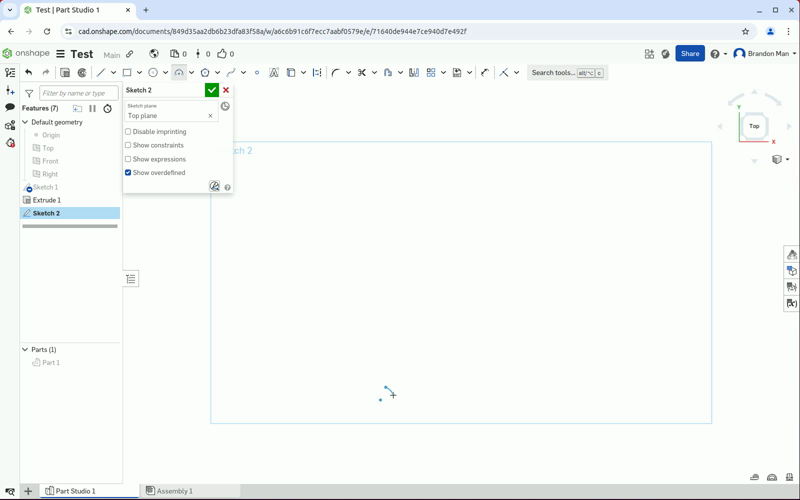
click(393, 394)
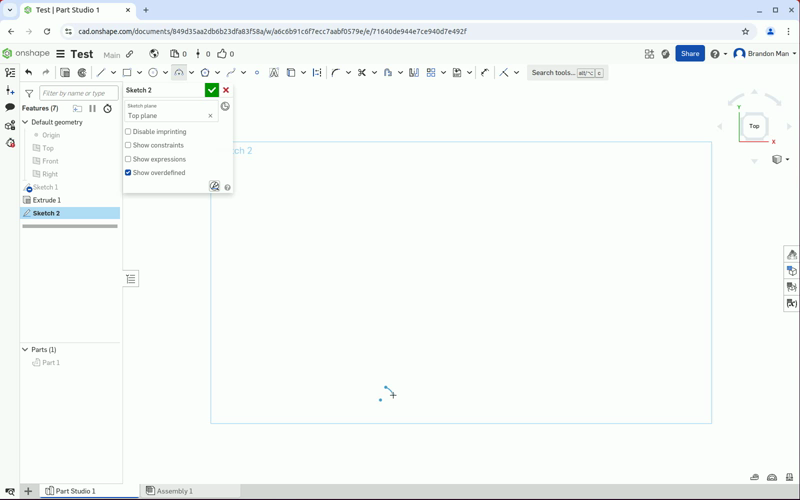
mouse_move(387, 392)
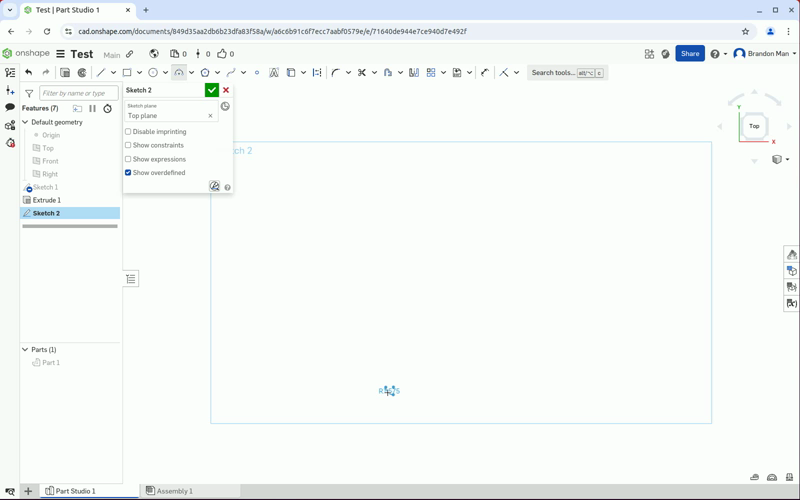
click(387, 392)
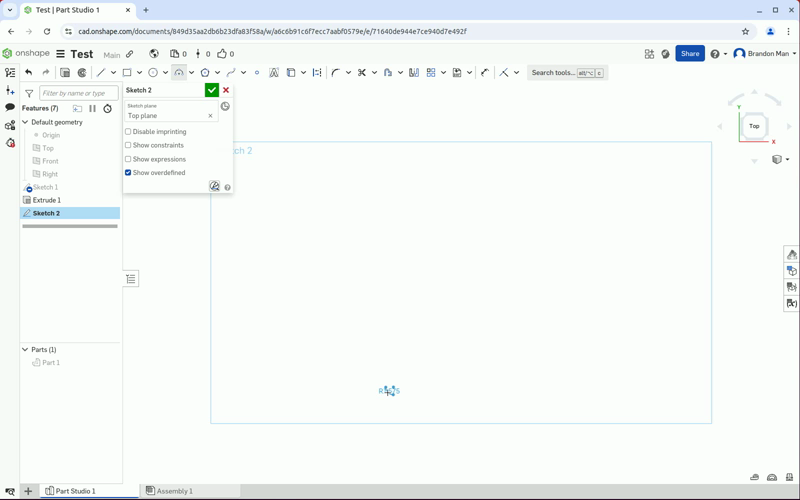
key_up(shift)
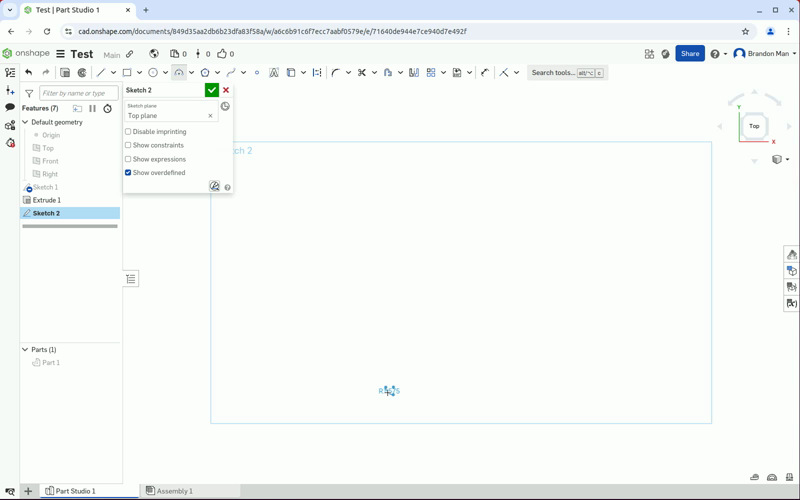
key(esc)
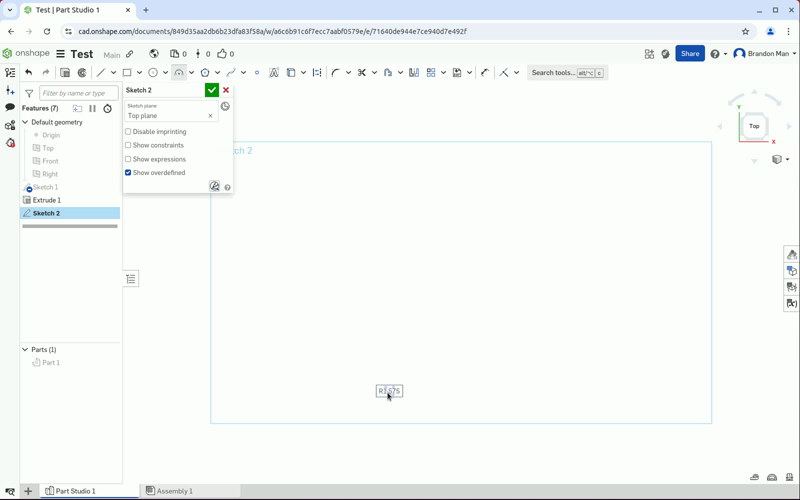
key(l)
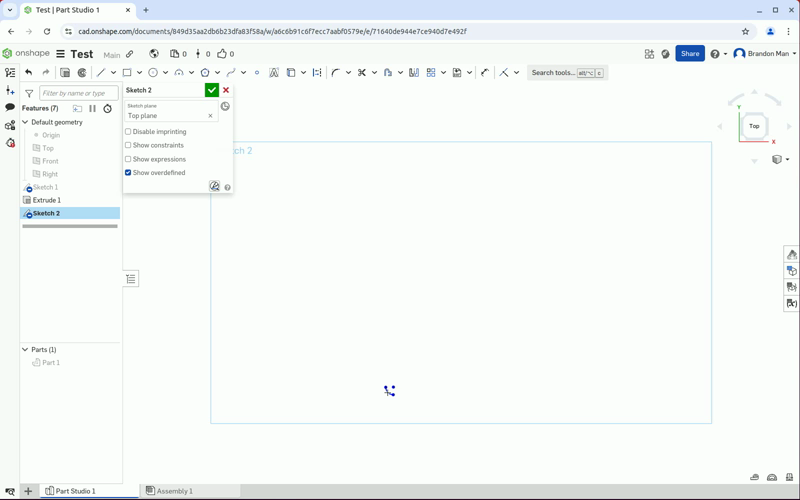
mouse_move(393, 394)
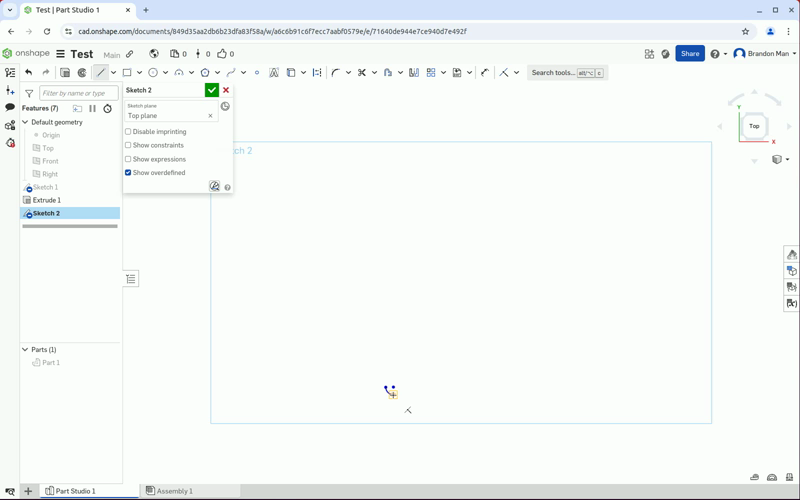
click(393, 394)
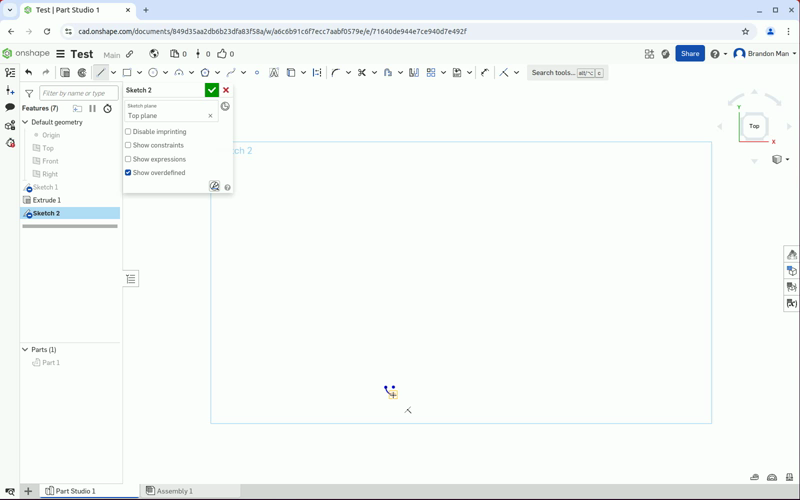
key_down(shift)
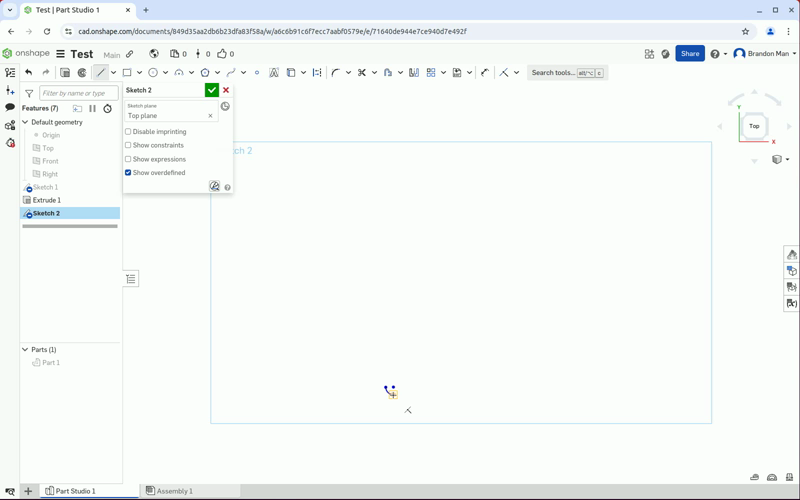
mouse_move(532, 394)
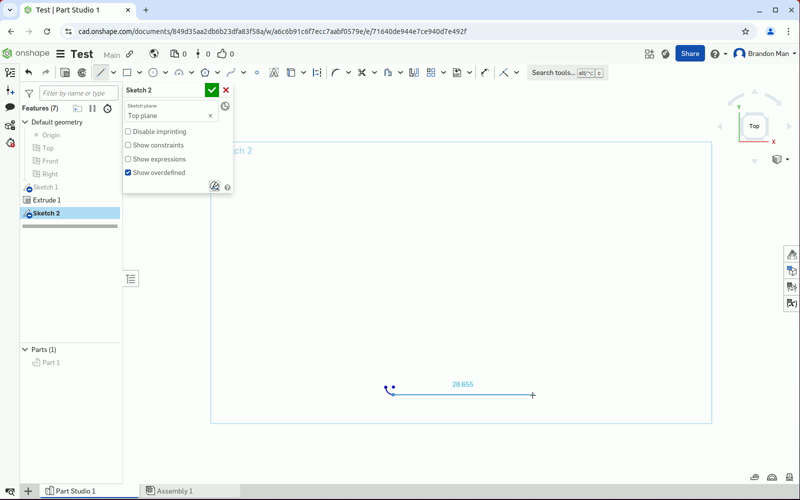
click(532, 394)
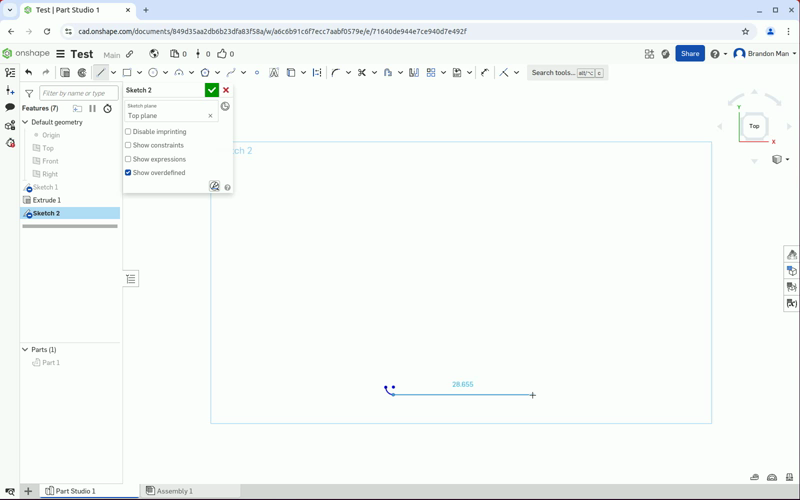
key_up(shift)
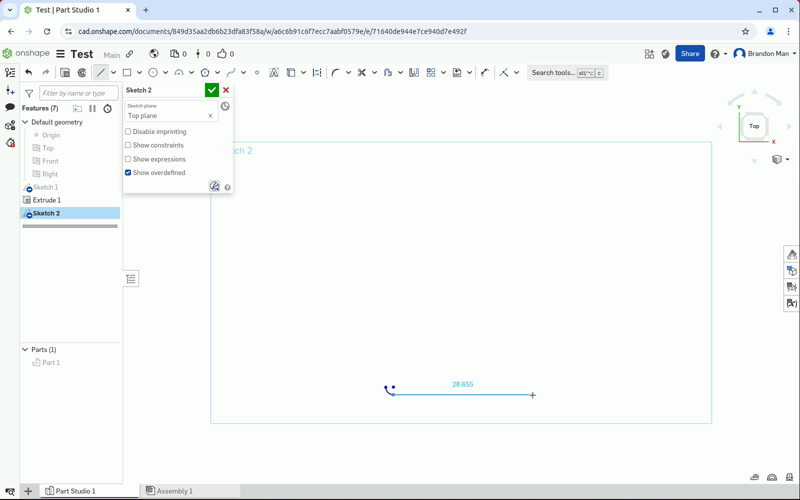
key(esc)
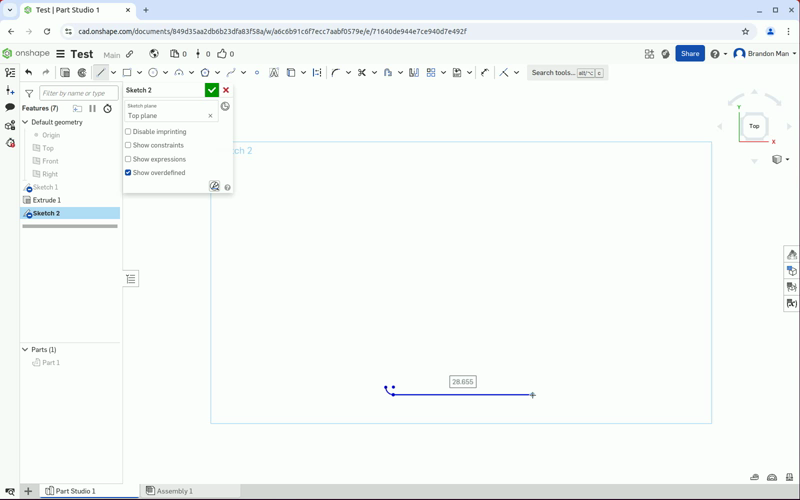
key(a)
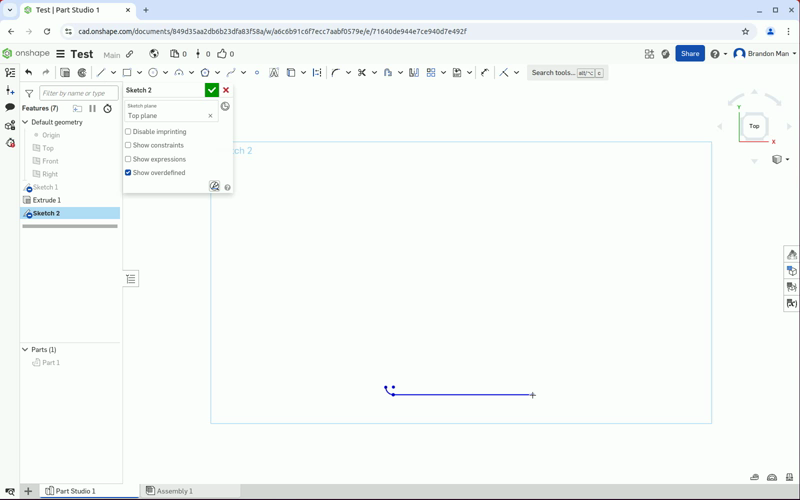
mouse_move(532, 394)
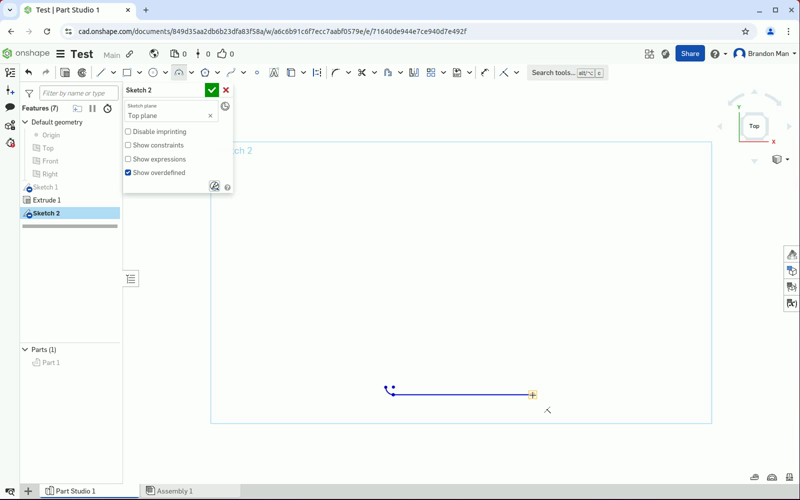
click(532, 394)
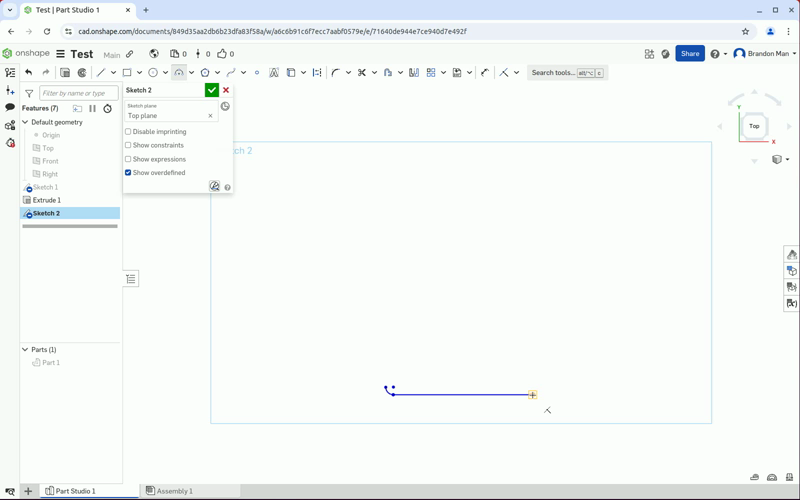
key_down(shift)
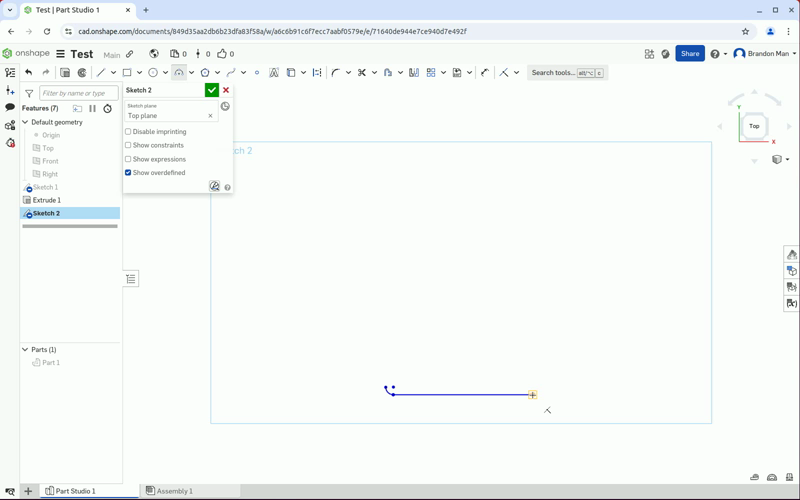
mouse_move(540, 387)
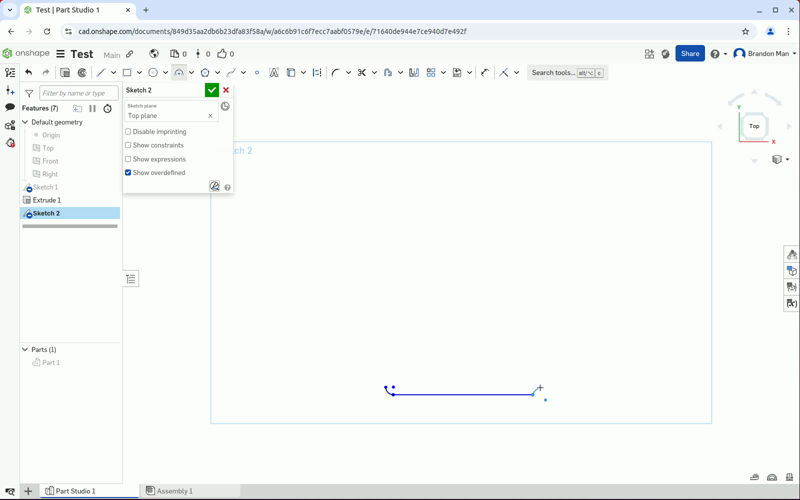
click(540, 387)
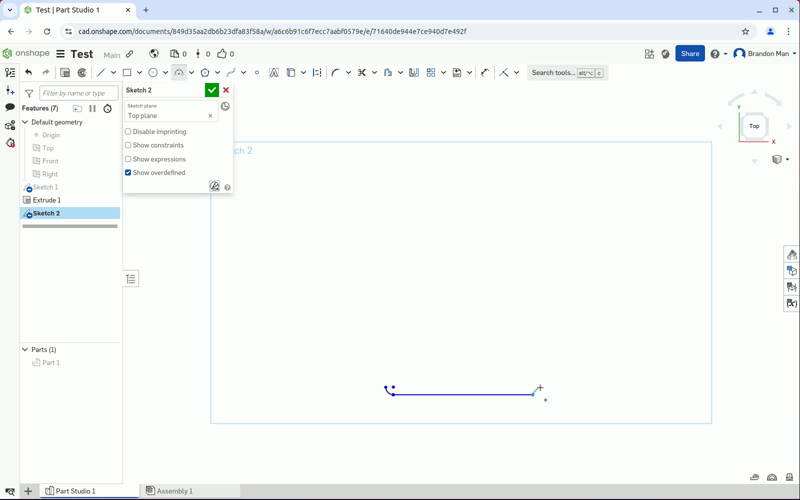
mouse_move(537, 392)
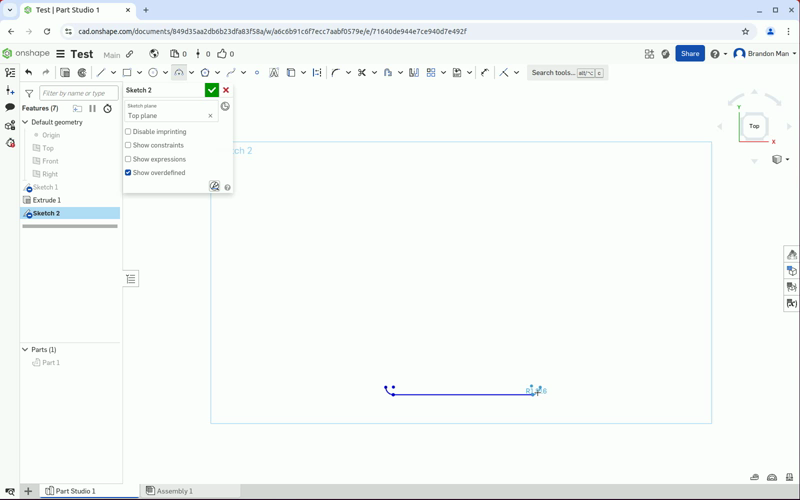
click(537, 392)
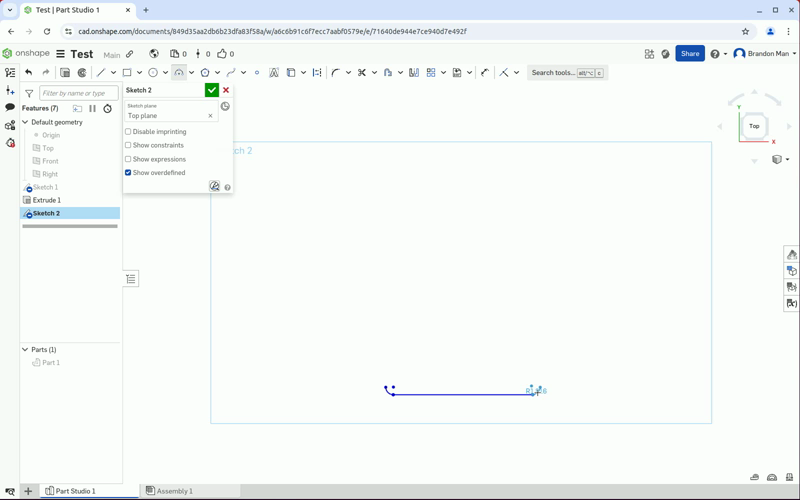
key_up(shift)
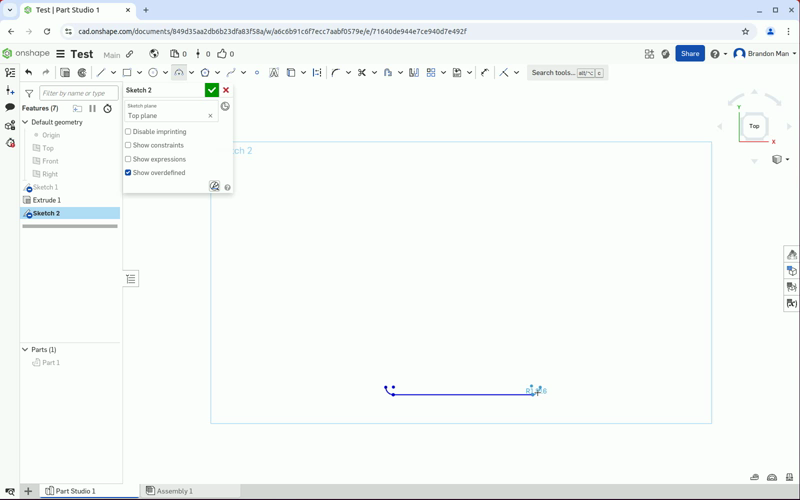
key(esc)
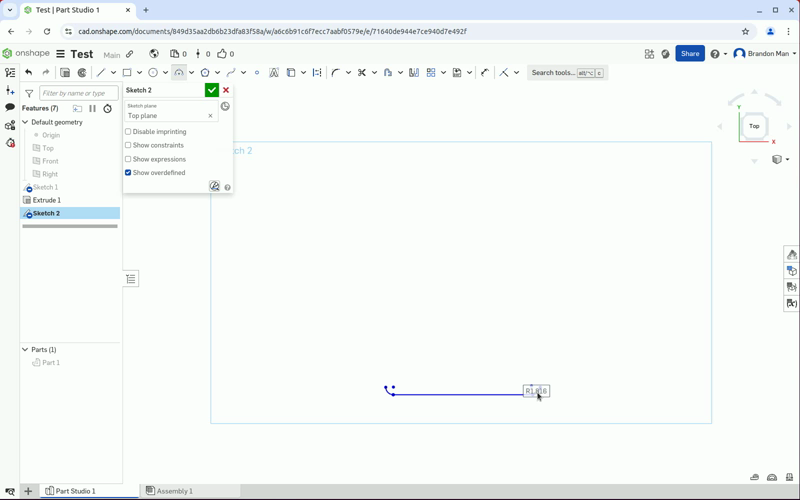
key(l)
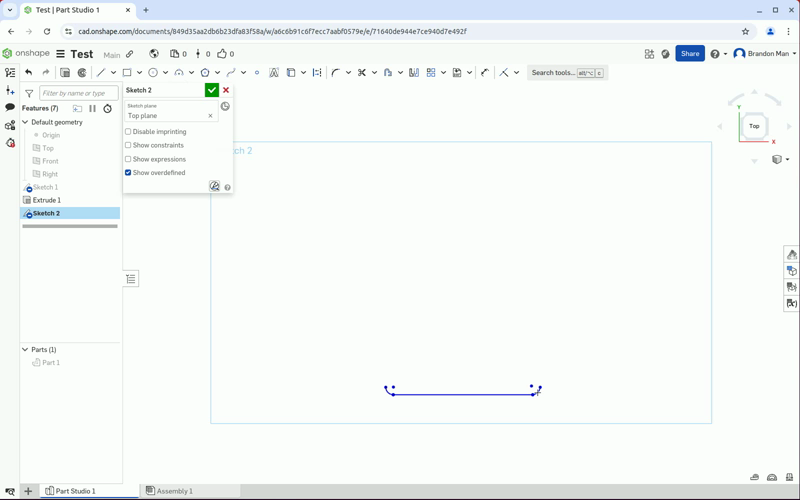
mouse_move(540, 387)
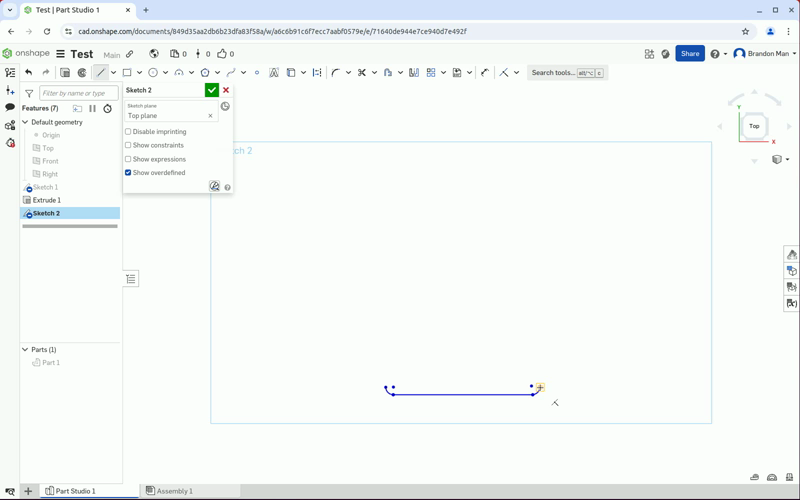
click(540, 387)
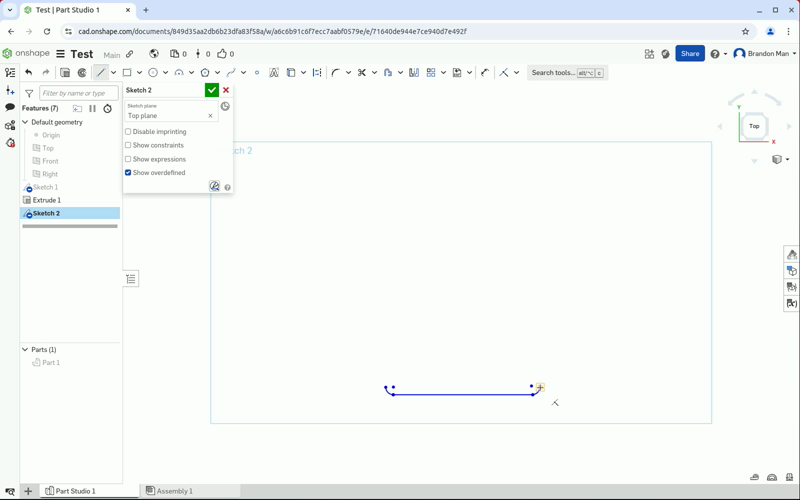
key_down(shift)
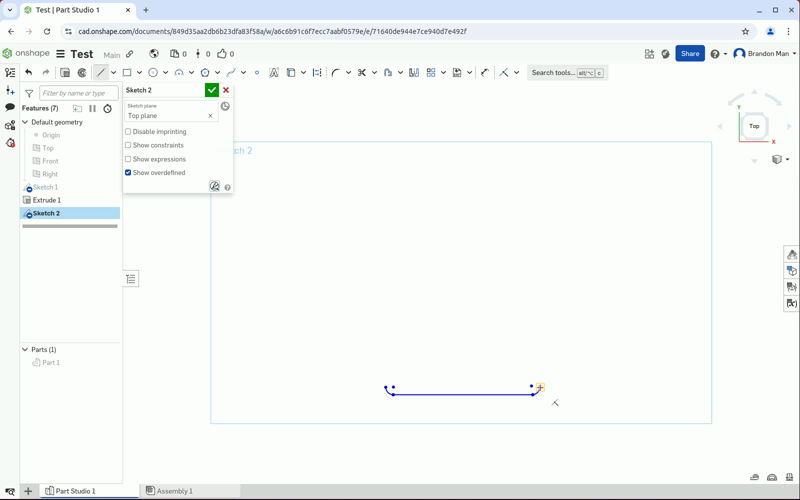
mouse_move(540, 213)
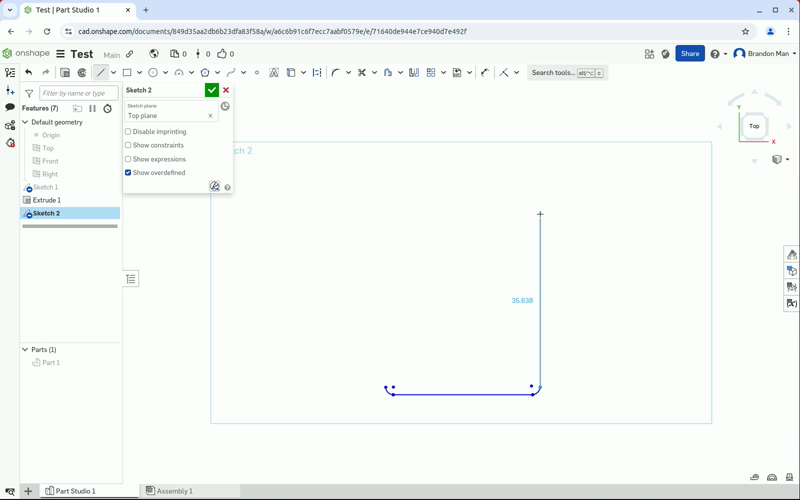
click(540, 213)
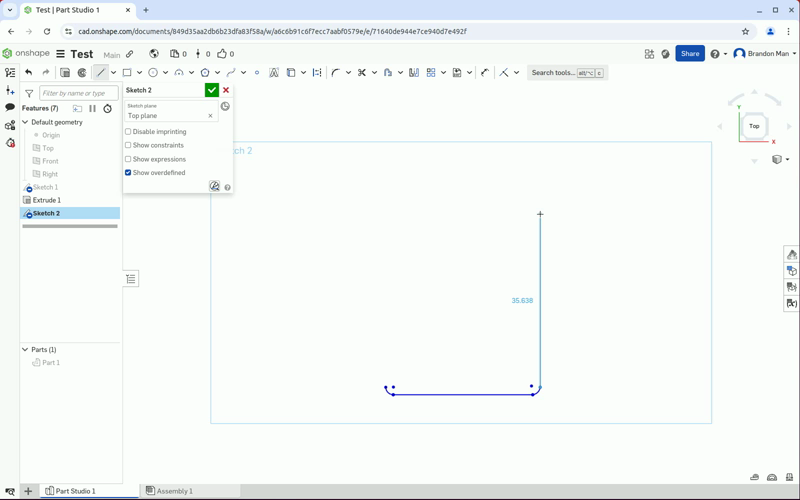
key_up(shift)
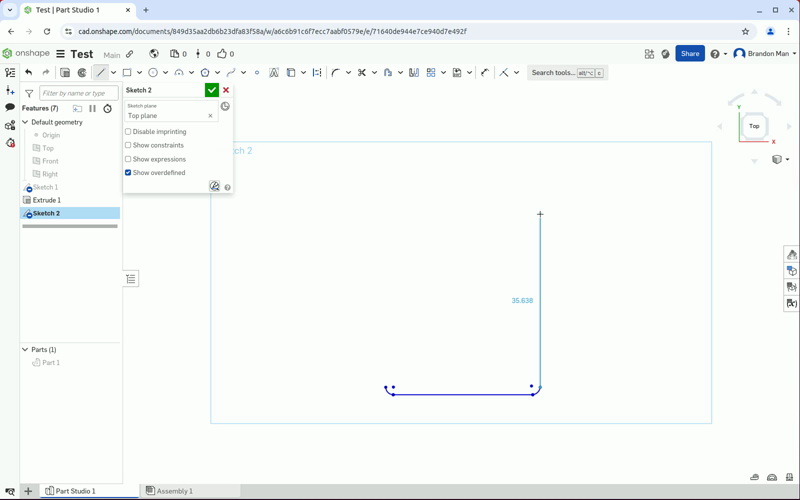
key(esc)
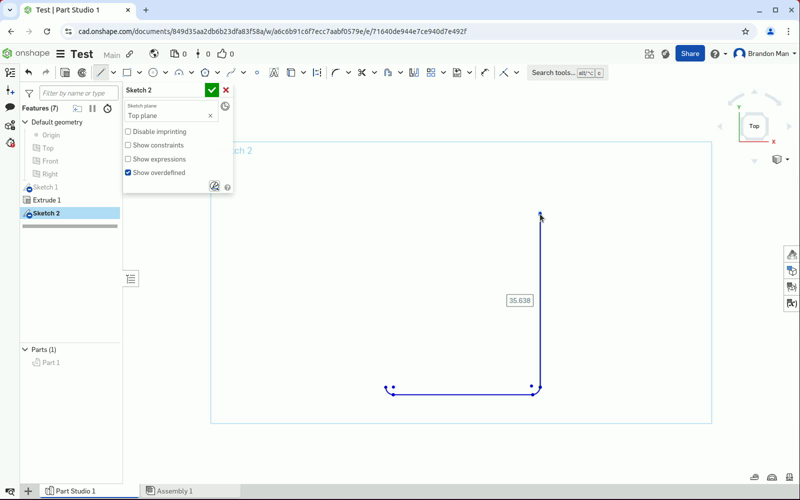
key(a)
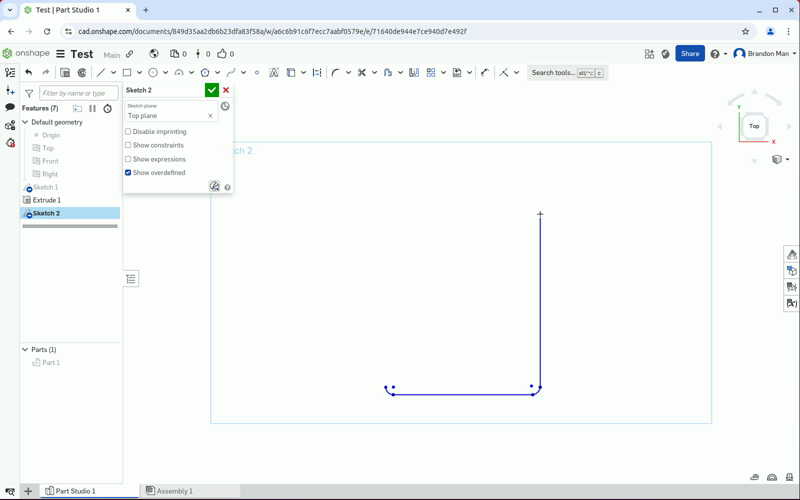
mouse_move(540, 213)
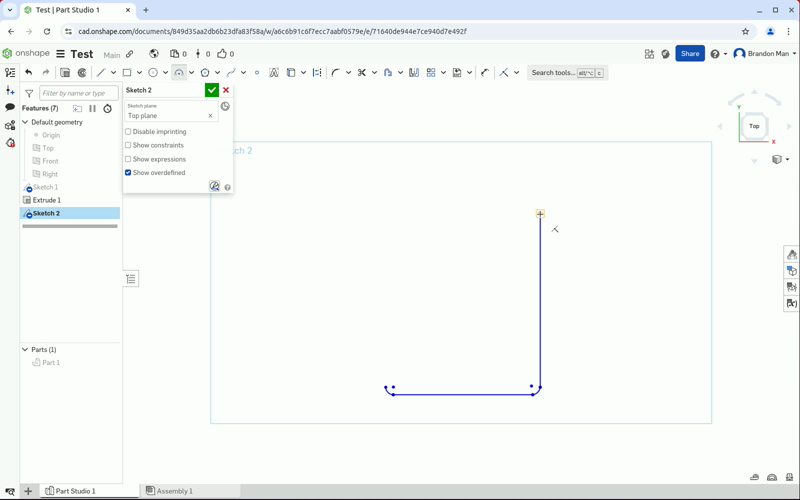
click(540, 213)
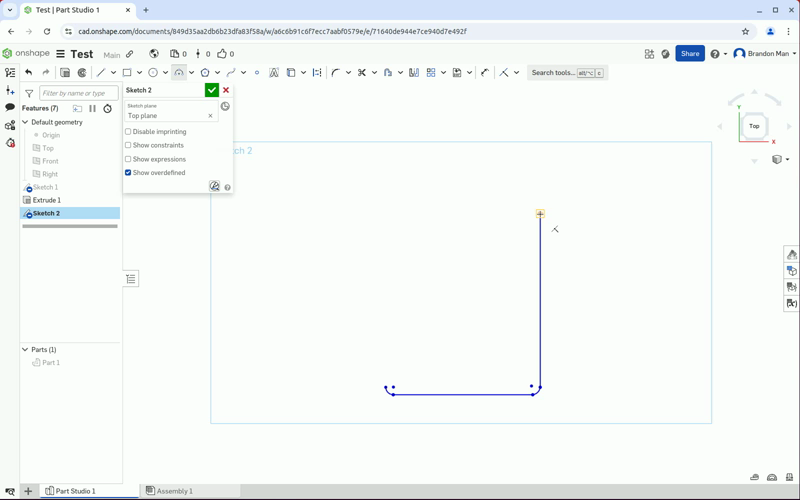
key_down(shift)
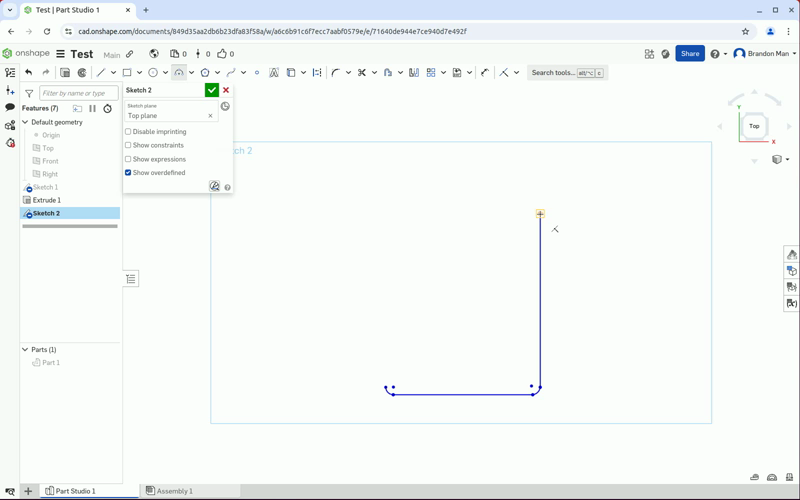
mouse_move(532, 206)
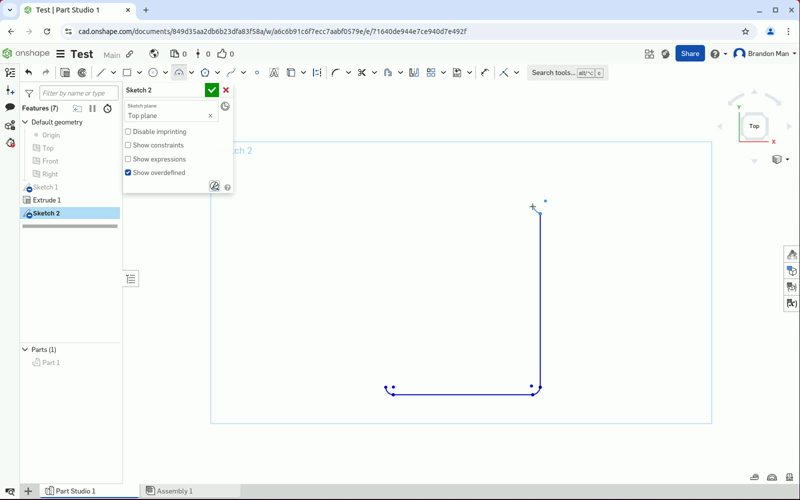
click(532, 206)
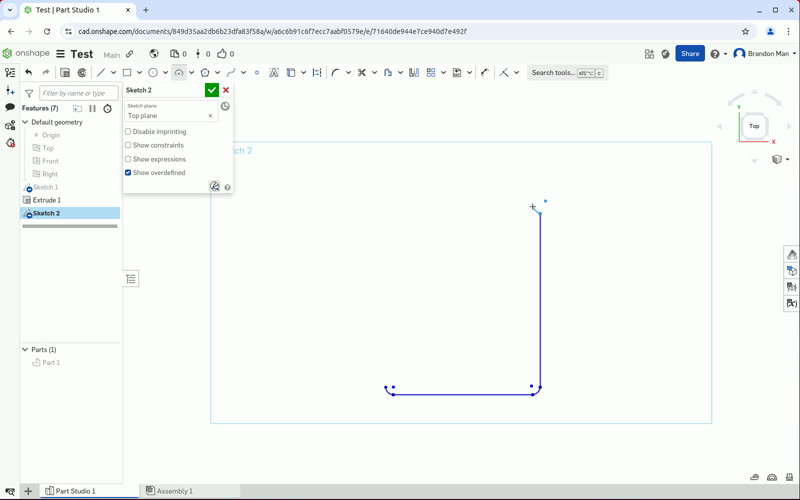
mouse_move(537, 208)
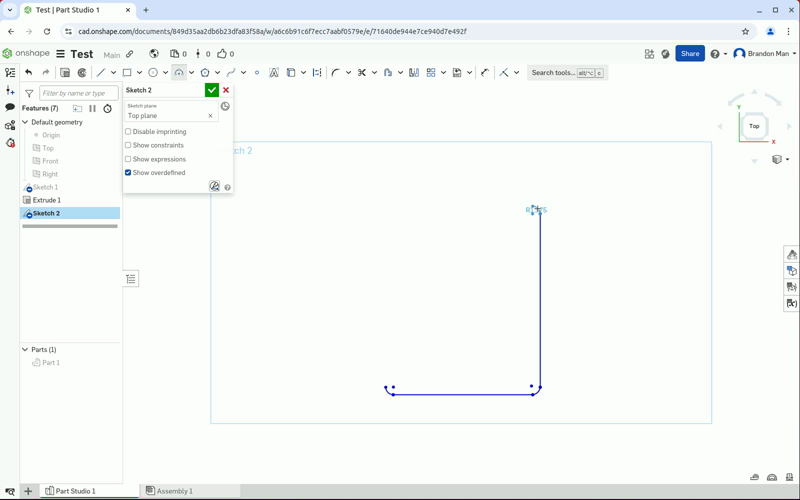
click(537, 208)
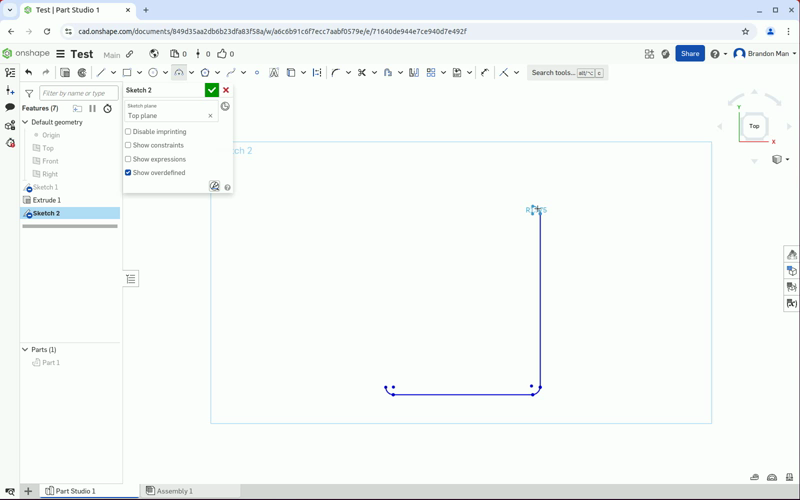
key_up(shift)
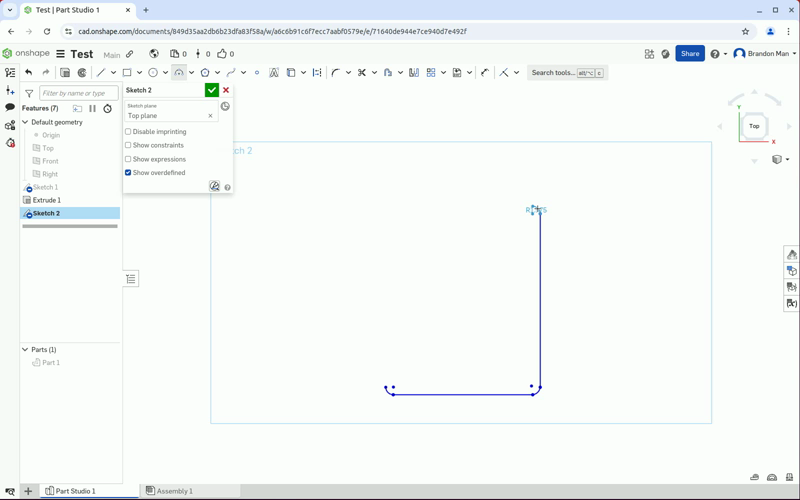
key(esc)
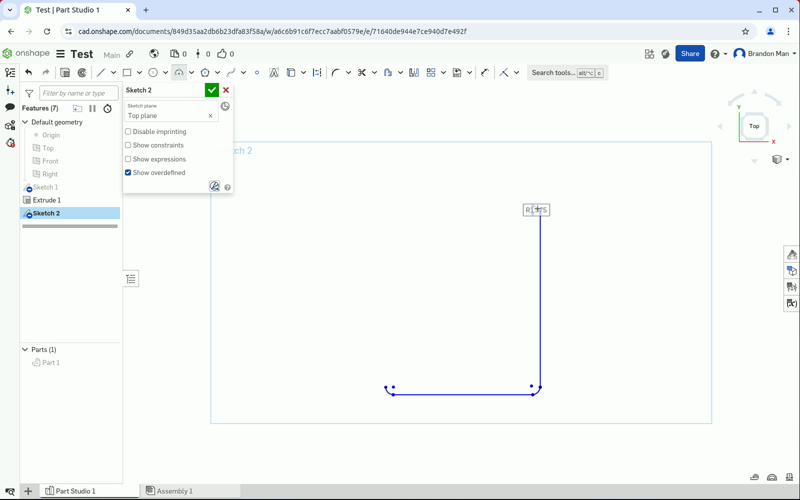
key(l)
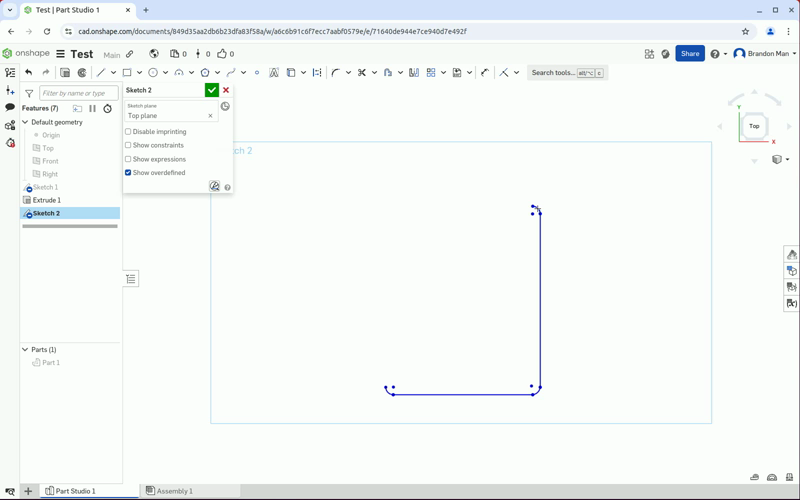
mouse_move(532, 206)
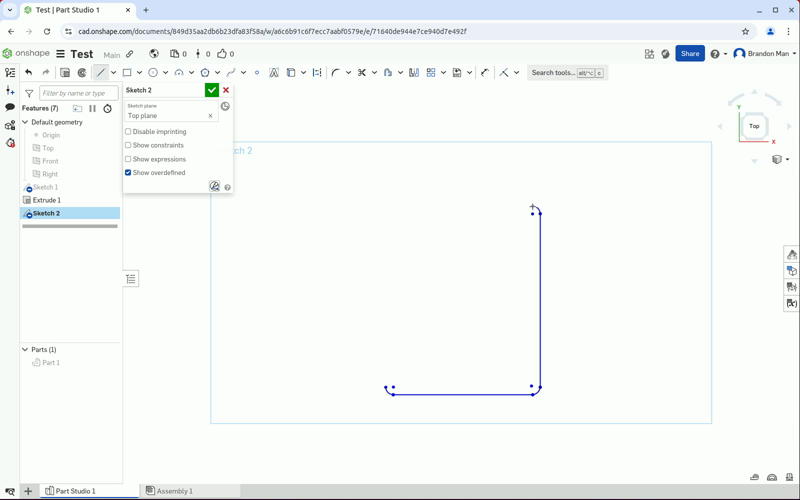
click(532, 206)
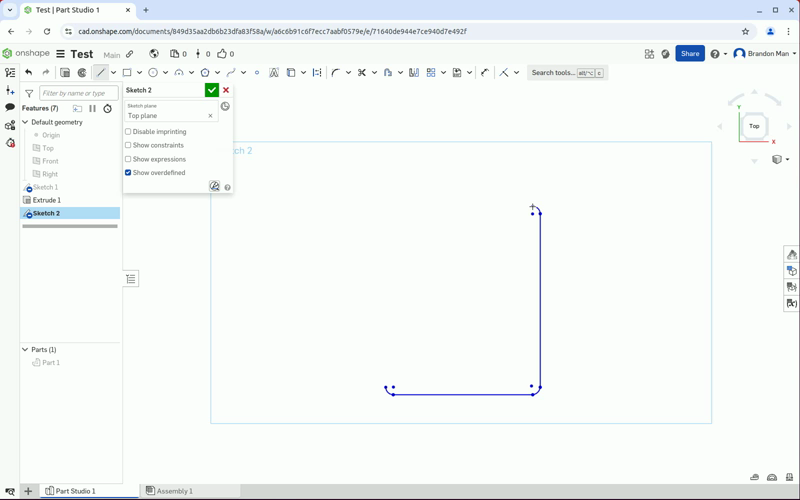
key_down(shift)
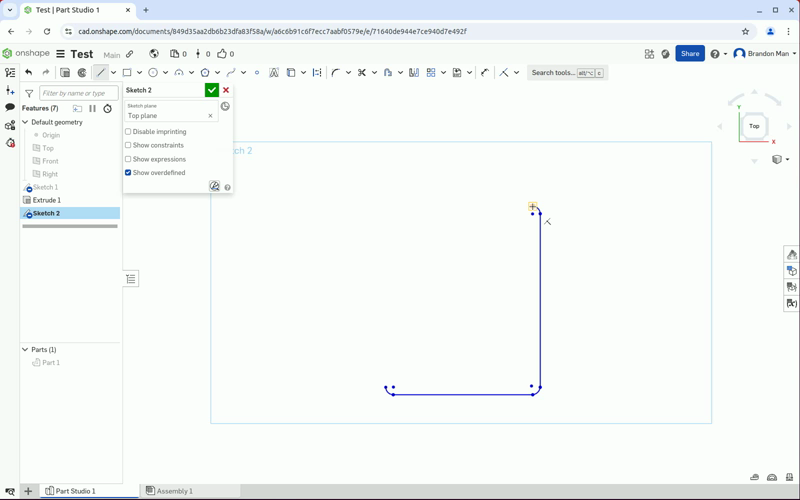
mouse_move(393, 206)
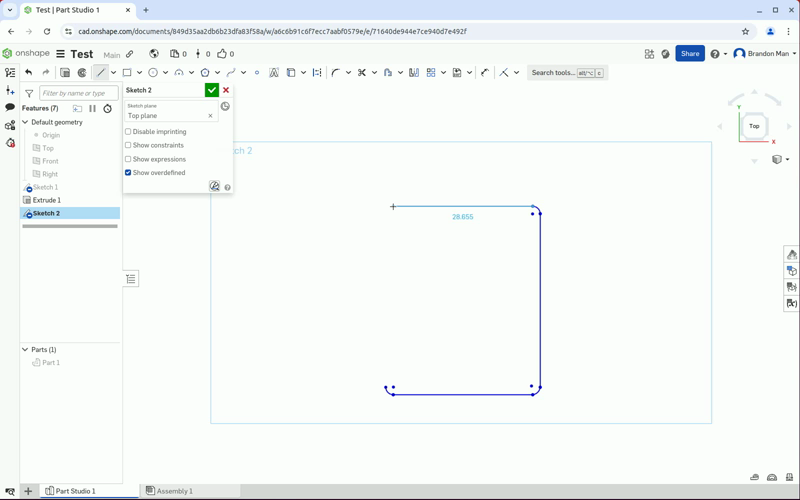
click(393, 206)
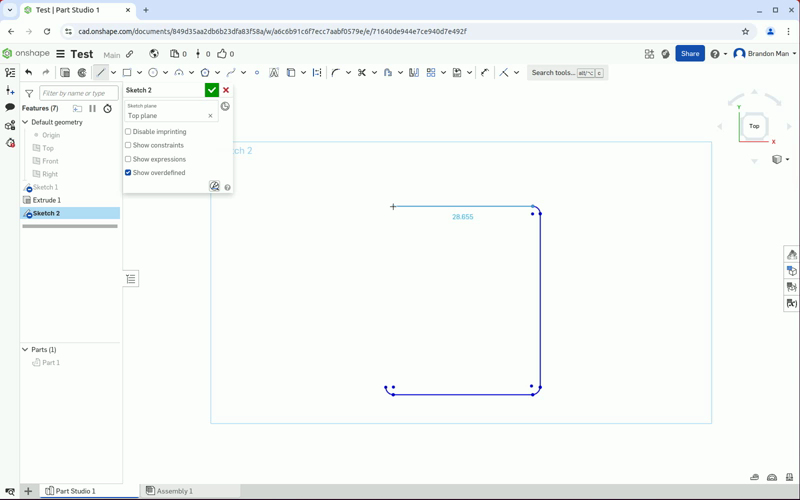
key_up(shift)
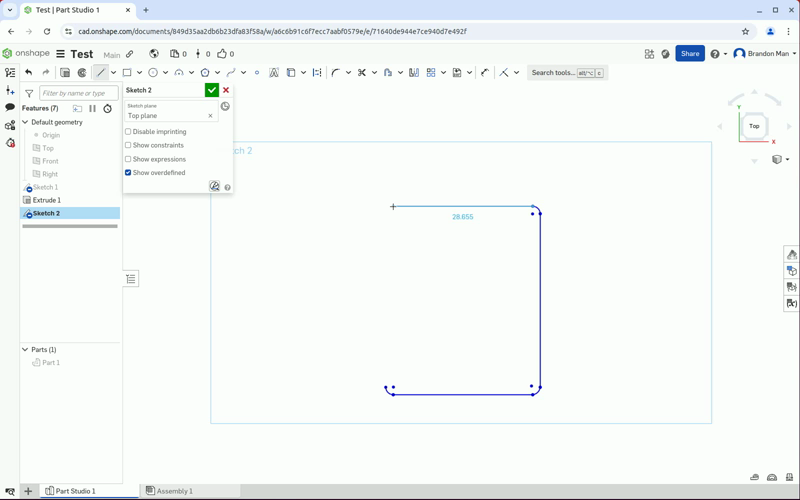
key(esc)
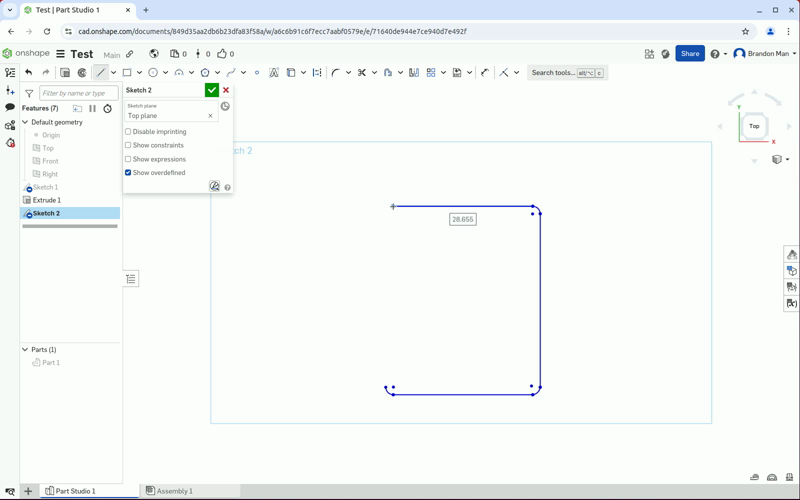
key(a)
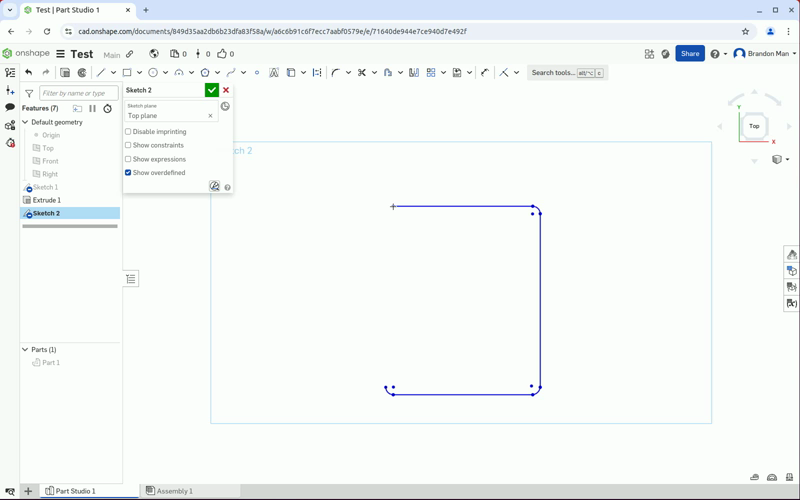
mouse_move(393, 206)
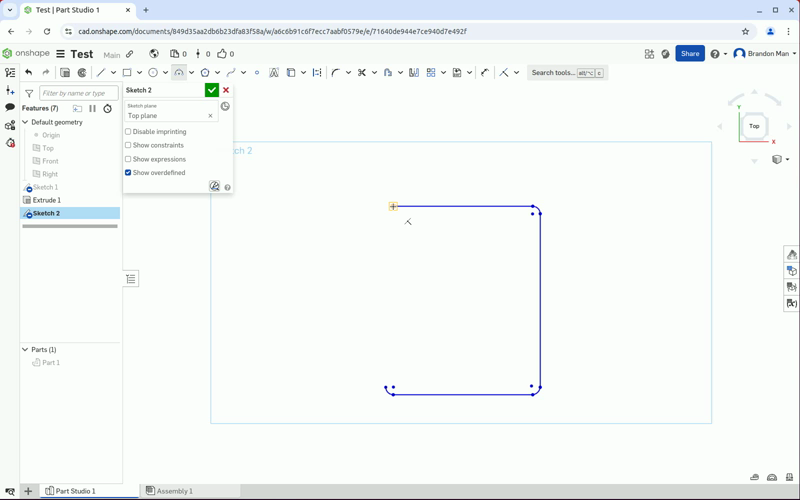
click(393, 206)
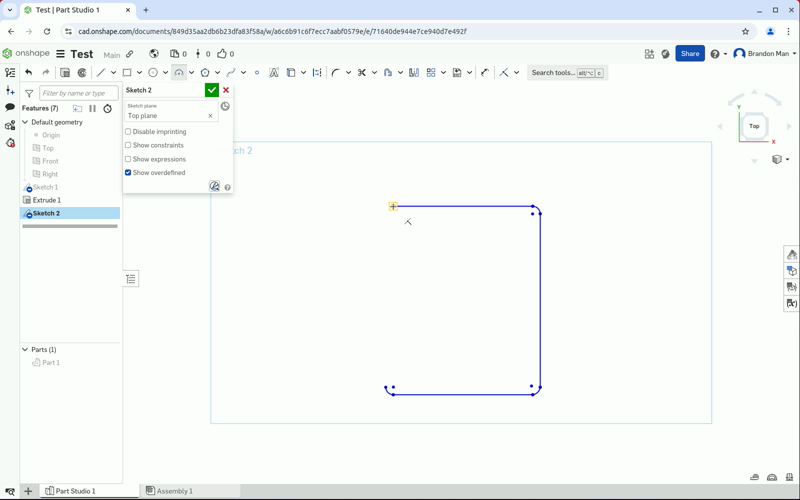
key_down(shift)
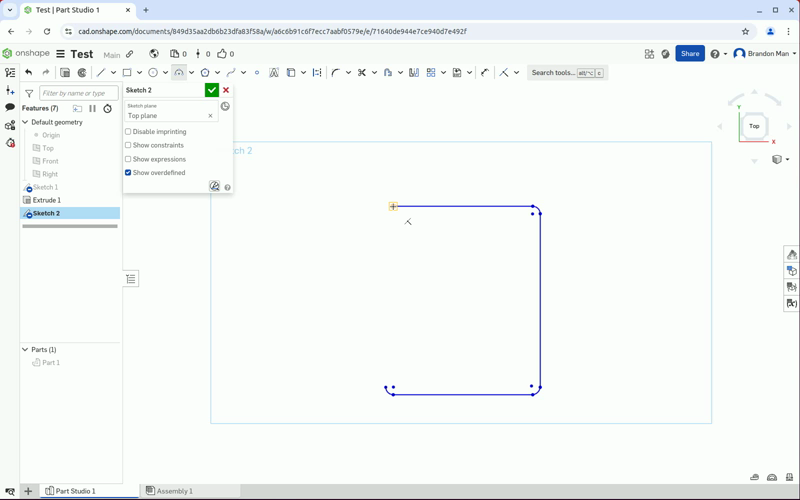
mouse_move(385, 213)
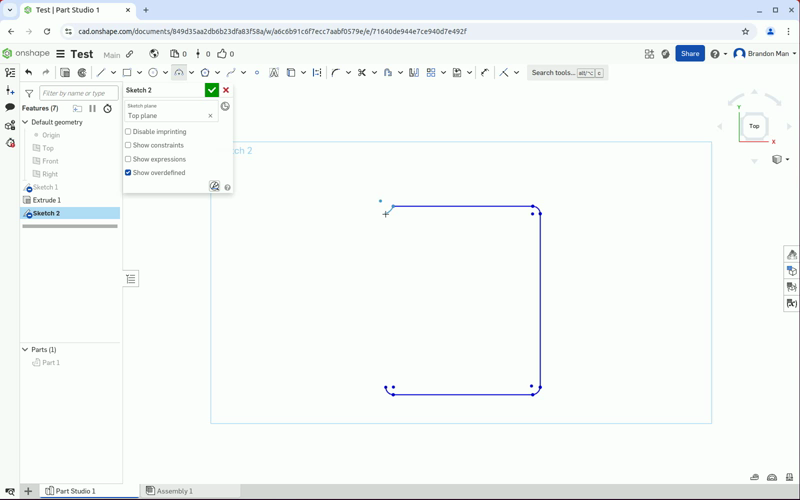
click(385, 213)
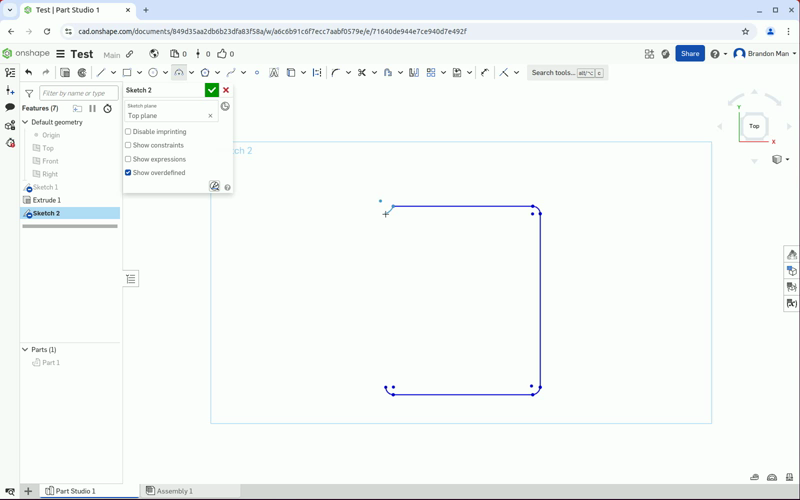
mouse_move(387, 208)
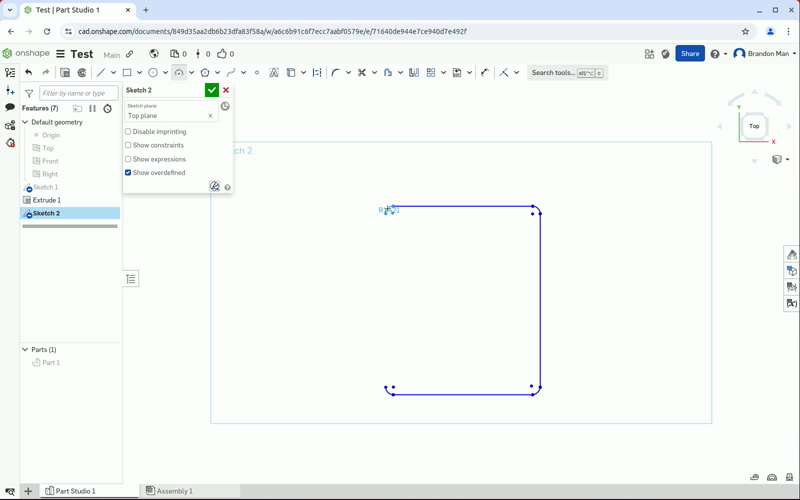
click(387, 208)
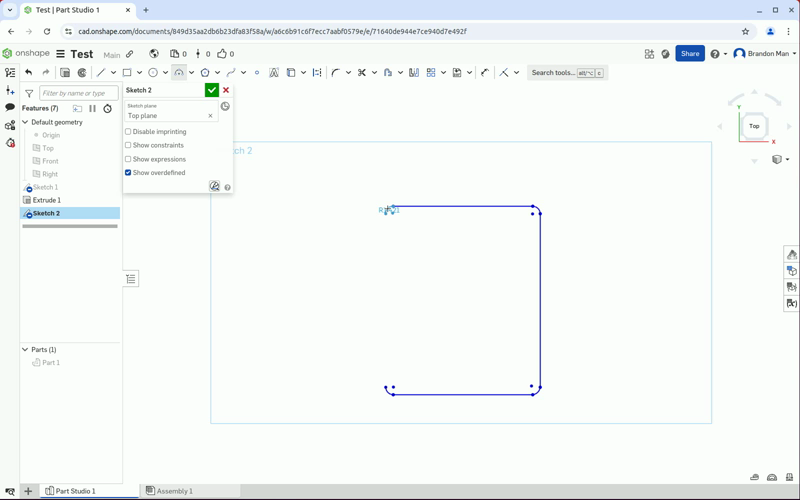
key_up(shift)
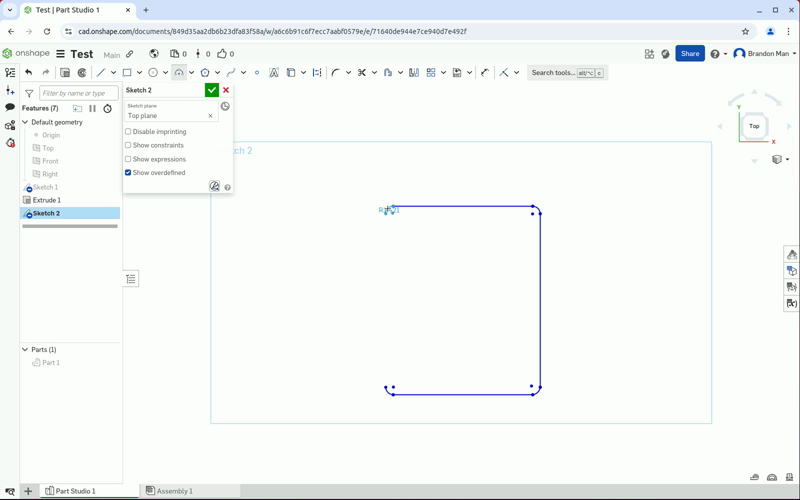
key(esc)
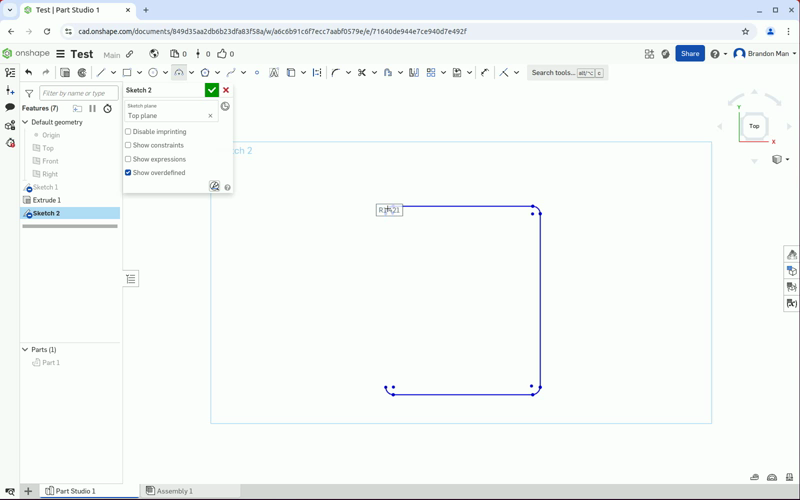
key(l)
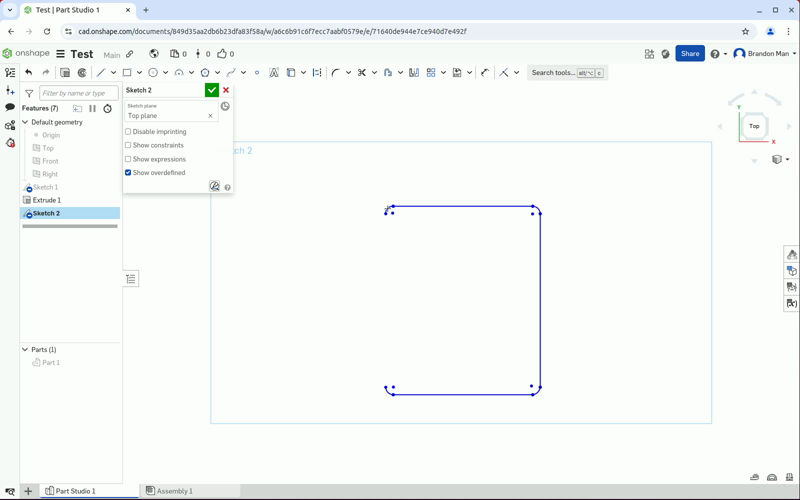
mouse_move(385, 213)
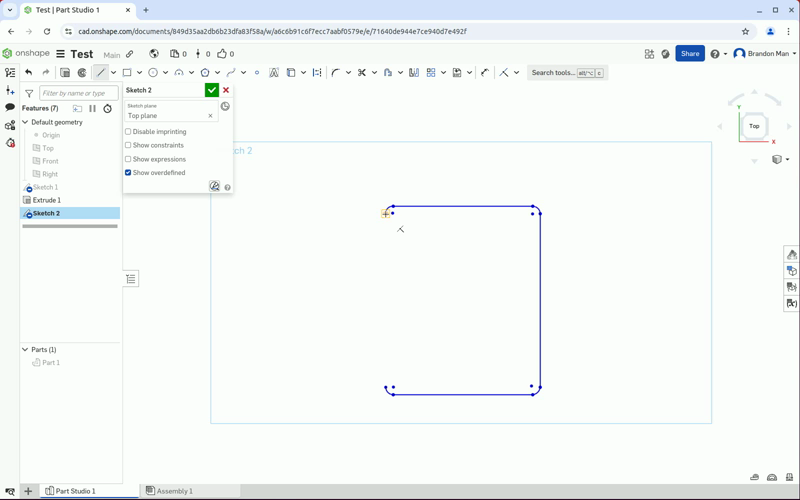
click(385, 213)
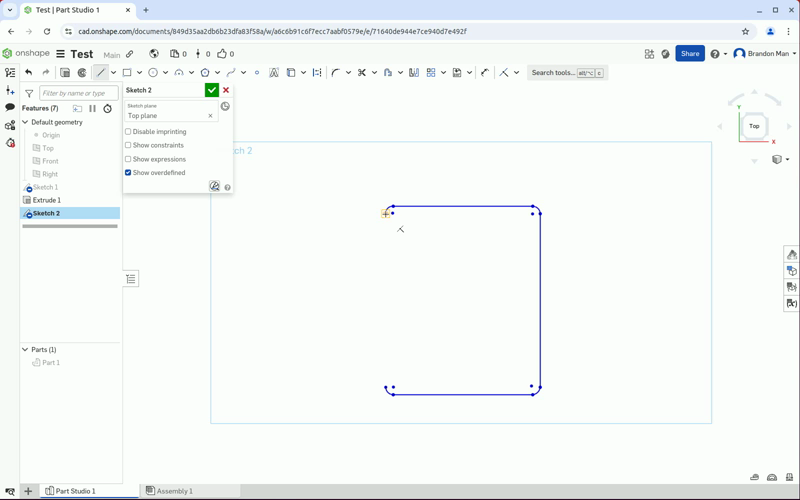
key_down(shift)
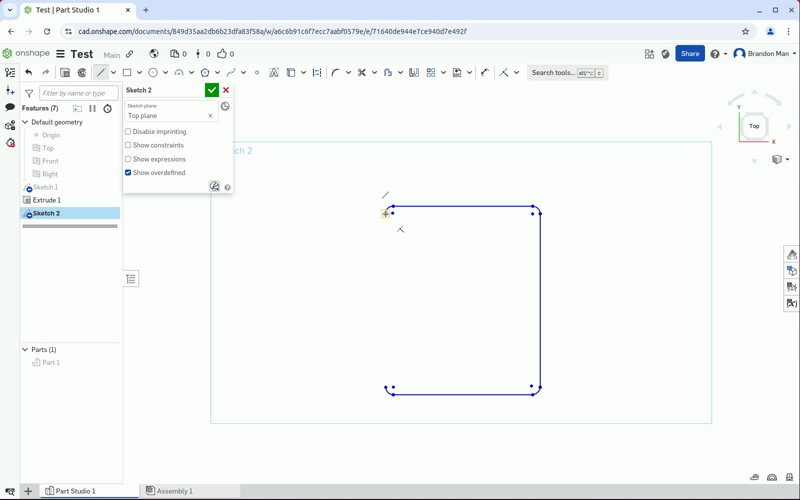
mouse_move(385, 387)
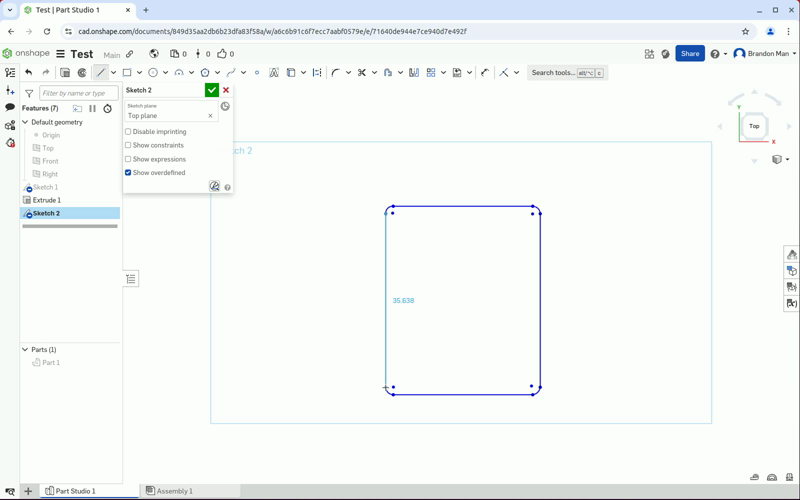
key_up(shift)
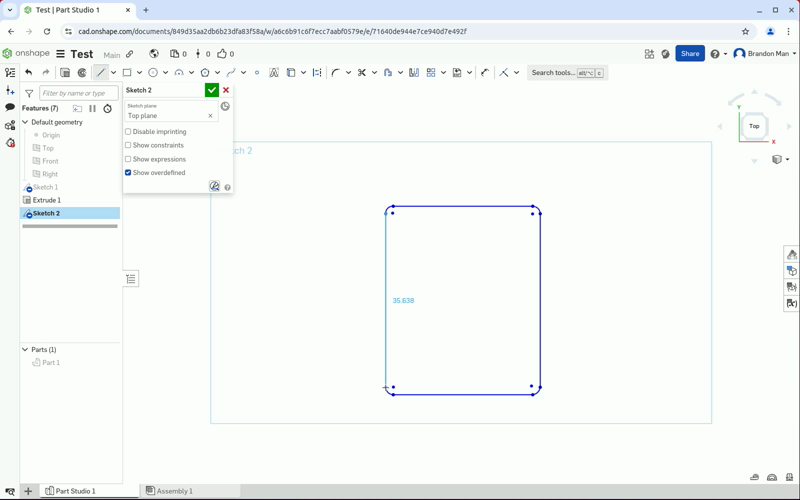
click(385, 387)
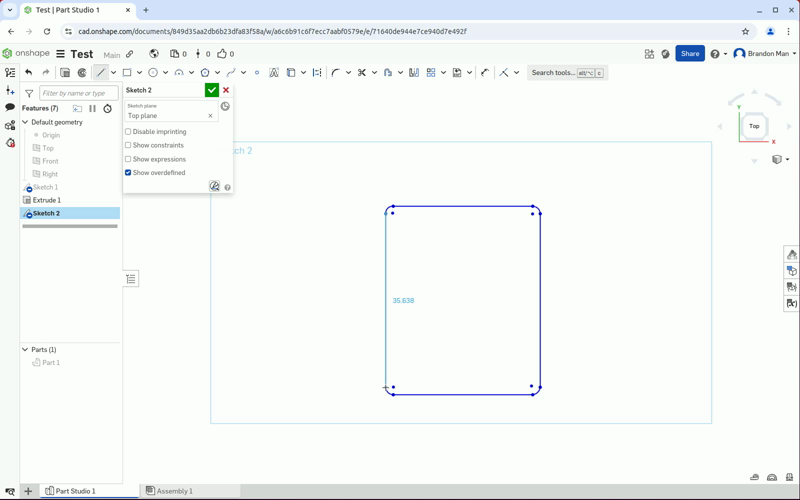
key(esc)
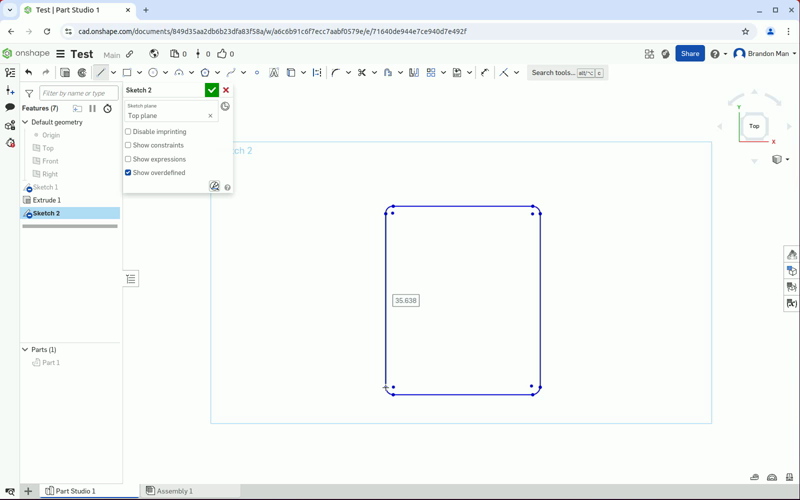
key(l)
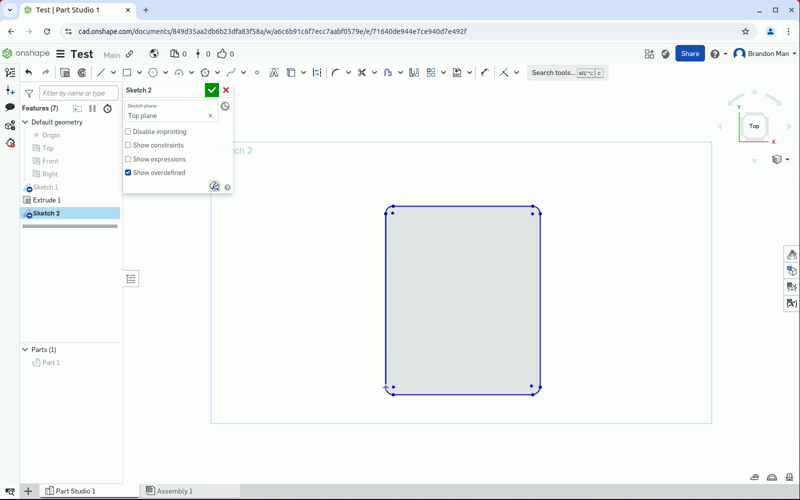
key_down(shift)
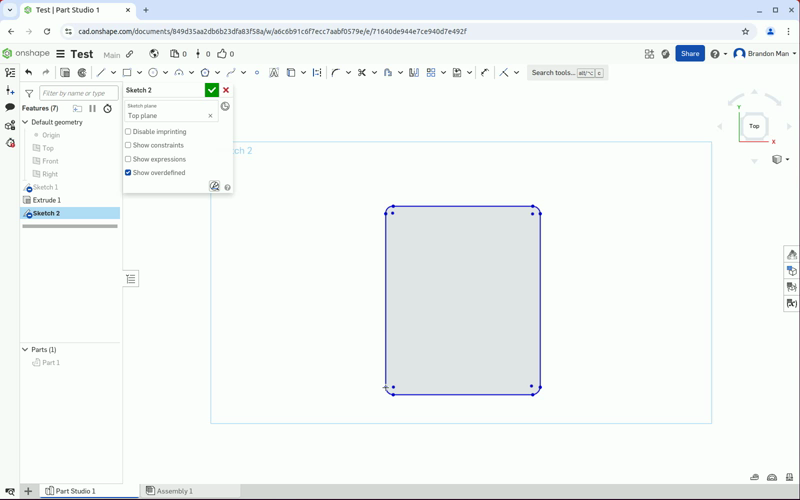
mouse_move(391, 390)
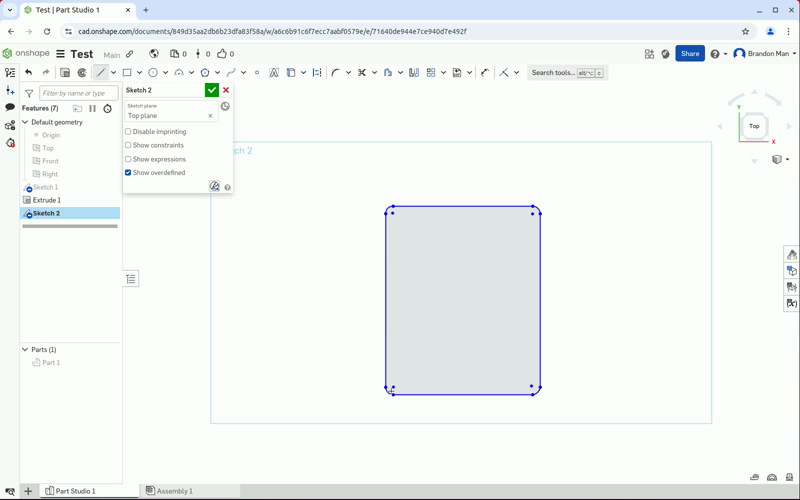
scroll(6)
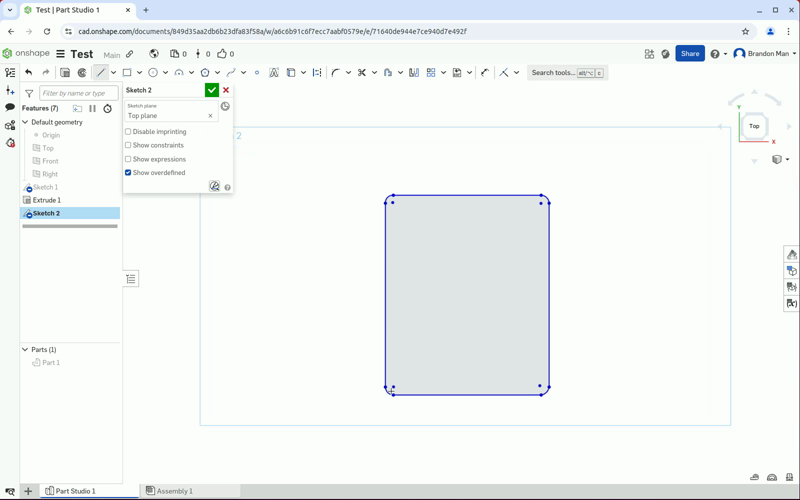
scroll(6)
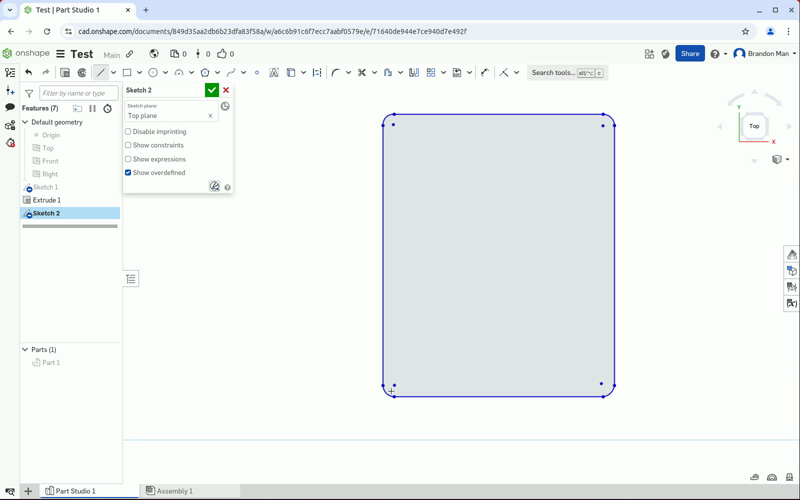
scroll(6)
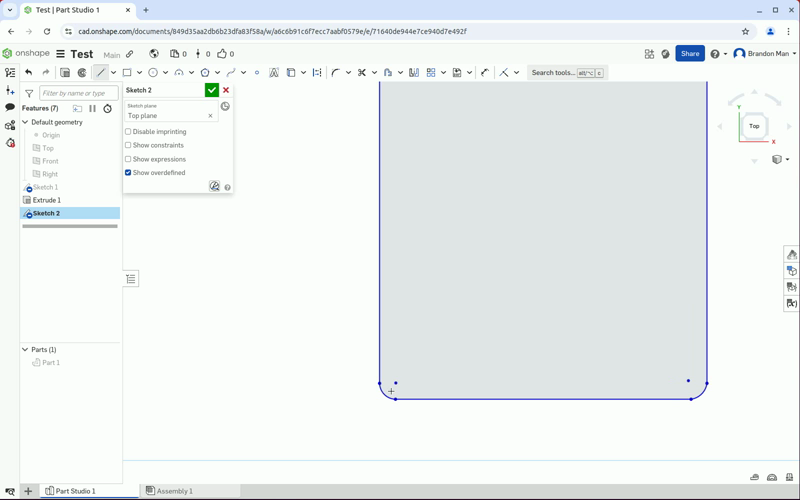
scroll(6)
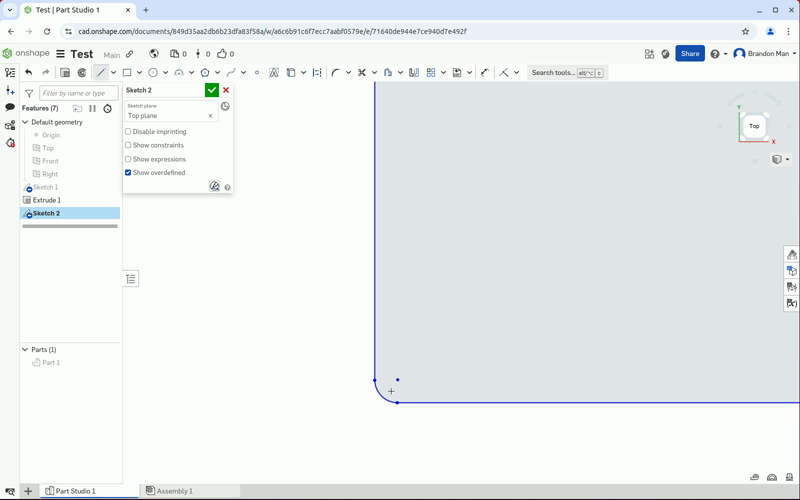
scroll(6)
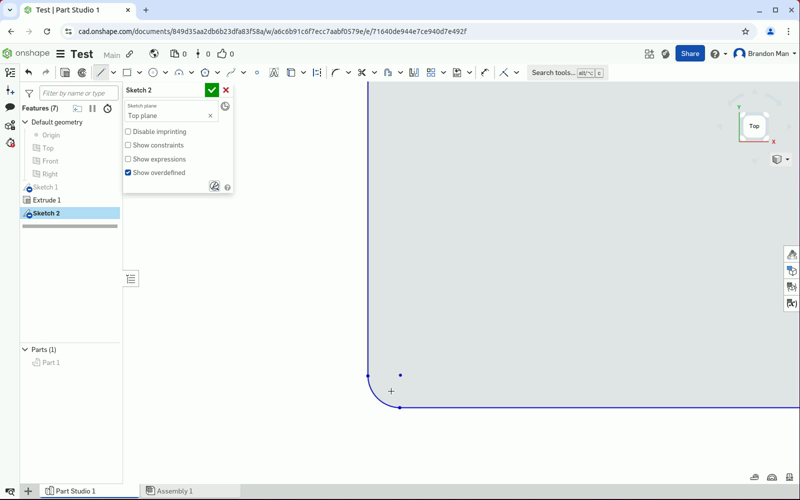
scroll(6)
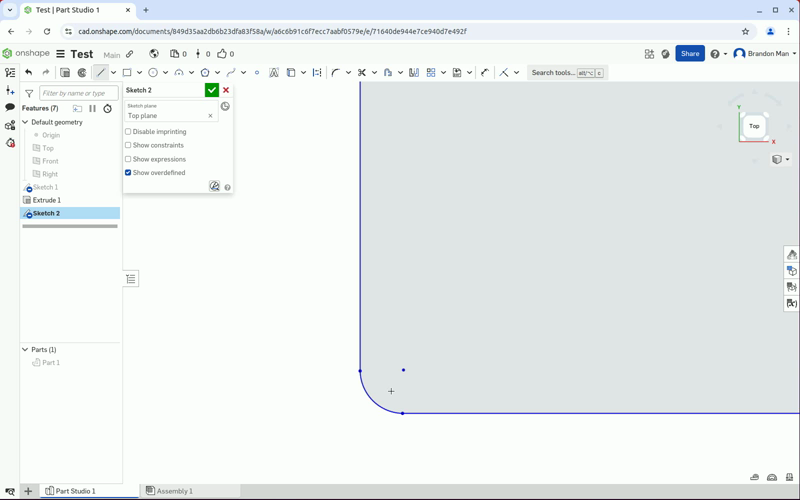
scroll(6)
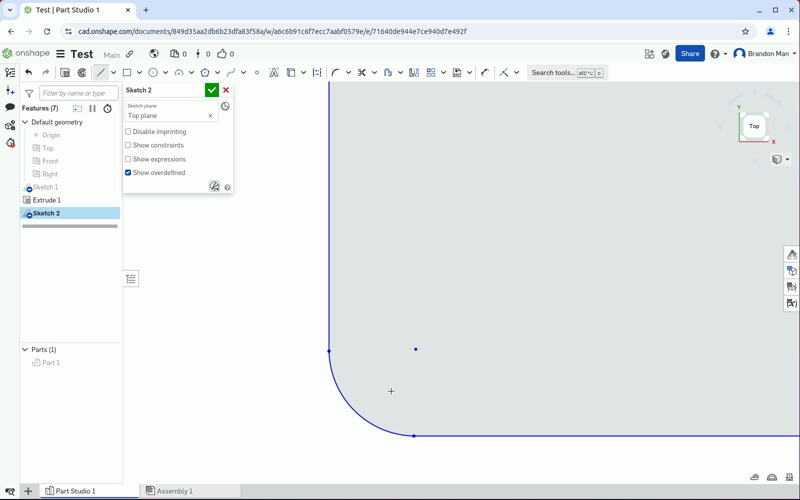
click(391, 390)
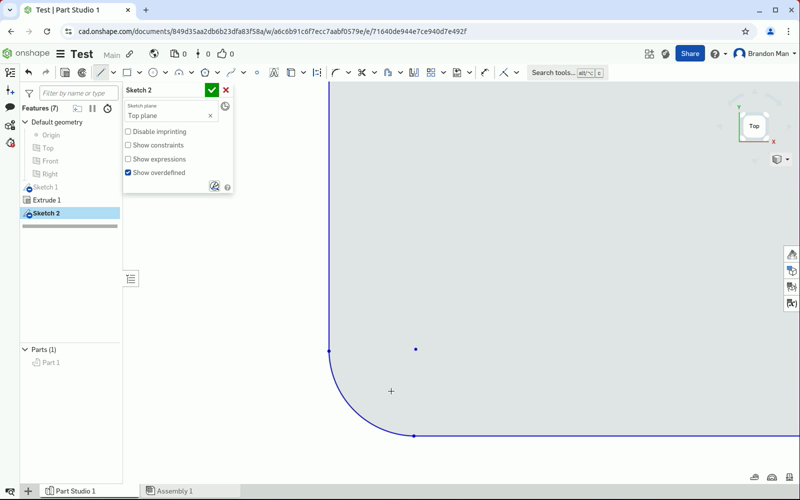
scroll(-6)
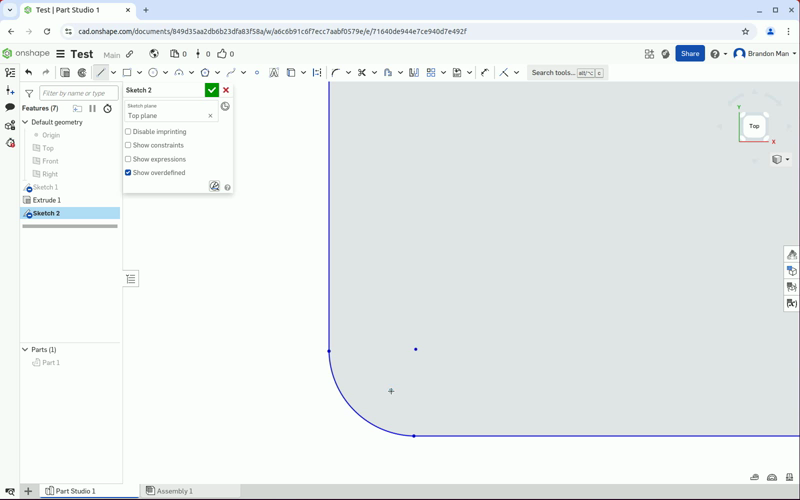
scroll(-6)
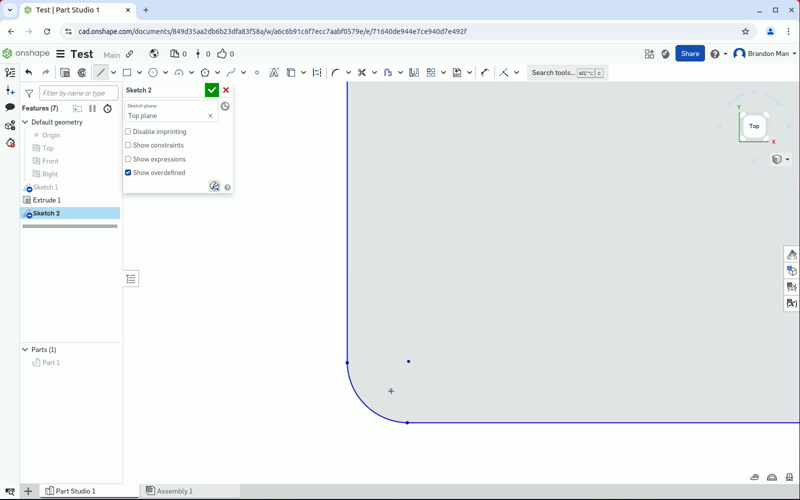
scroll(-6)
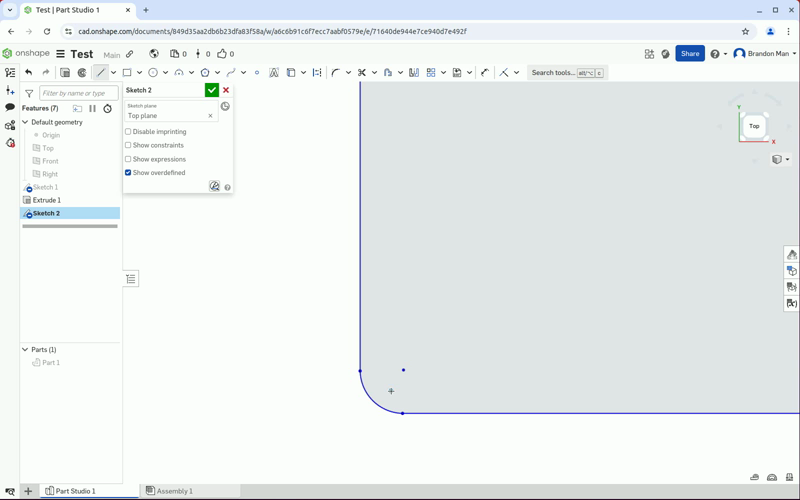
scroll(-6)
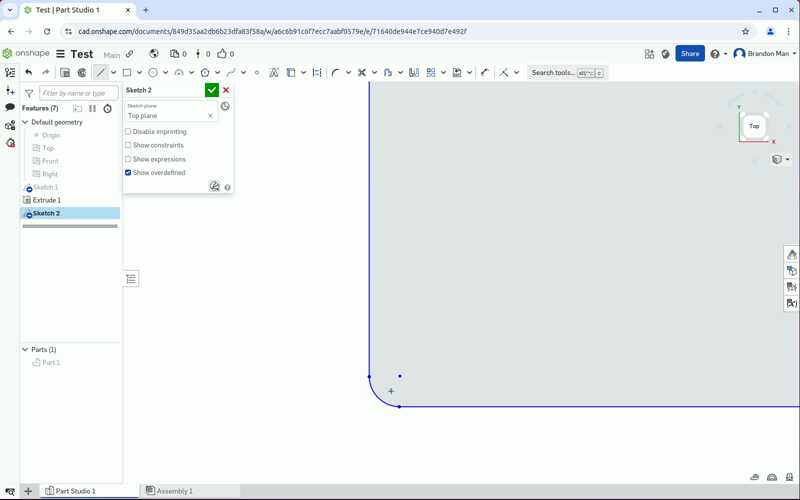
scroll(-6)
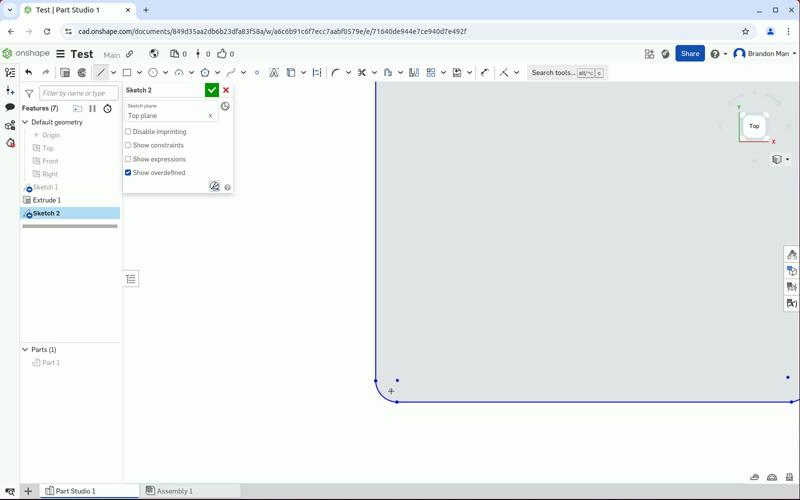
scroll(-6)
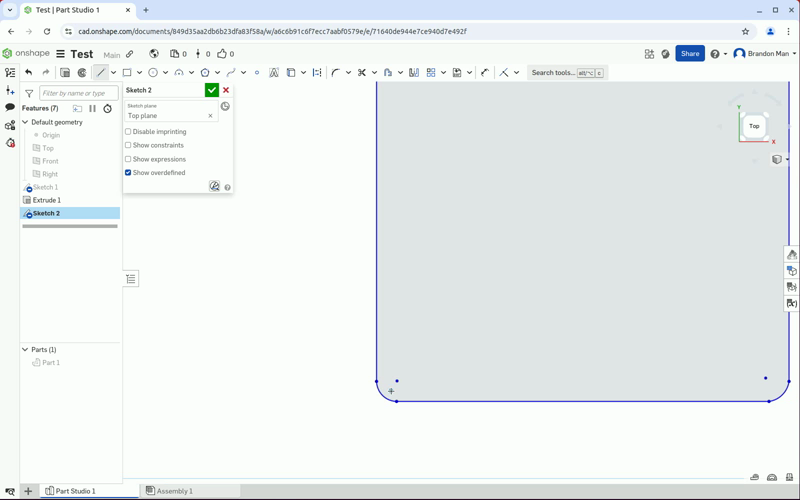
scroll(-6)
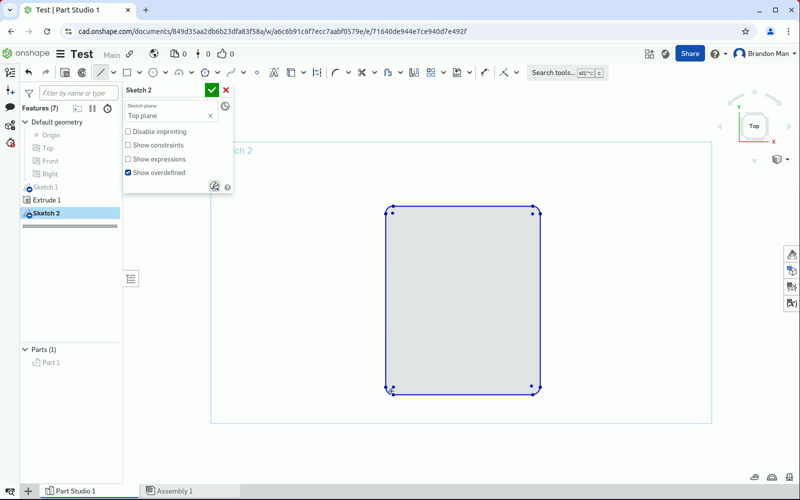
key_up(shift)
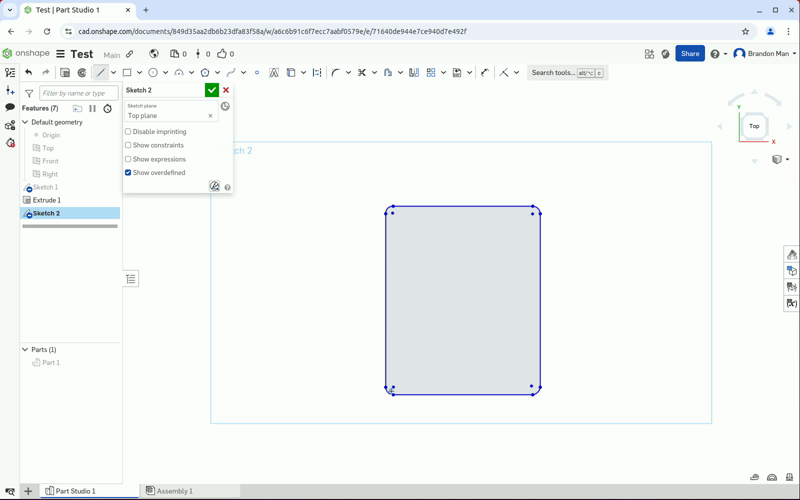
key_down(shift)
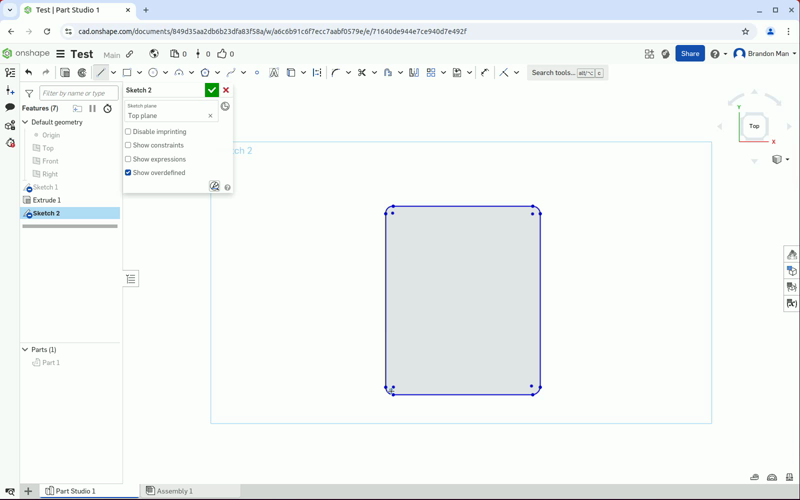
mouse_move(536, 390)
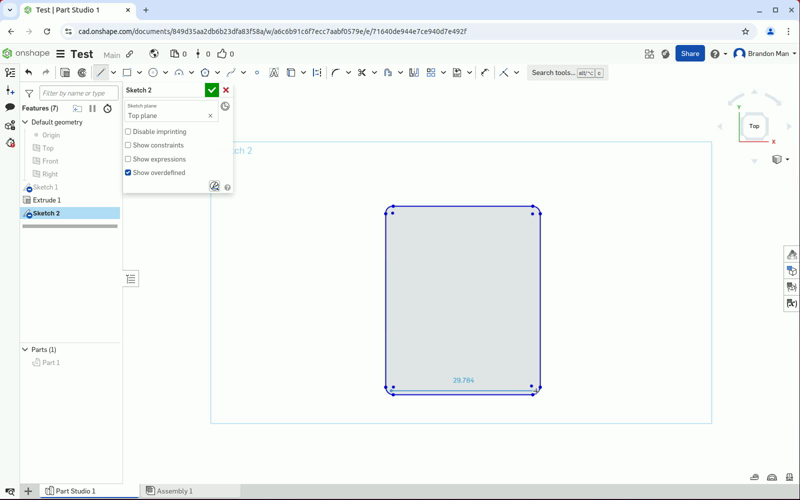
scroll(6)
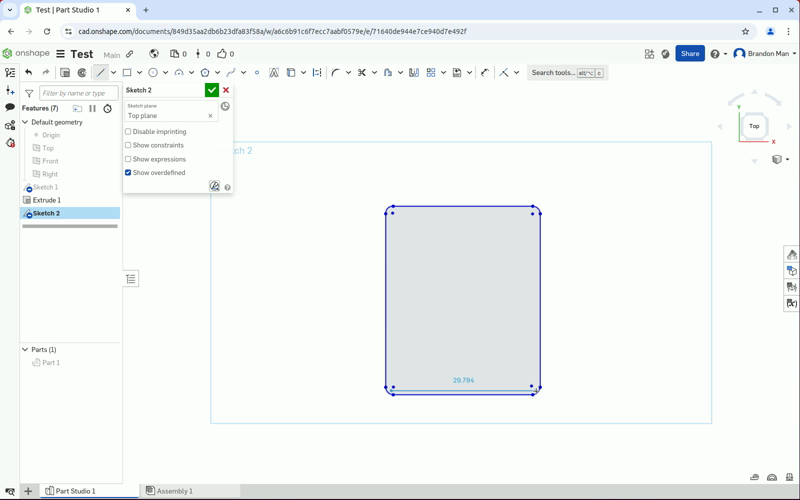
scroll(6)
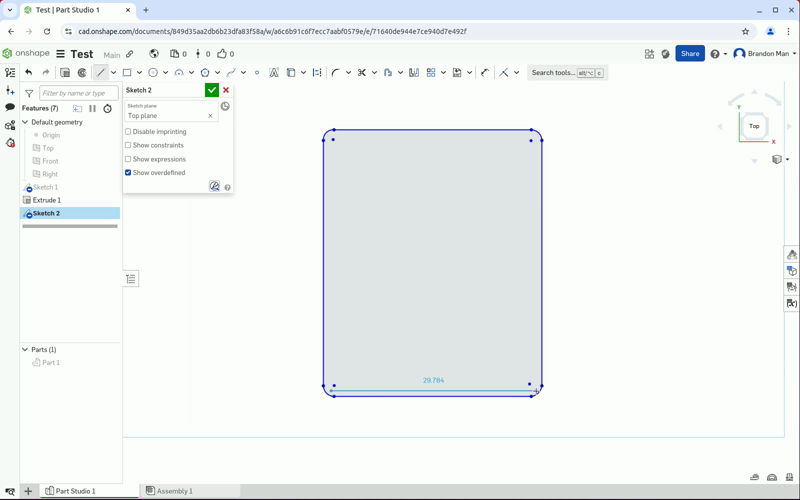
scroll(6)
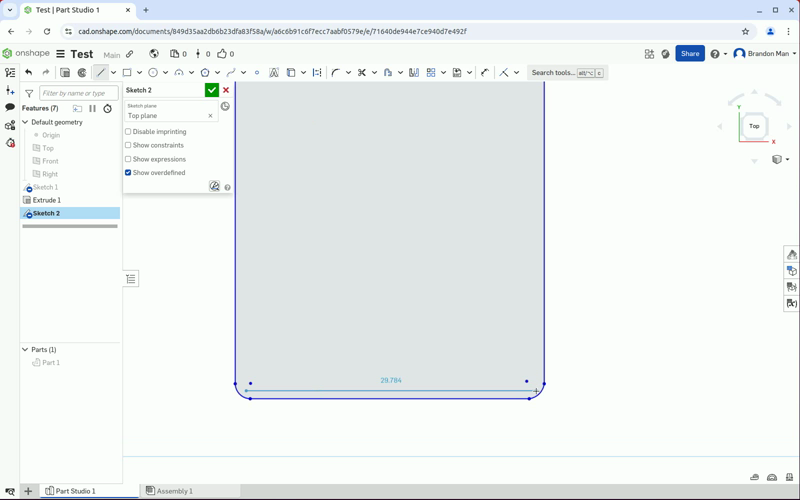
scroll(6)
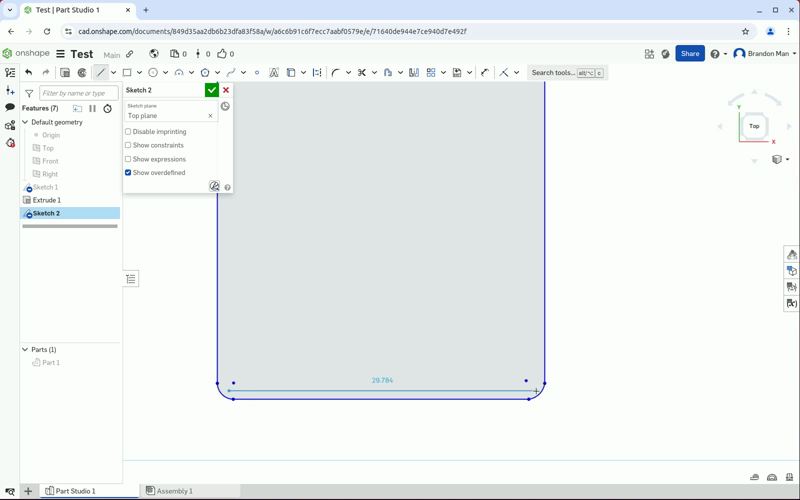
scroll(6)
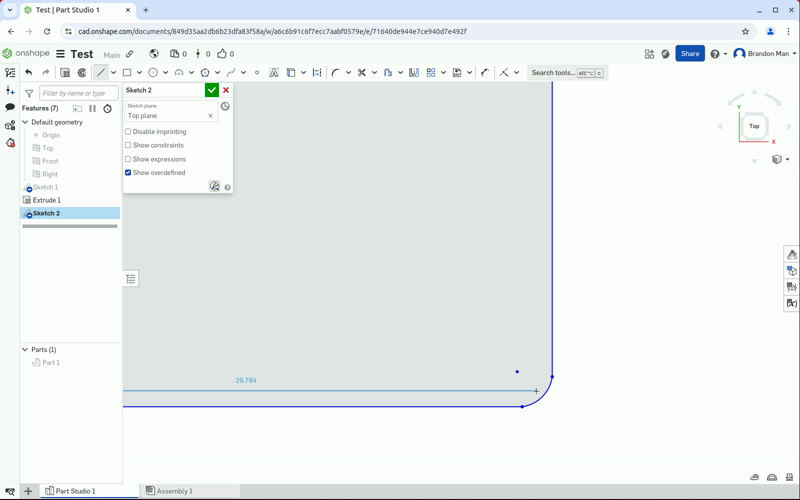
scroll(6)
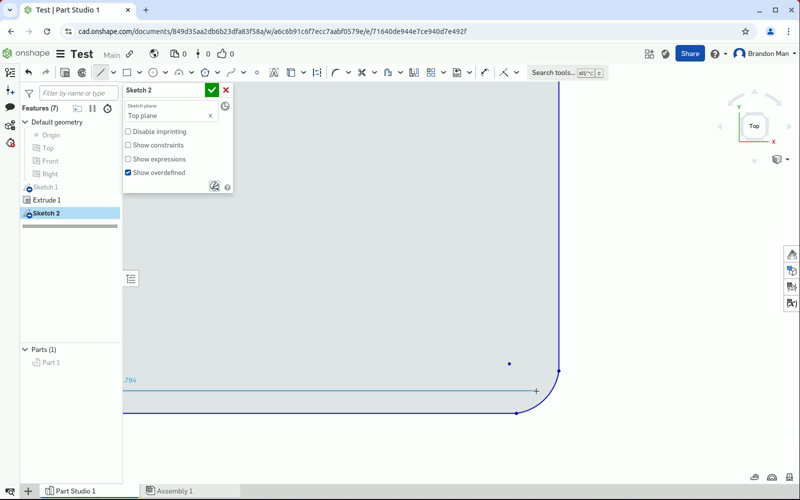
scroll(6)
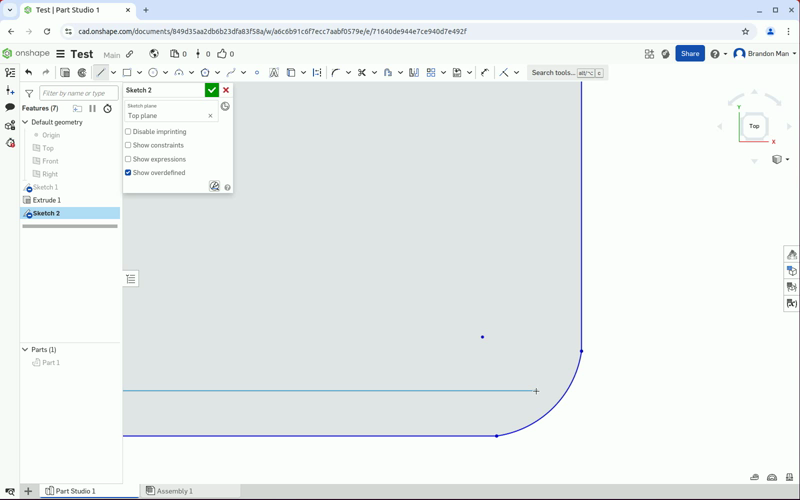
click(536, 390)
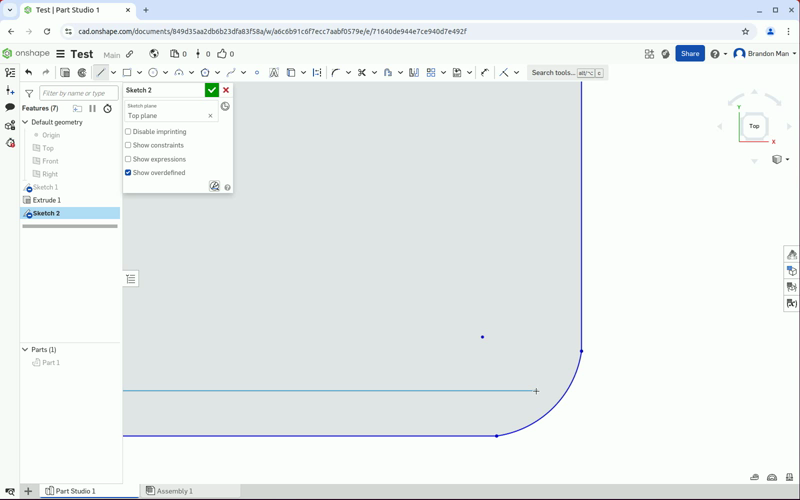
scroll(-6)
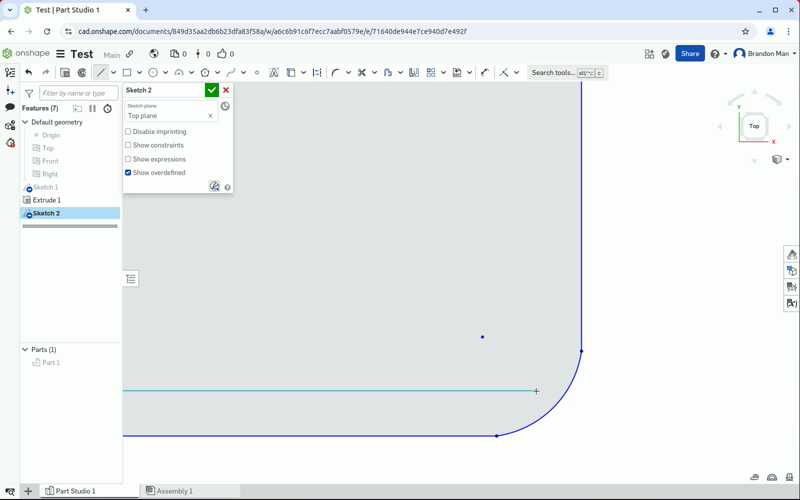
scroll(-6)
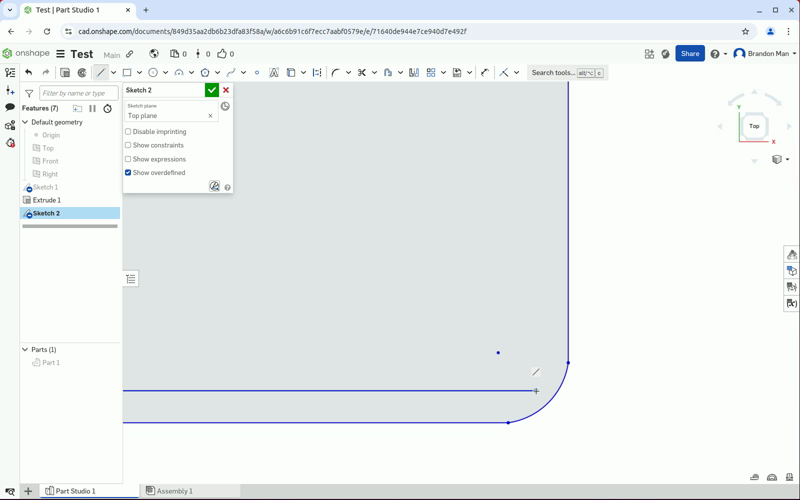
scroll(-6)
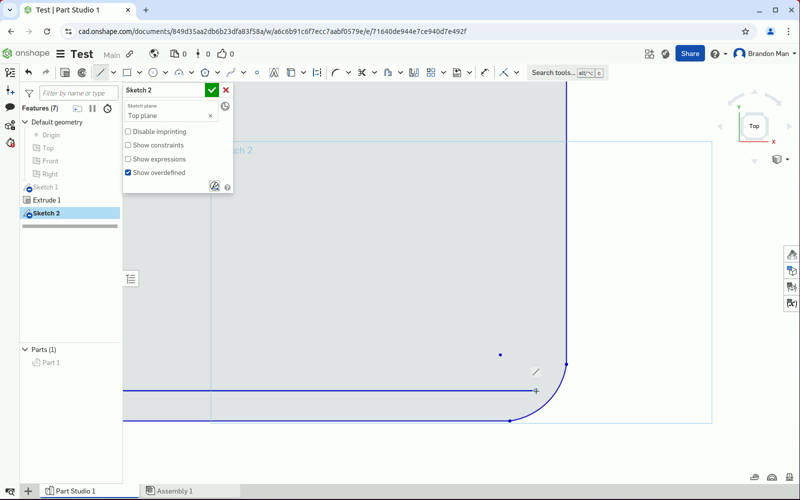
scroll(-6)
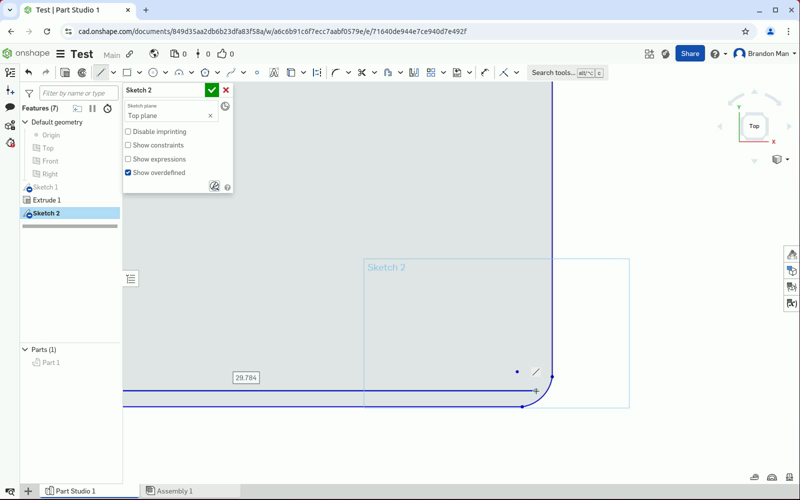
scroll(-6)
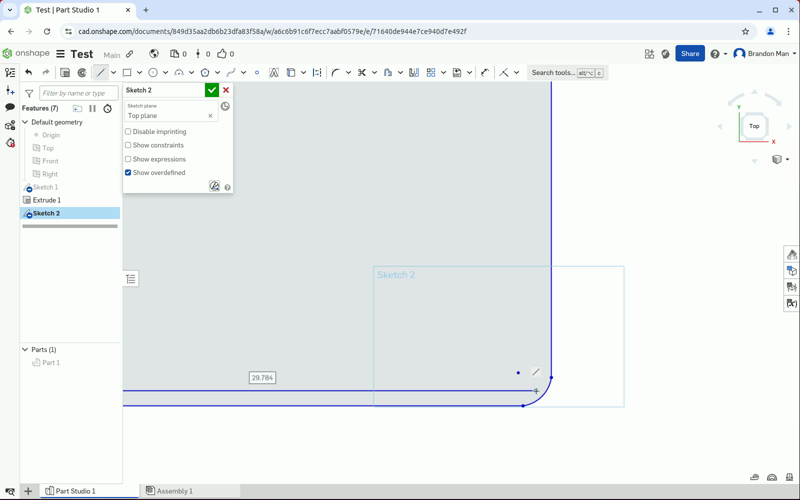
scroll(-6)
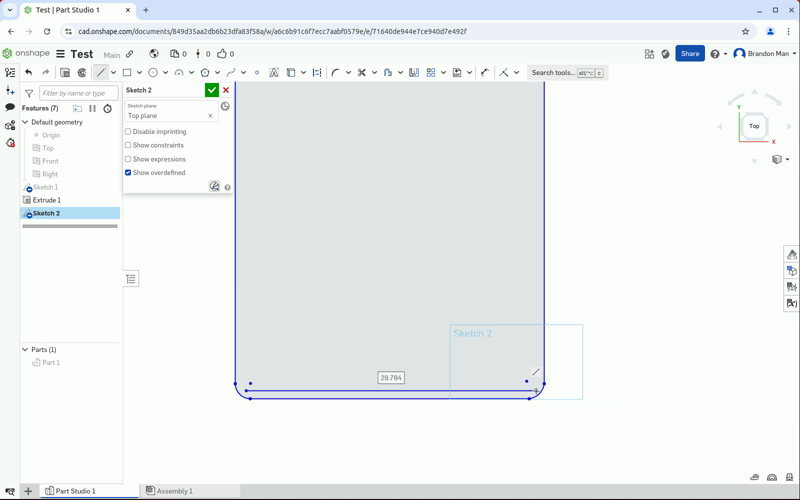
scroll(-6)
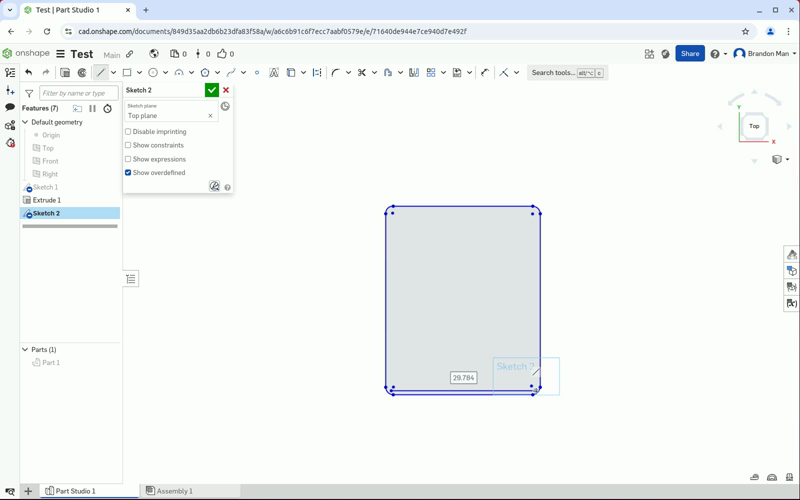
key_up(shift)
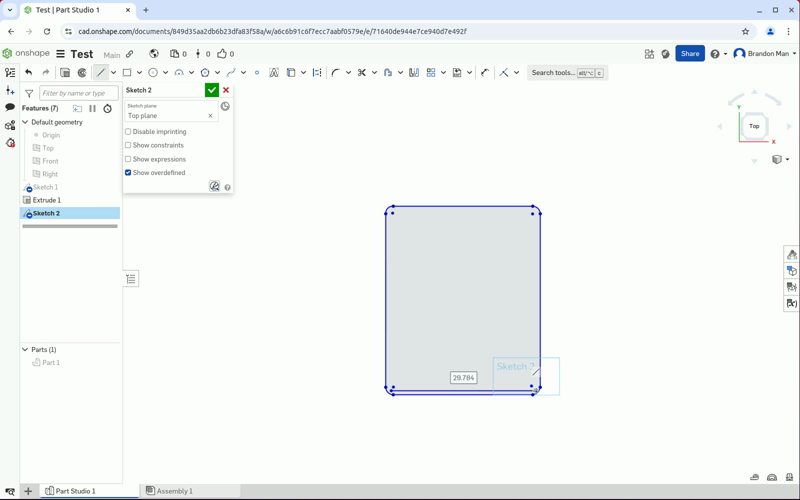
key_down(shift)
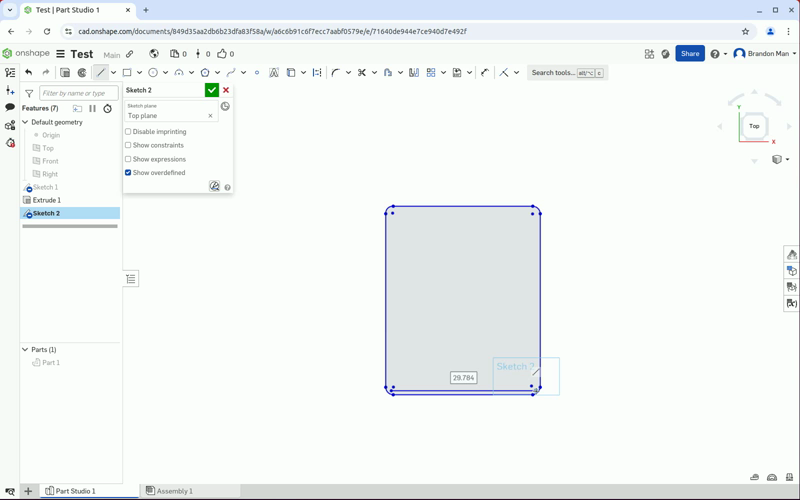
mouse_move(536, 212)
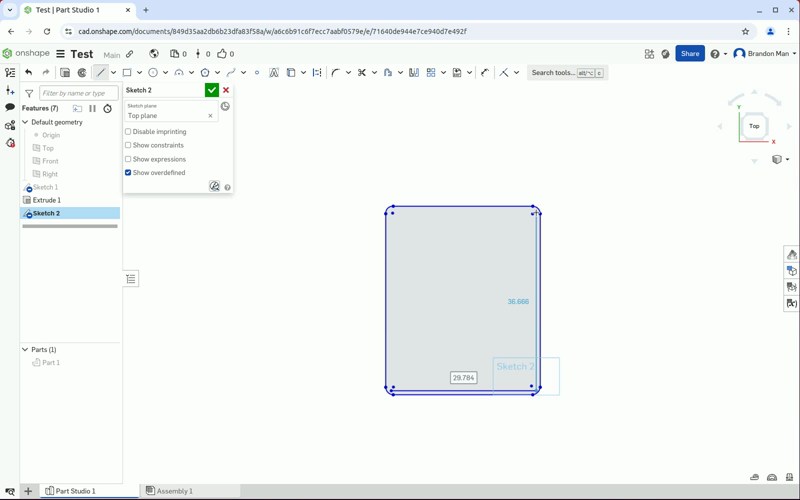
scroll(6)
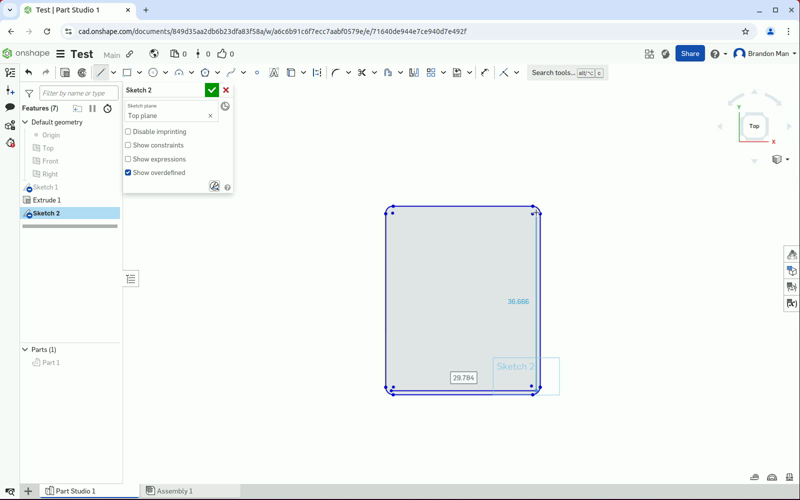
scroll(6)
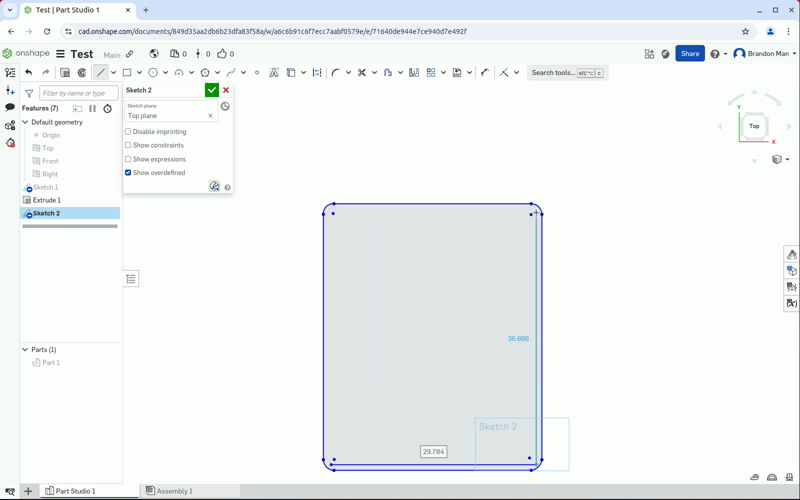
scroll(6)
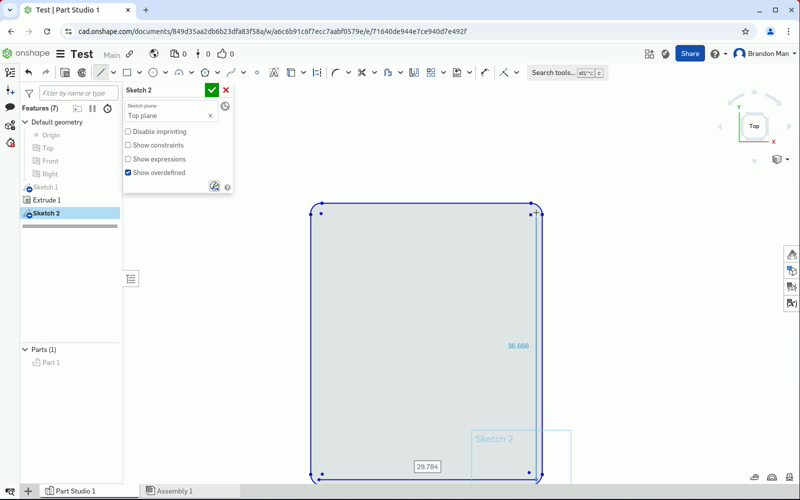
scroll(6)
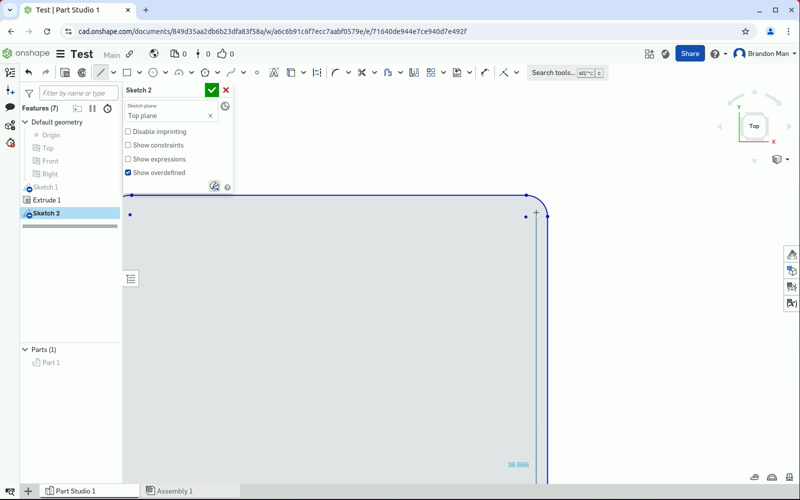
scroll(6)
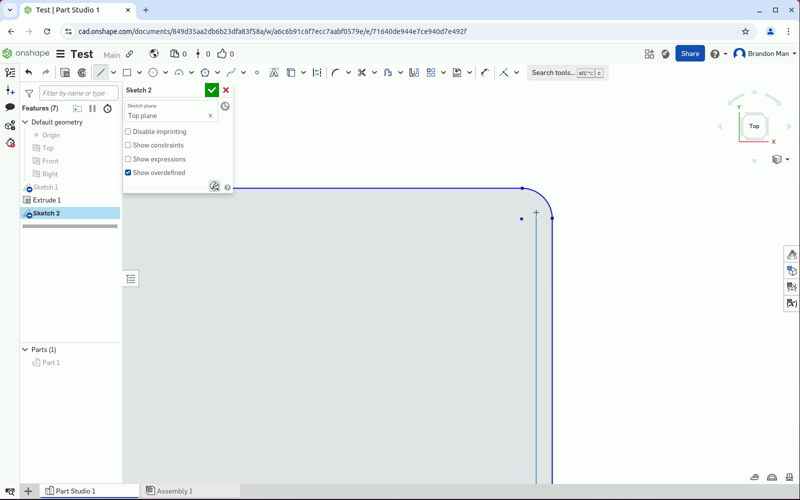
scroll(6)
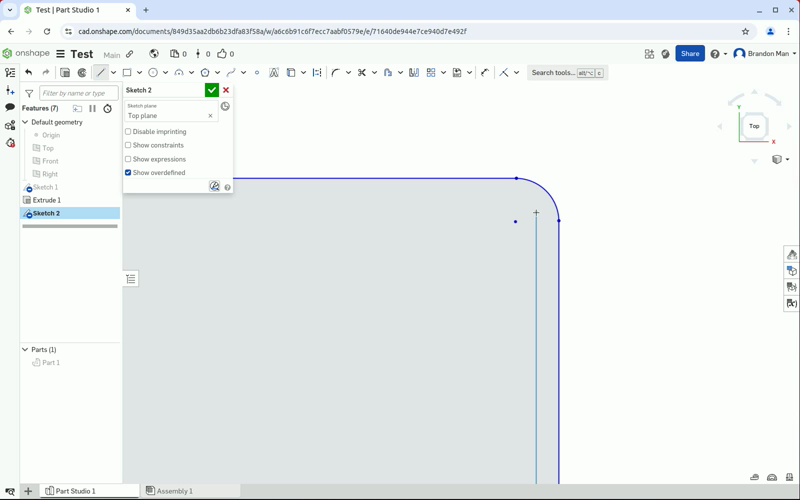
scroll(6)
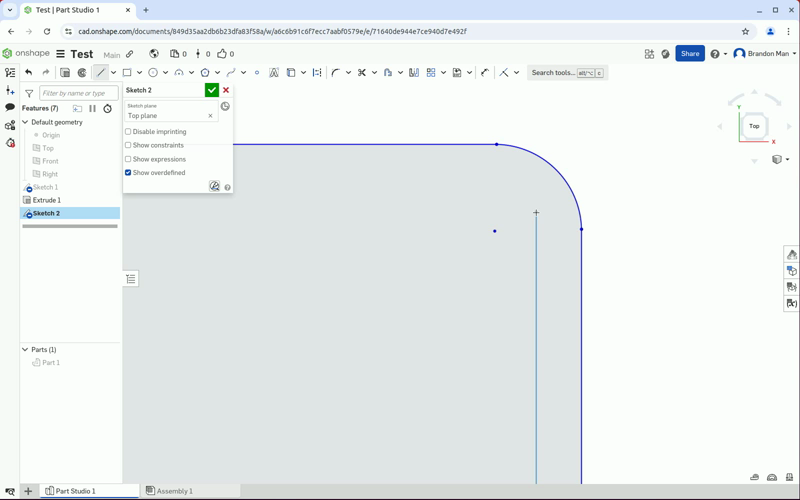
click(536, 212)
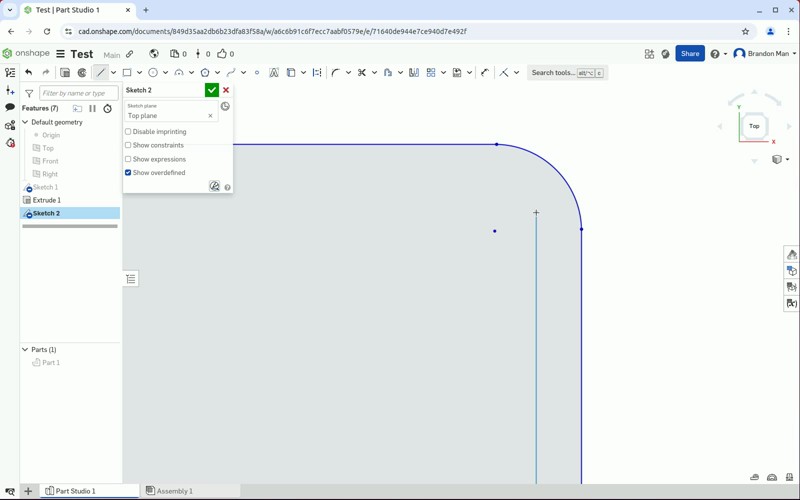
scroll(-6)
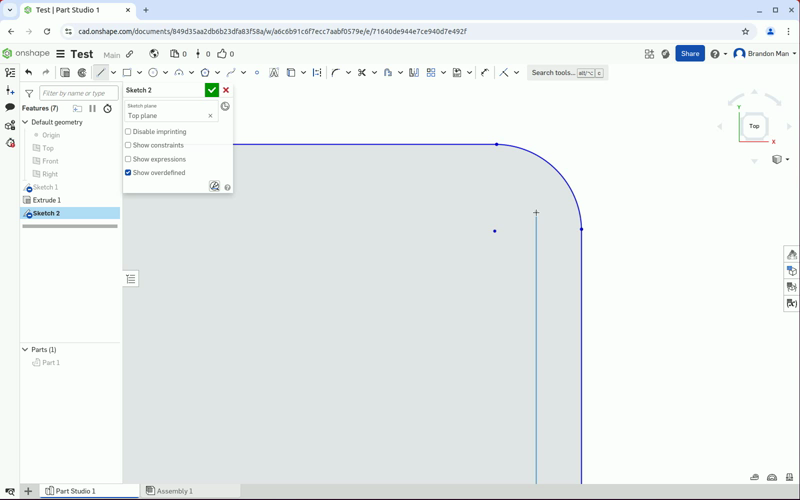
scroll(-6)
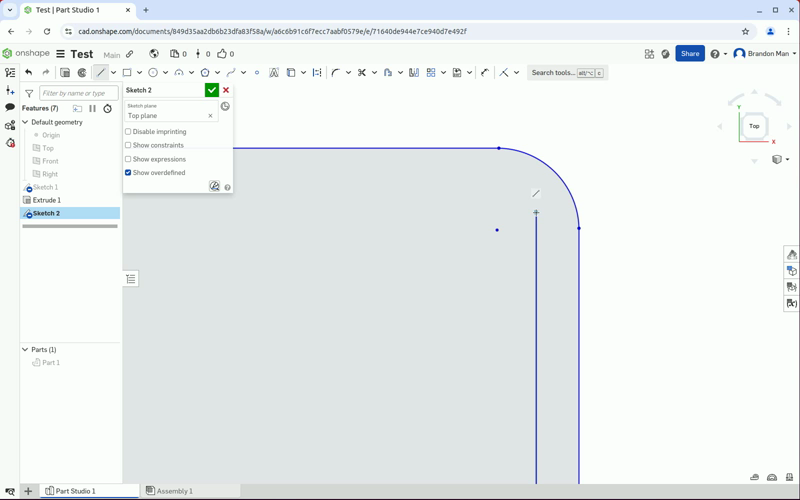
scroll(-6)
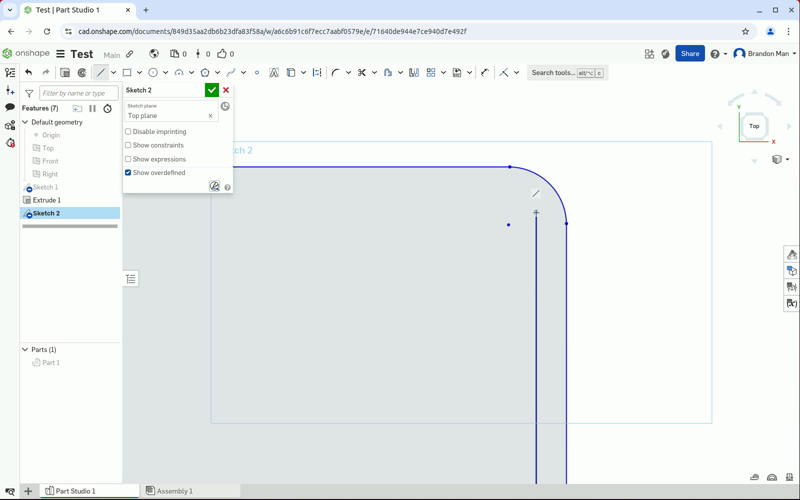
scroll(-6)
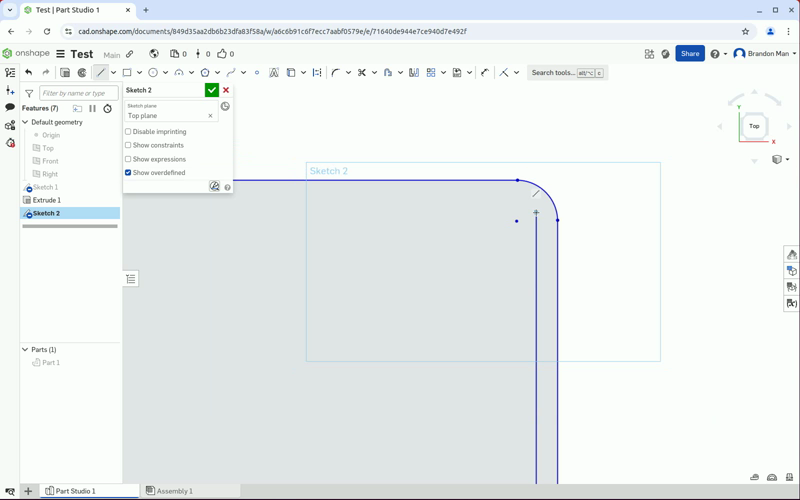
scroll(-6)
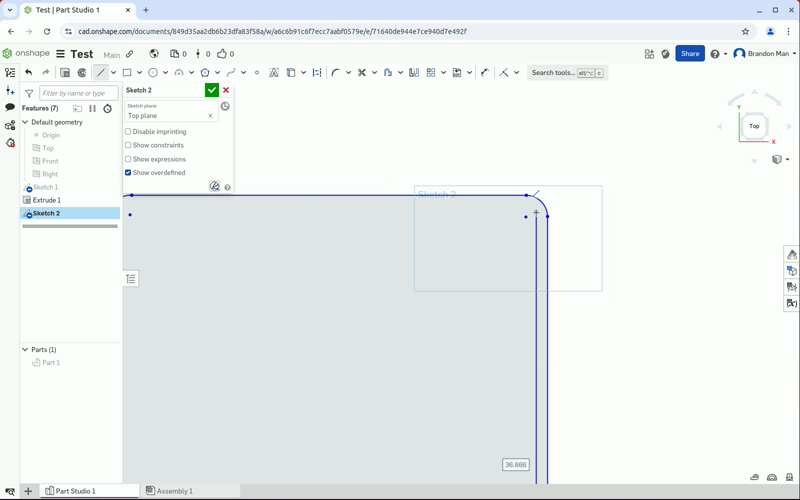
scroll(-6)
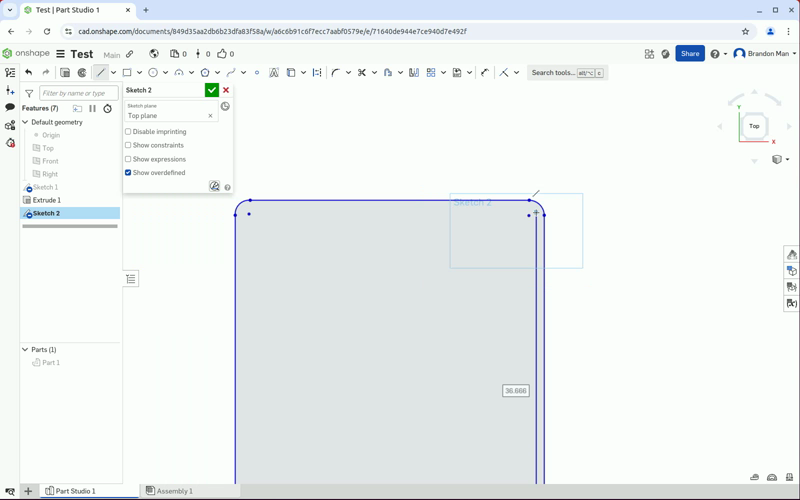
scroll(-6)
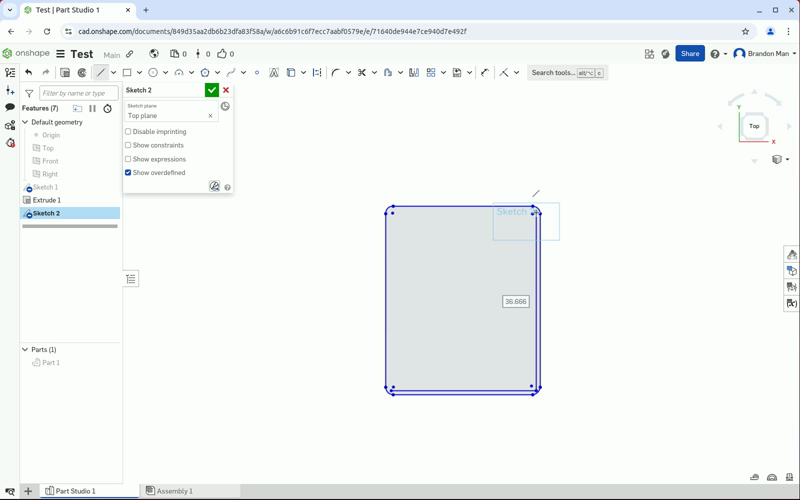
key_up(shift)
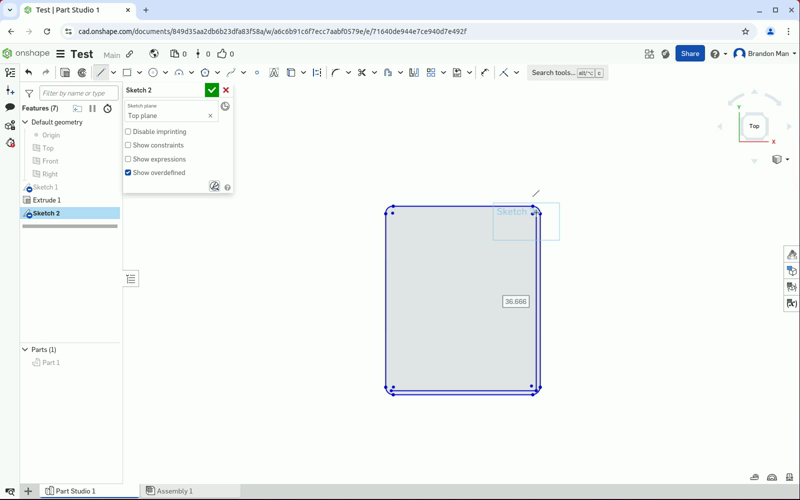
key_down(shift)
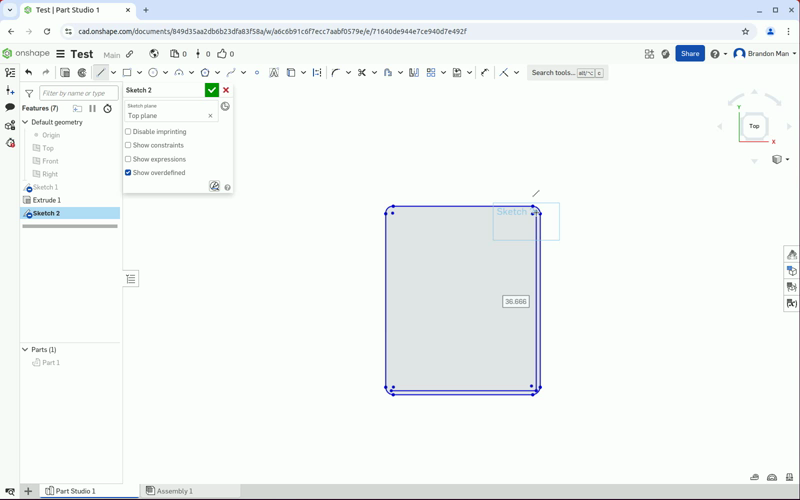
mouse_move(391, 212)
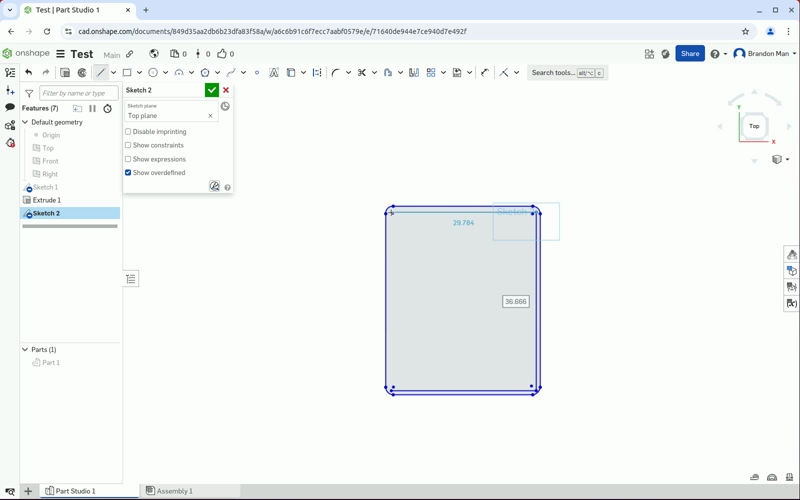
scroll(6)
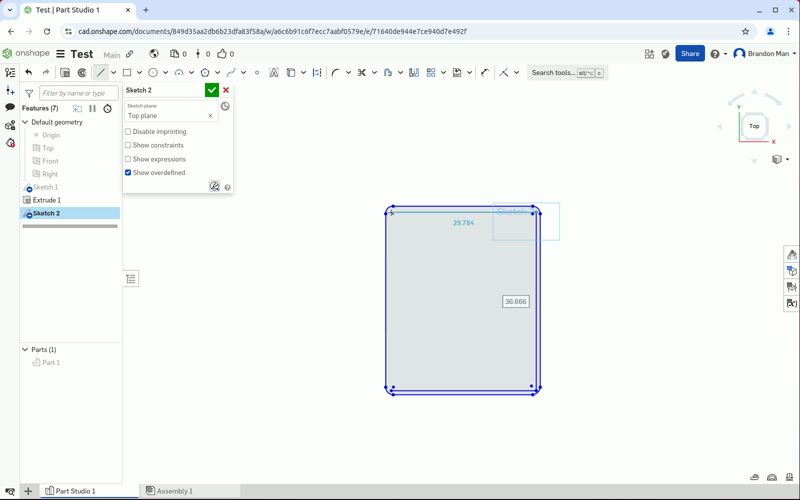
scroll(6)
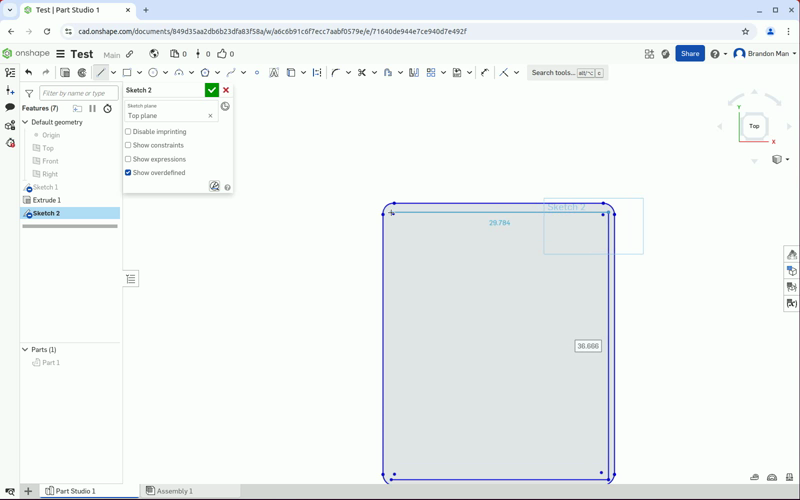
scroll(6)
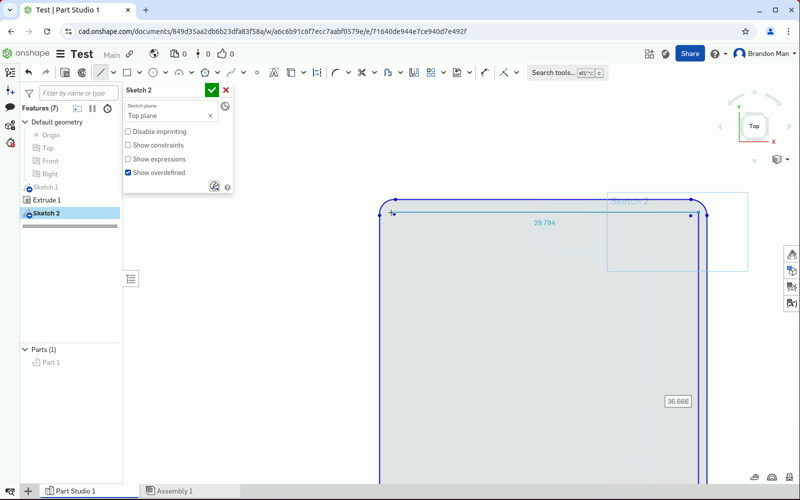
scroll(6)
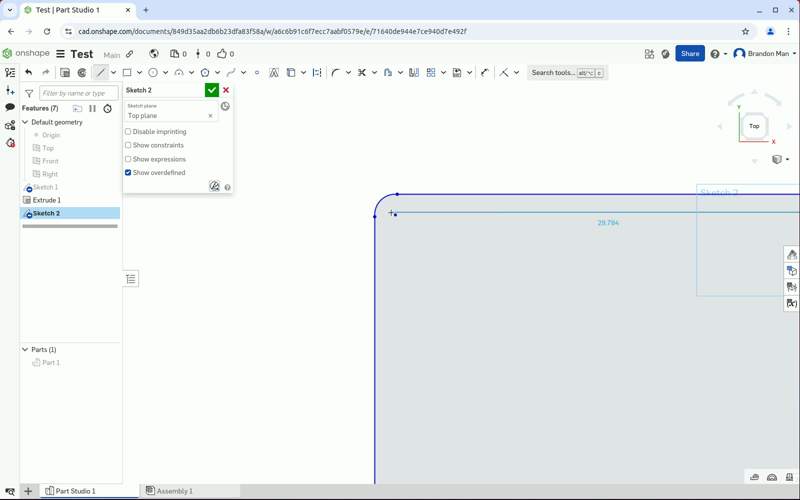
scroll(6)
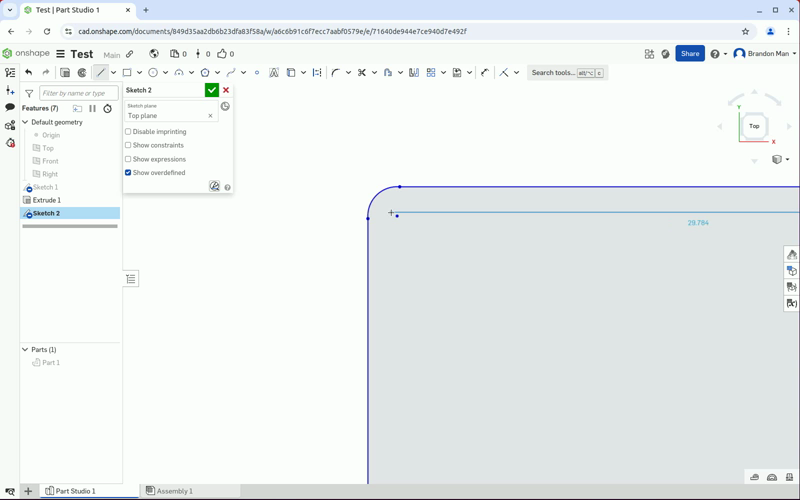
scroll(6)
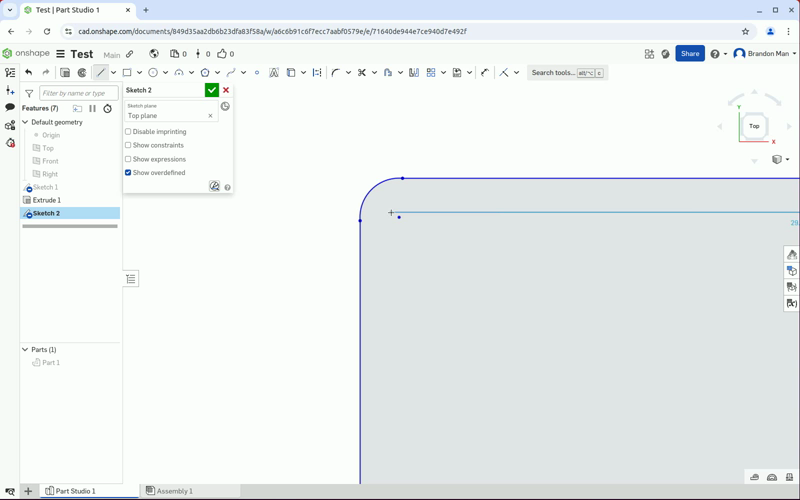
scroll(6)
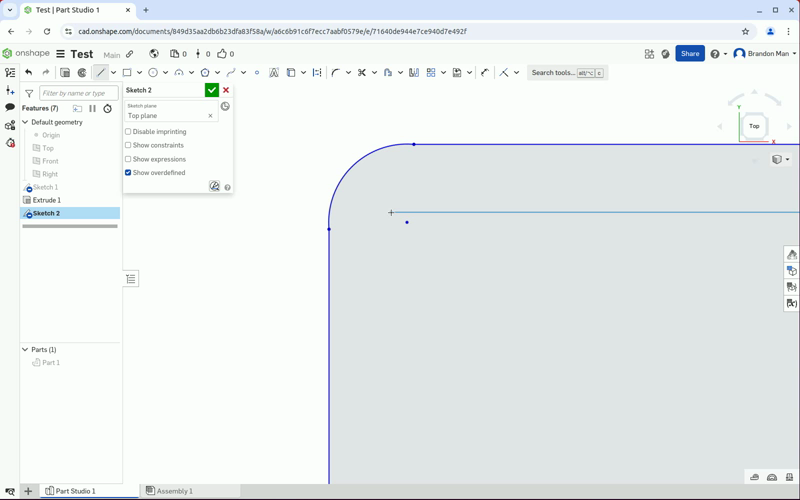
click(391, 212)
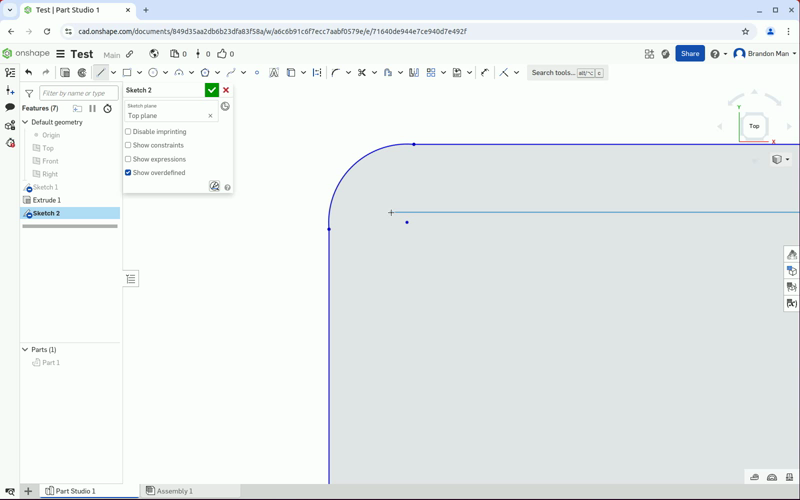
scroll(-6)
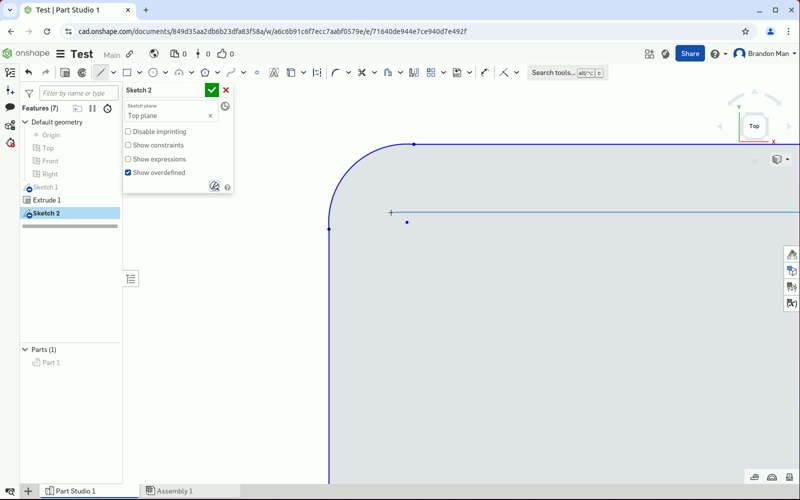
scroll(-6)
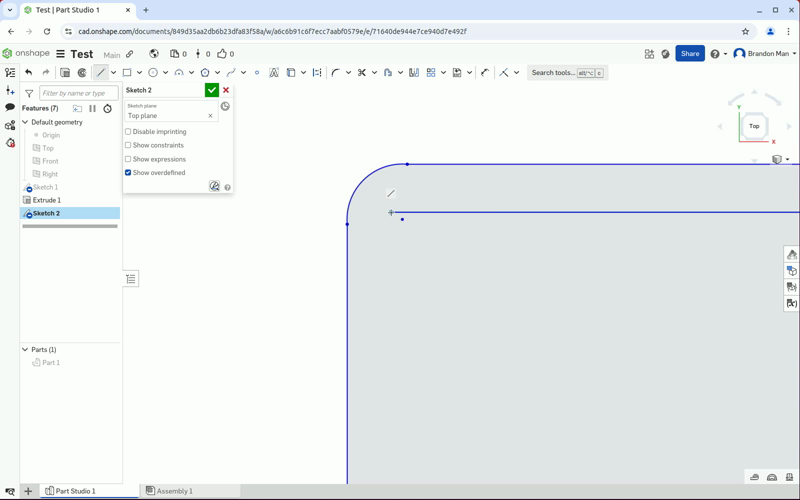
scroll(-6)
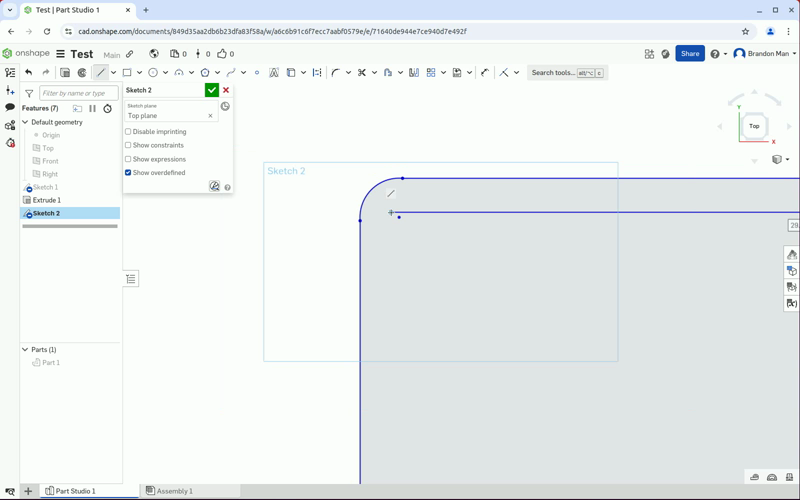
scroll(-6)
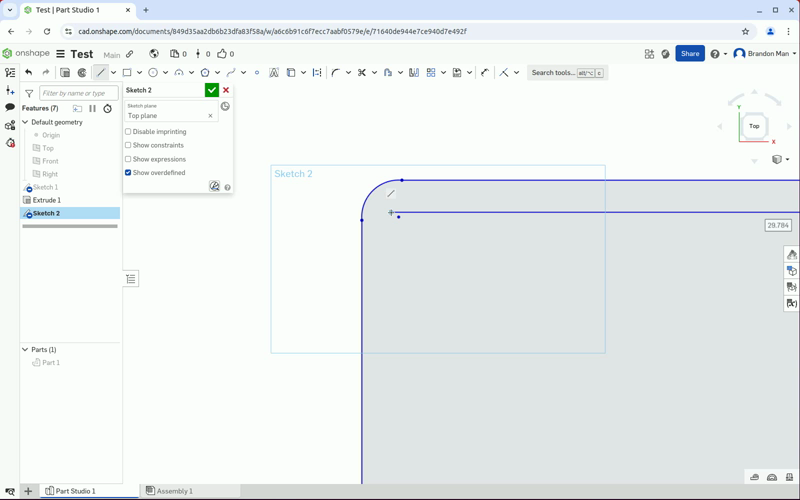
scroll(-6)
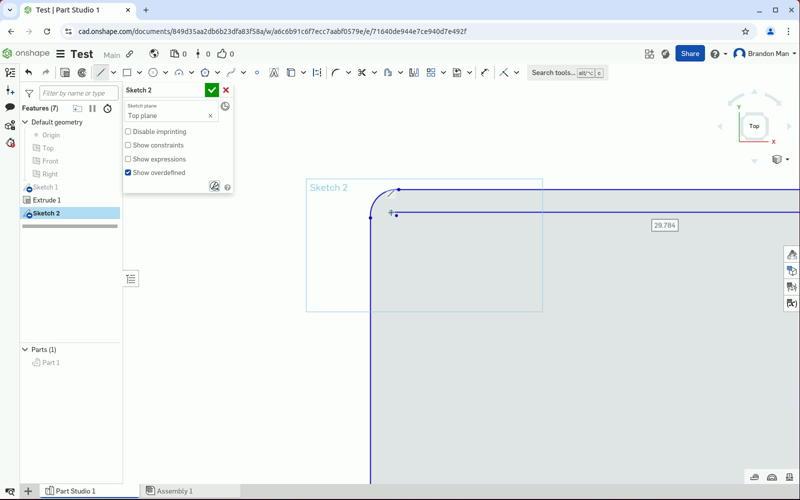
scroll(-6)
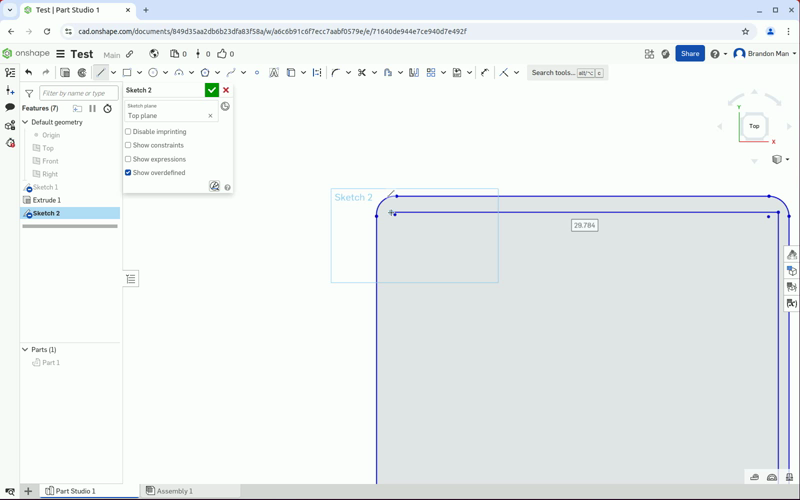
scroll(-6)
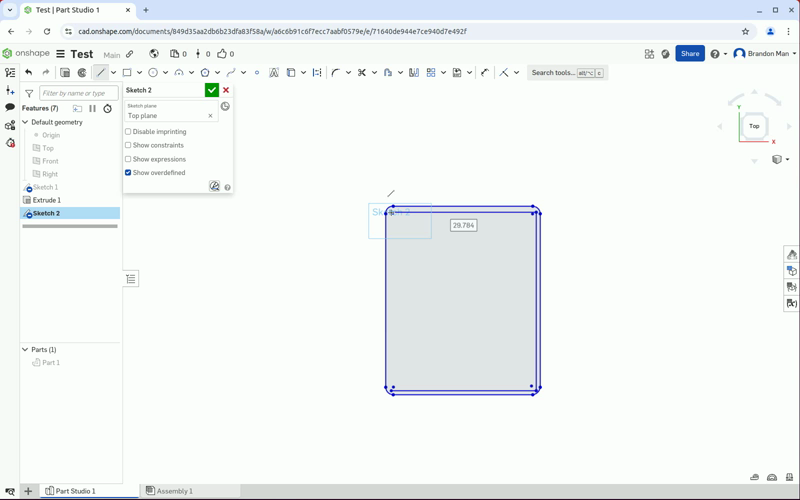
key_up(shift)
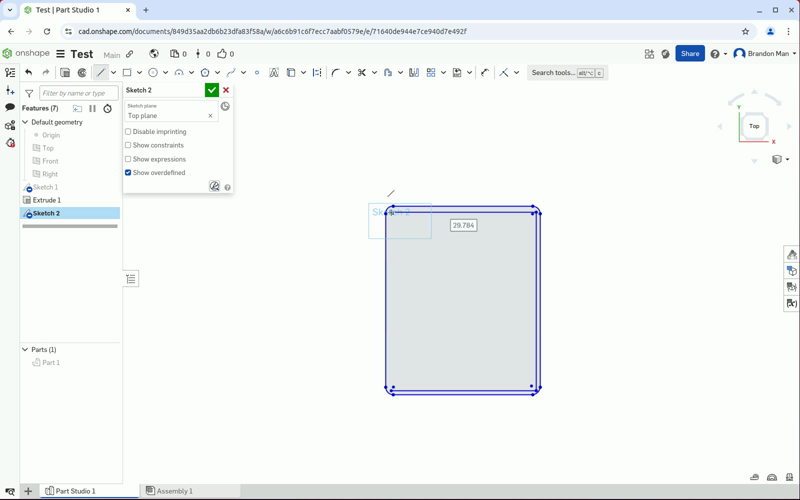
key_down(shift)
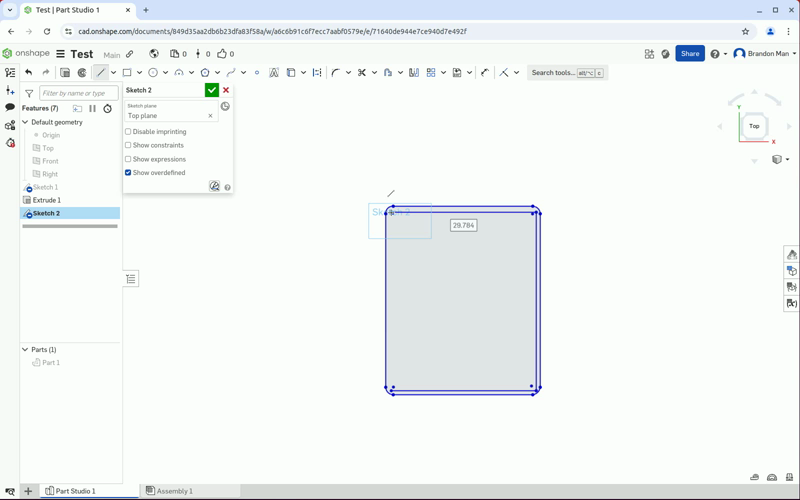
mouse_move(391, 390)
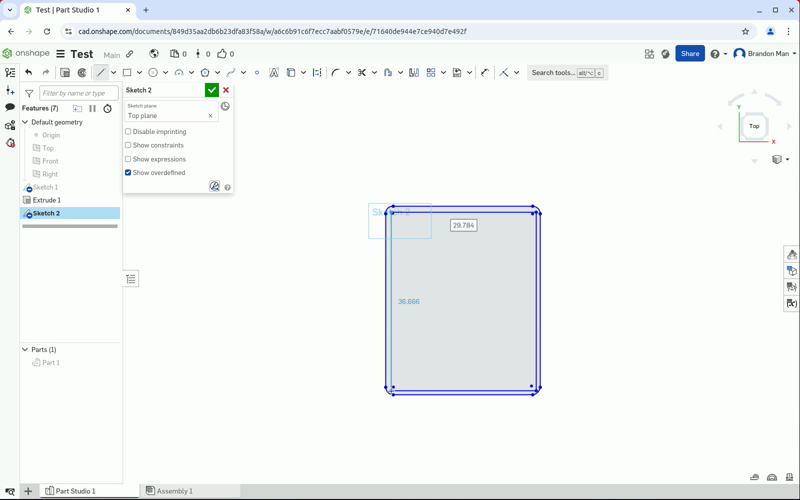
scroll(6)
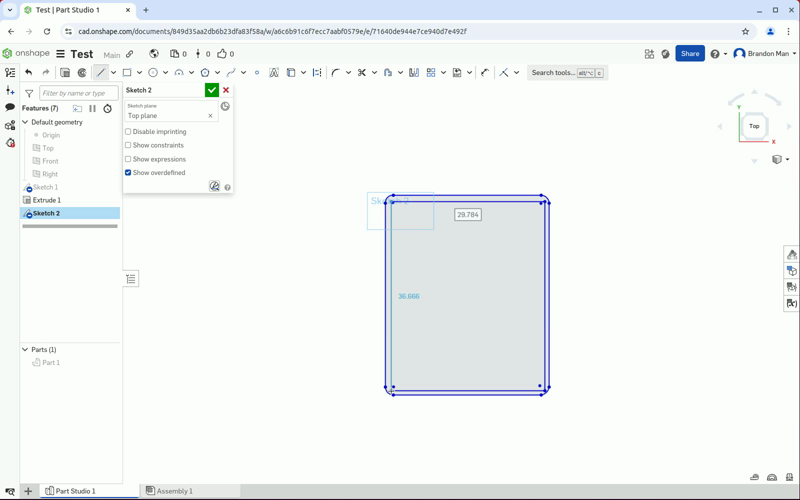
scroll(6)
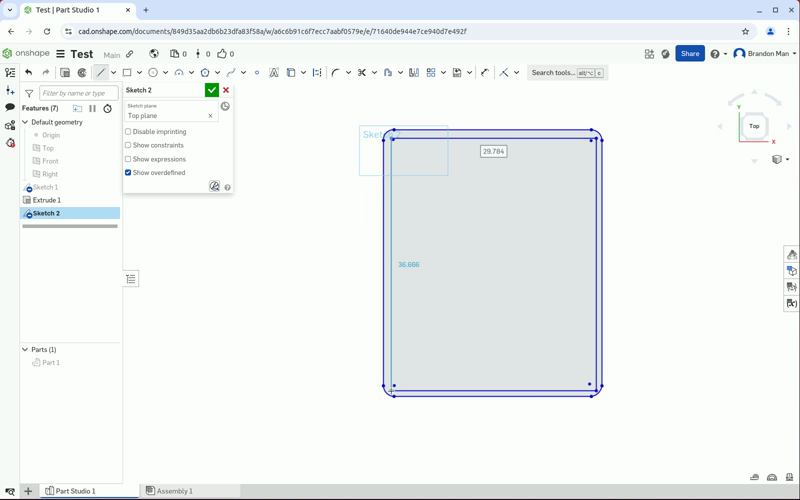
scroll(6)
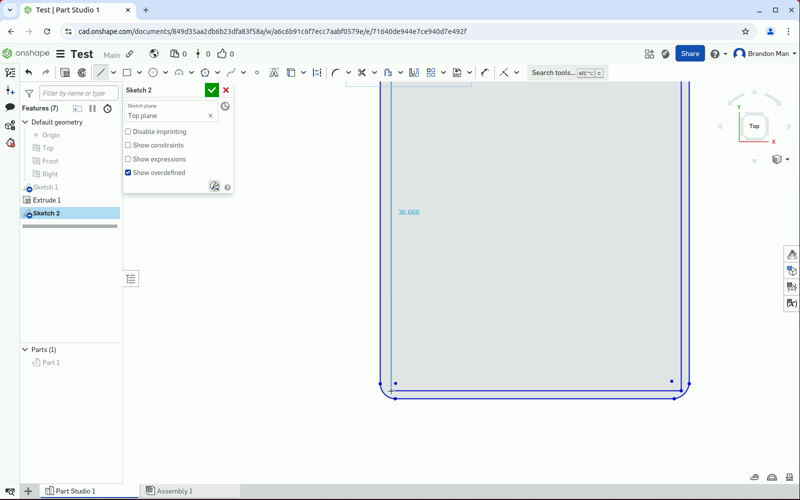
scroll(6)
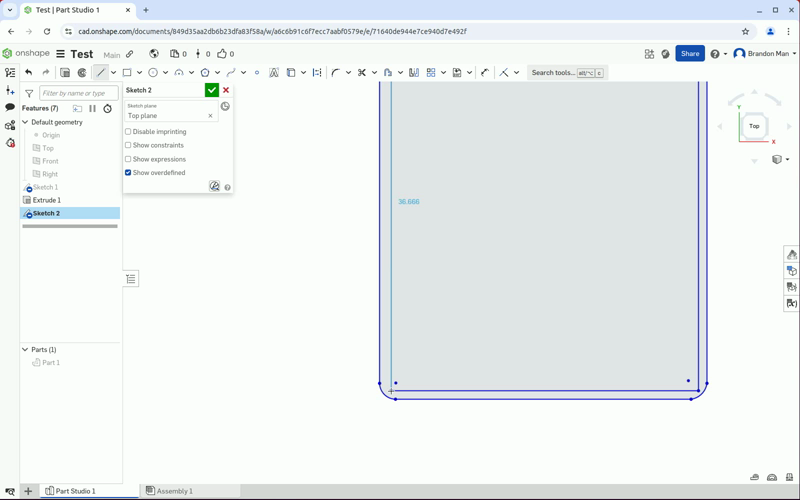
scroll(6)
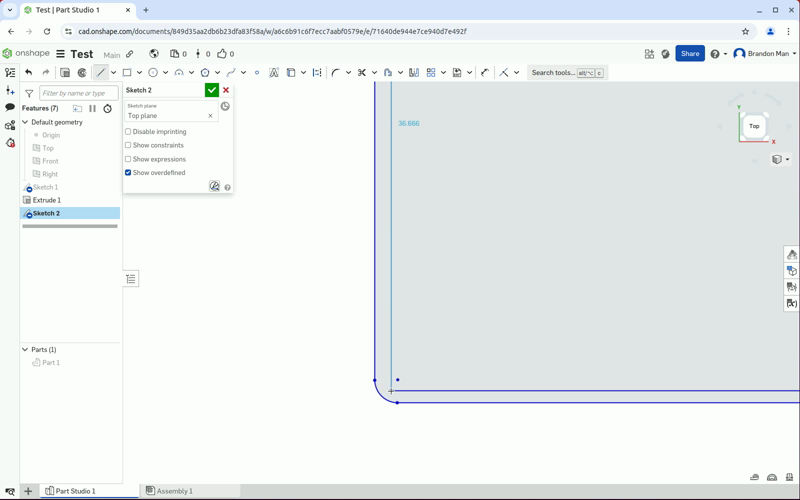
scroll(6)
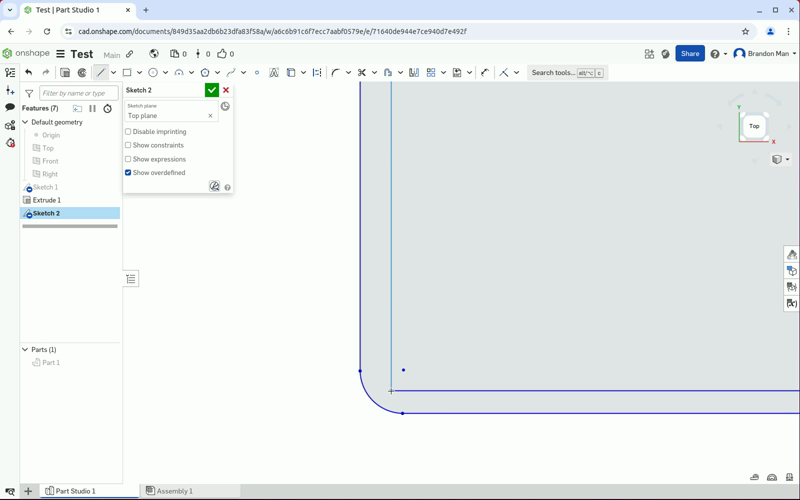
scroll(6)
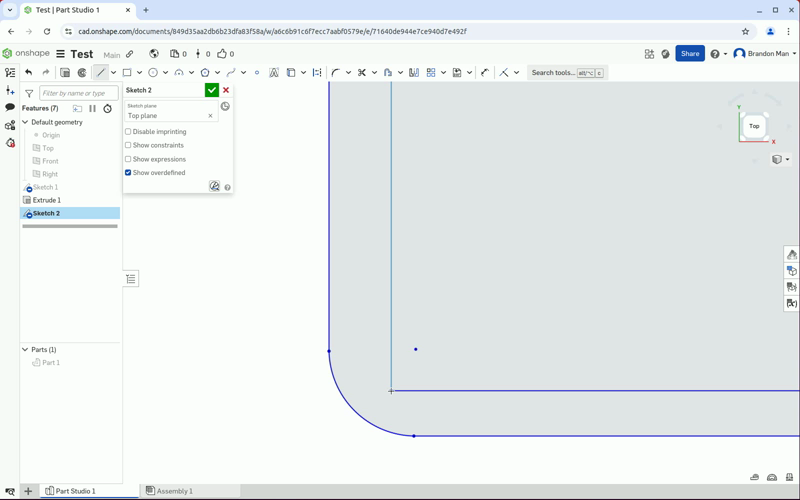
key_up(shift)
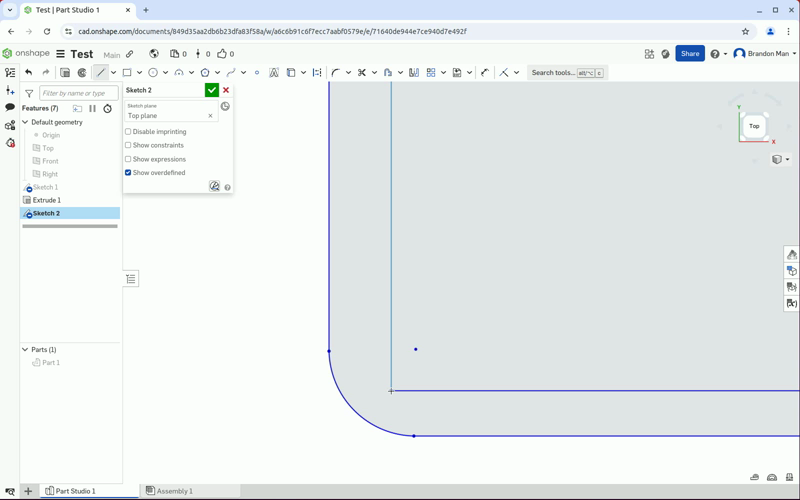
click(391, 390)
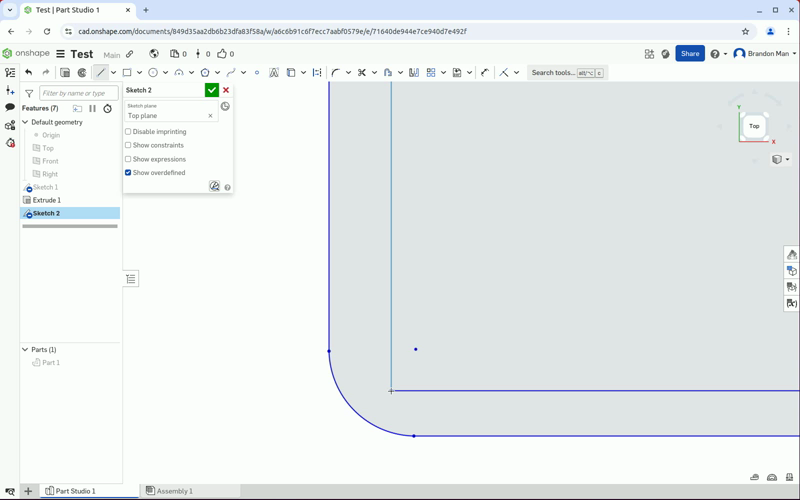
scroll(-6)
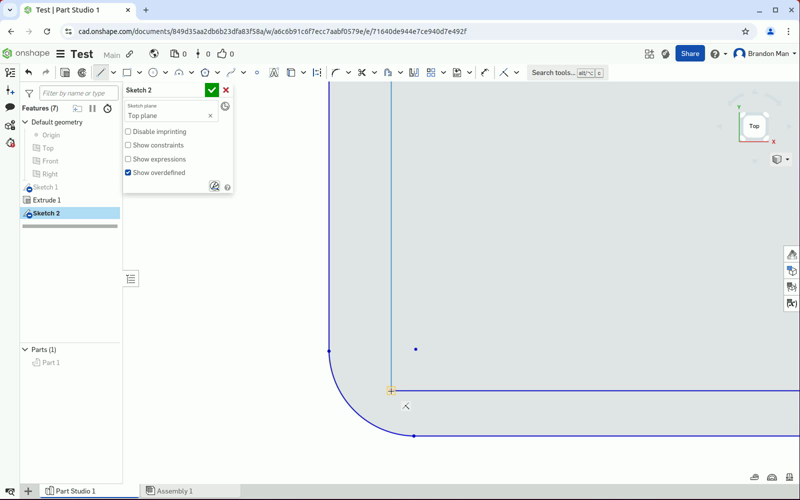
scroll(-6)
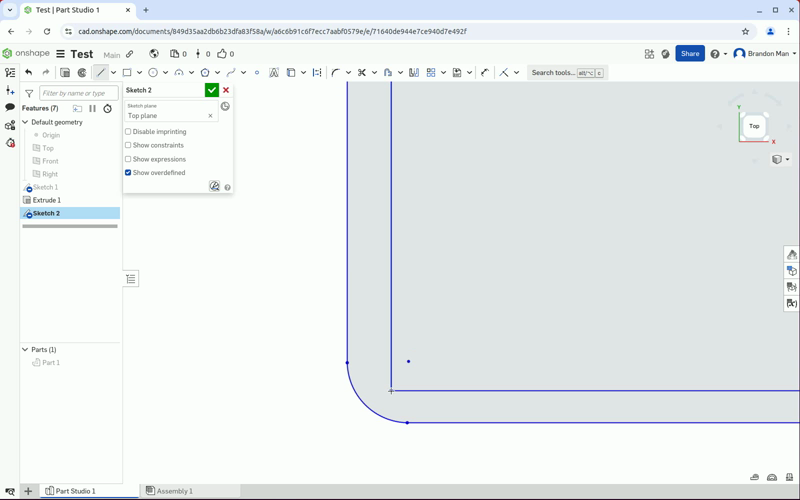
scroll(-6)
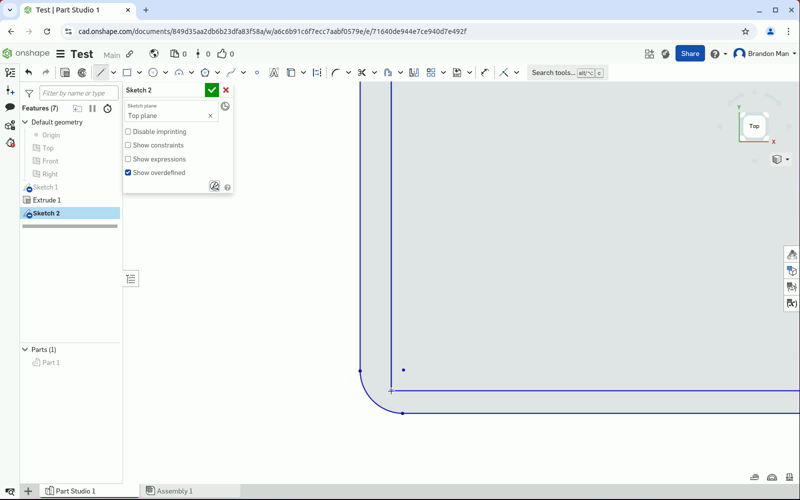
scroll(-6)
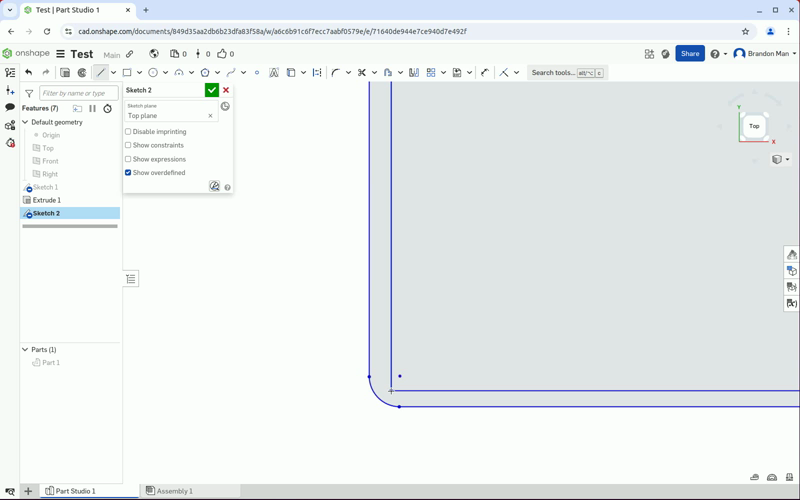
scroll(-6)
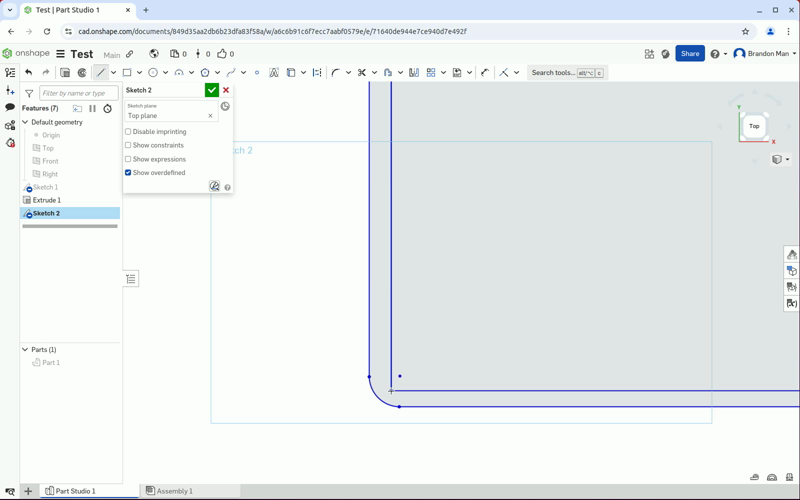
scroll(-6)
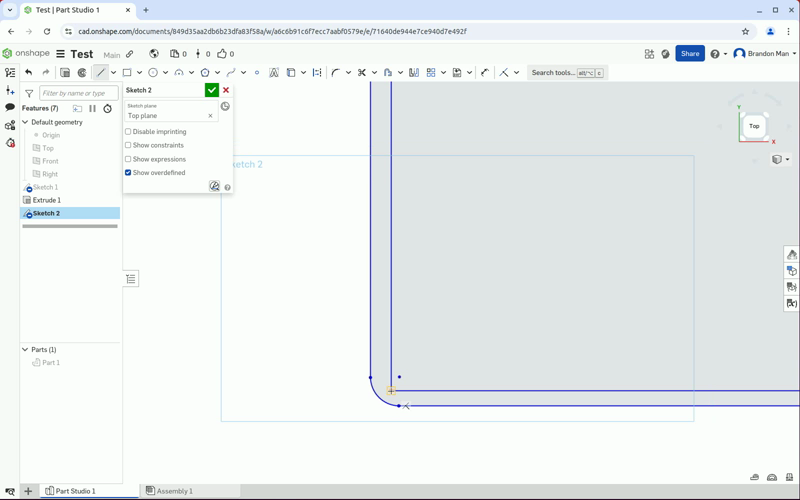
scroll(-6)
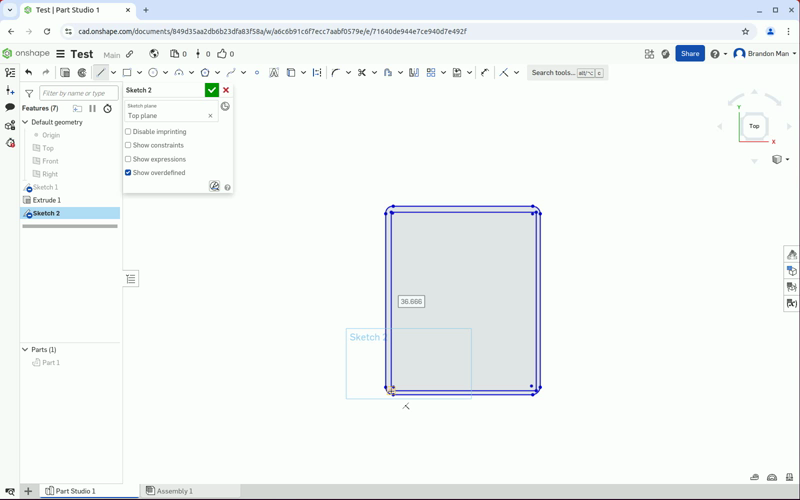
key(esc)
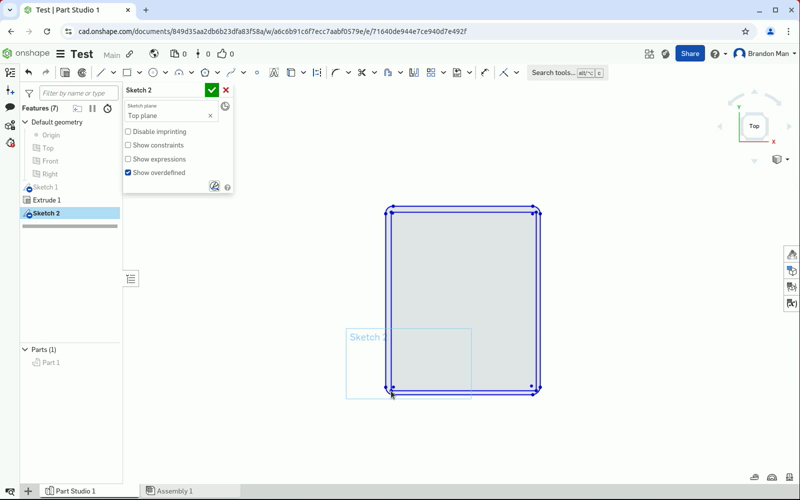
mouse_move(389, 378)
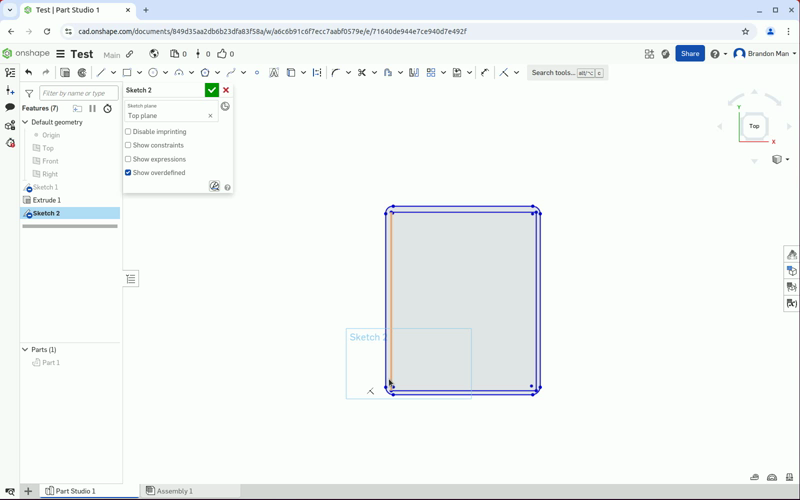
click(389, 378)
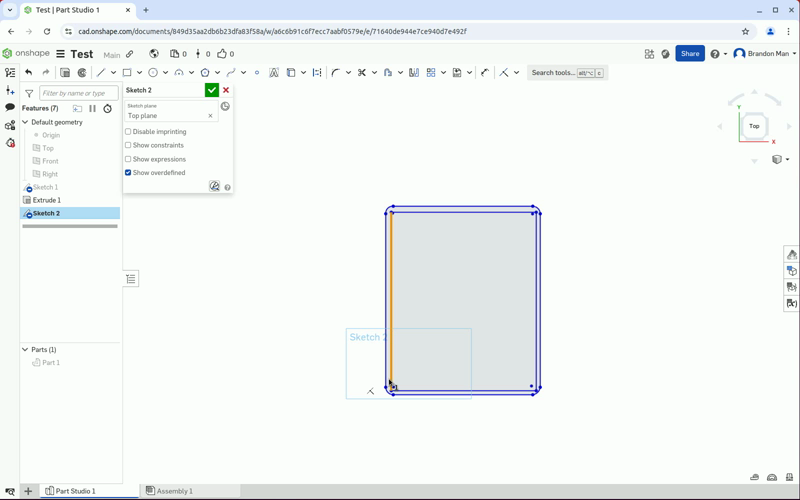
mouse_move(73, 352)
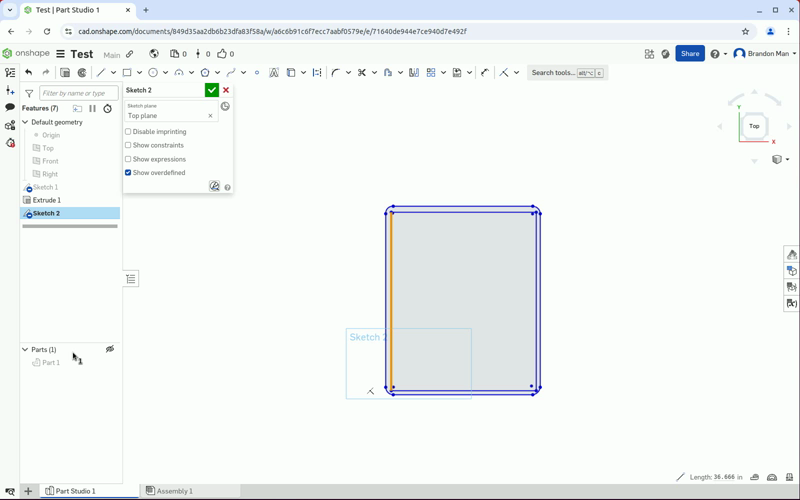
key(shift+y)
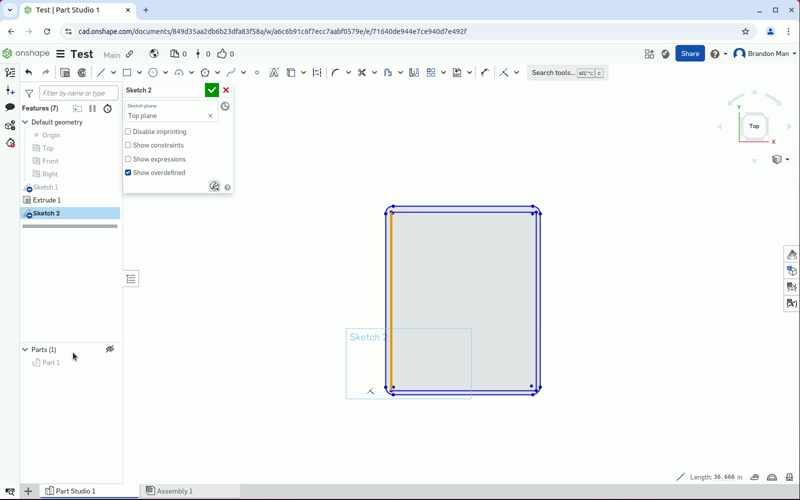
key(shift+e)
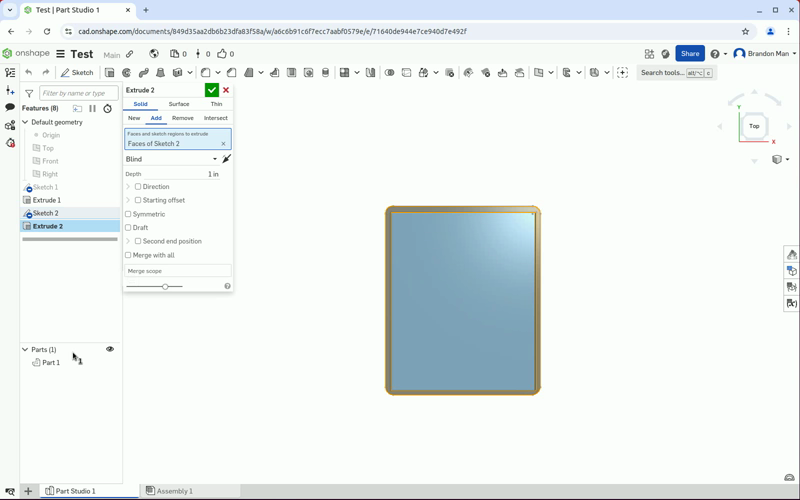
mouse_move(143, 106)
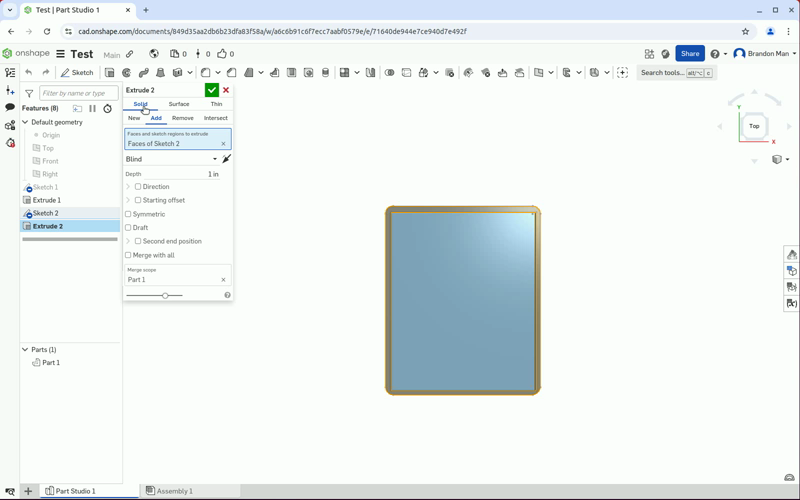
click(143, 106)
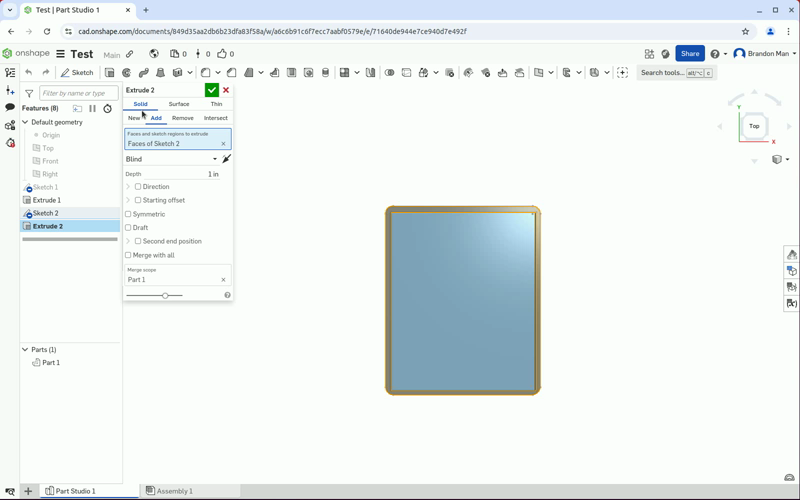
mouse_move(137, 120)
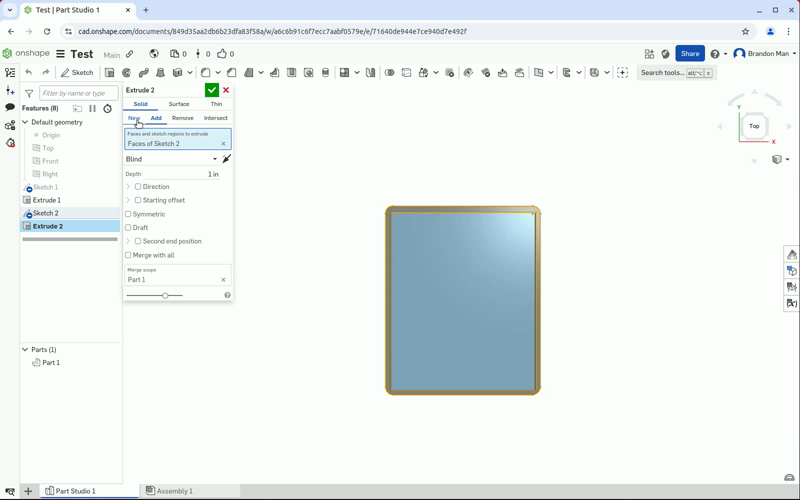
click(137, 120)
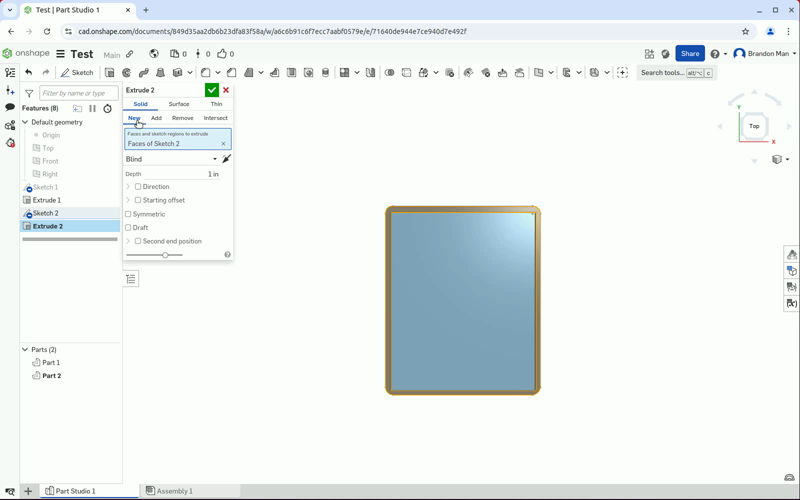
key(tab, 4)
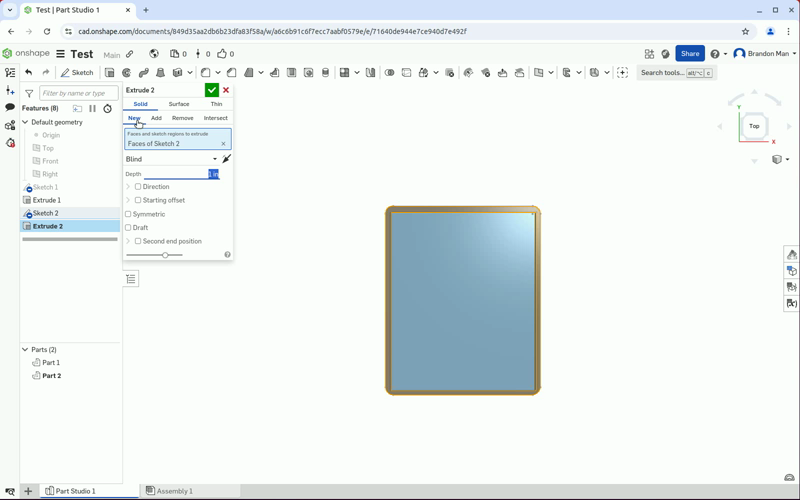
text(0.722)
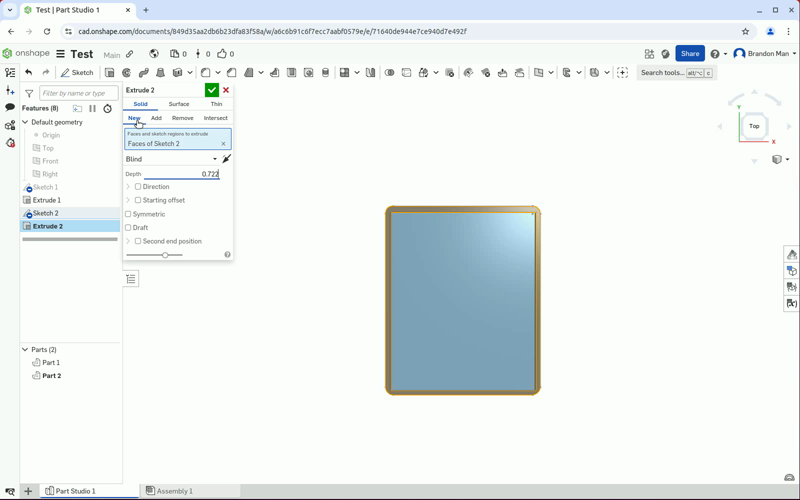
key(enter)
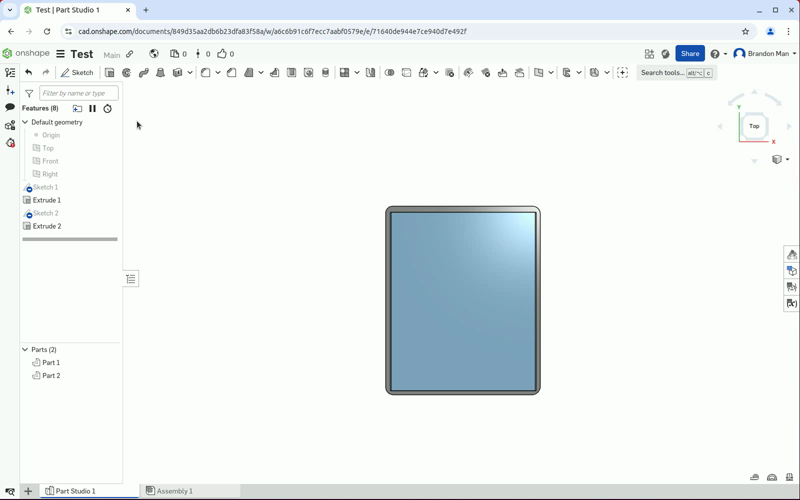
key(shift+h)
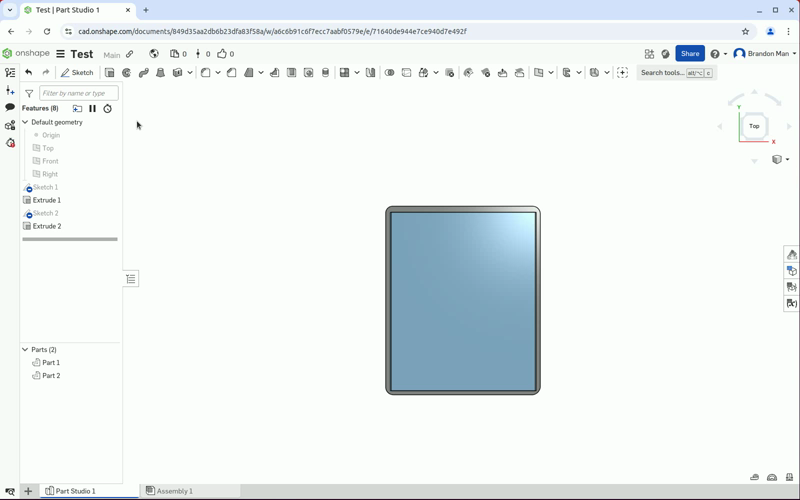
key(shift+h)
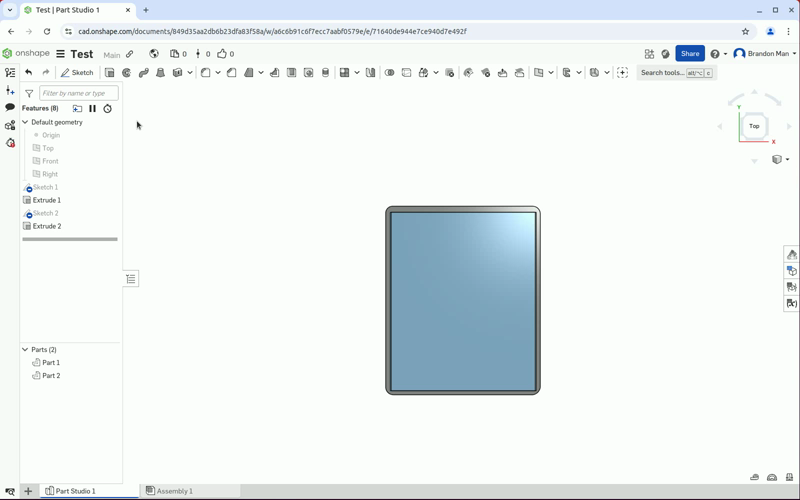
mouse_move(73, 189)
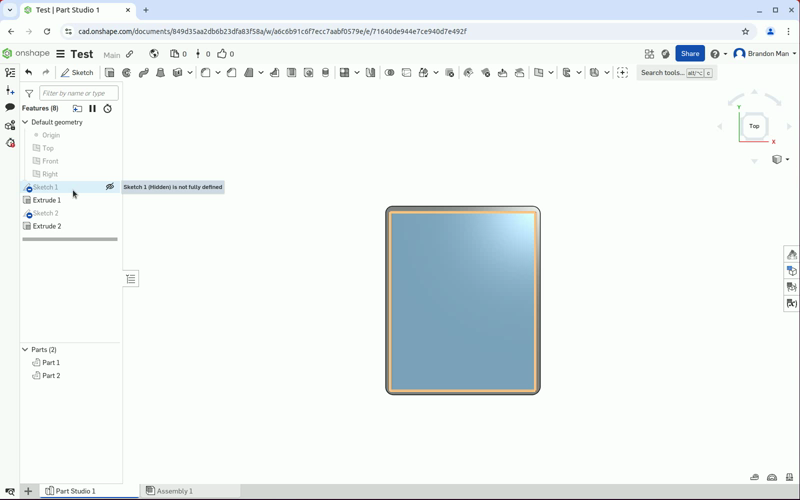
click(73, 189)
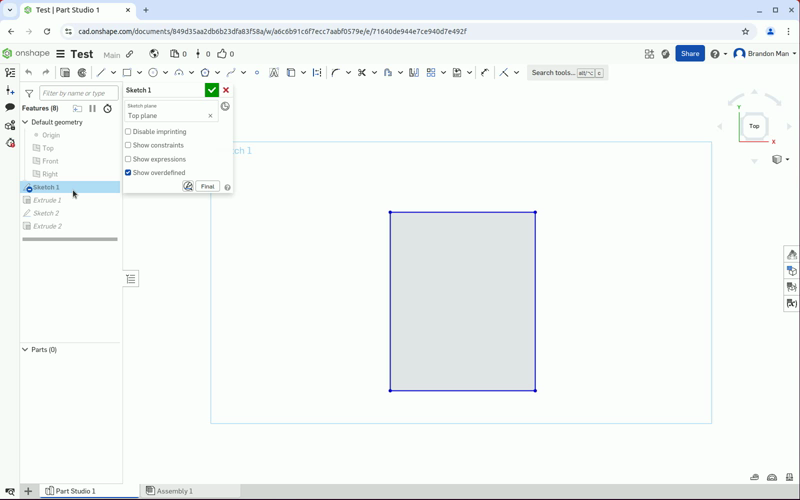
mouse_move(229, 92)
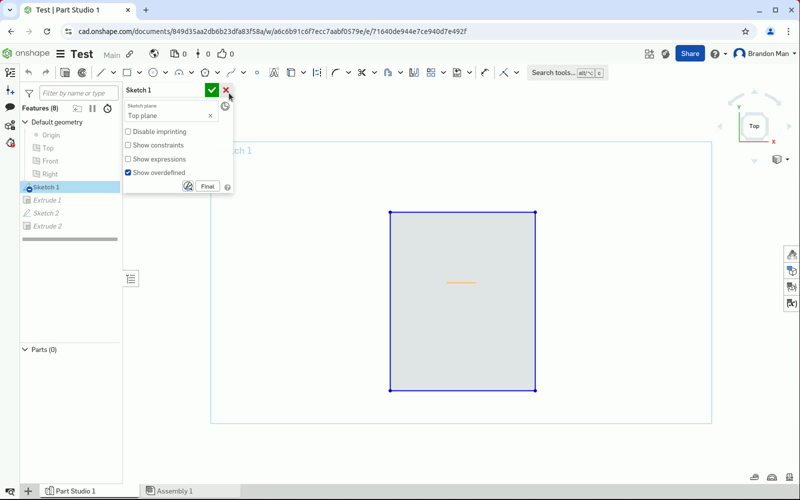
click(229, 92)
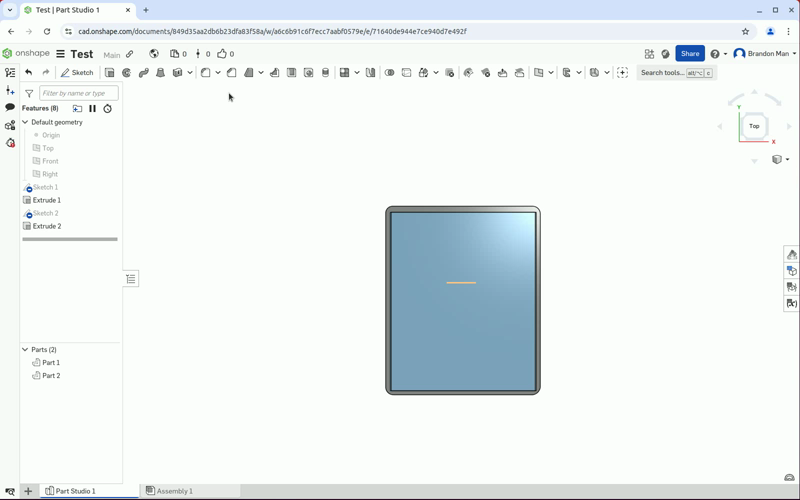
mouse_move(541, 75)
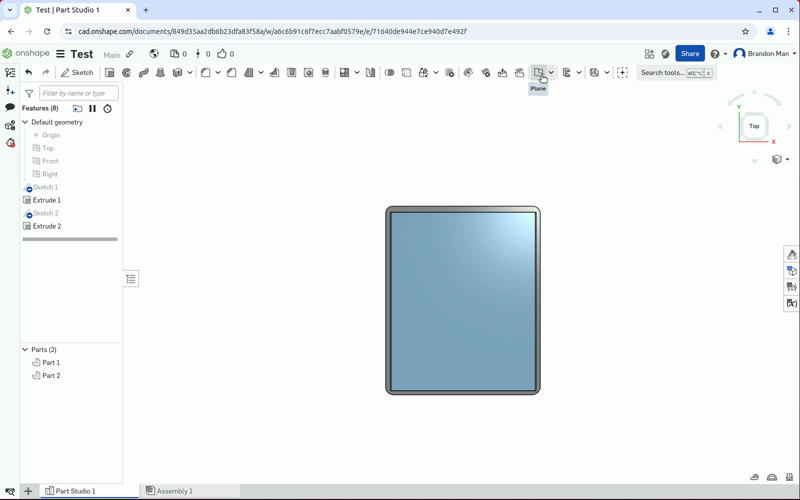
click(541, 75)
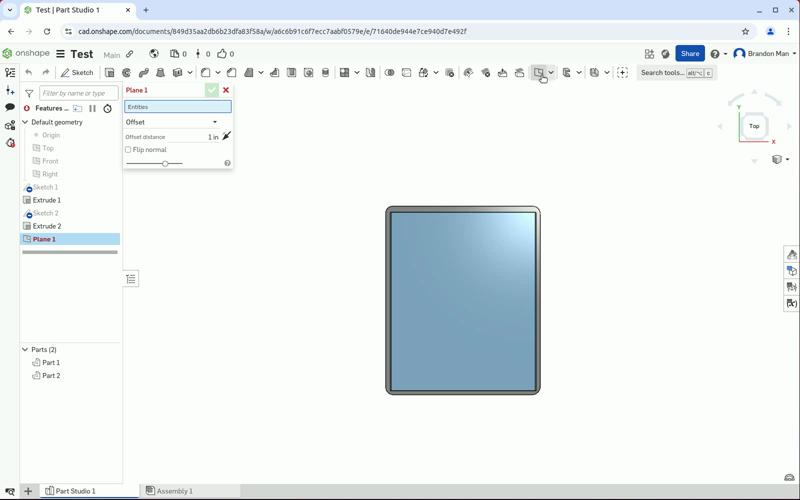
mouse_move(73, 150)
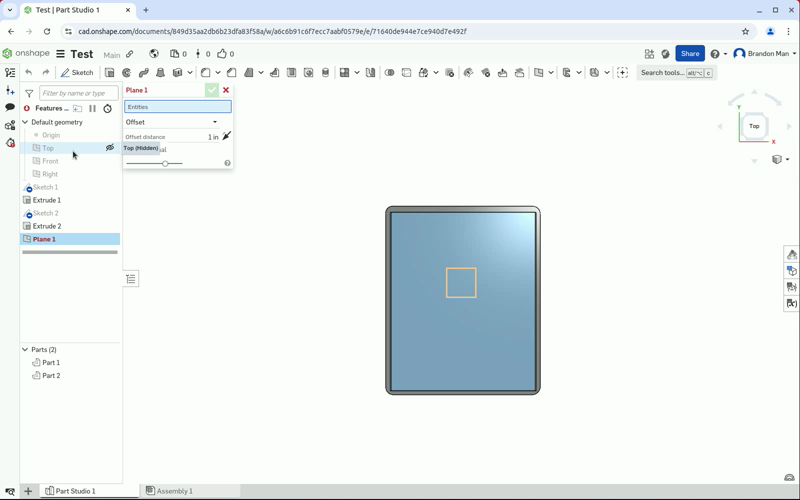
click(73, 150)
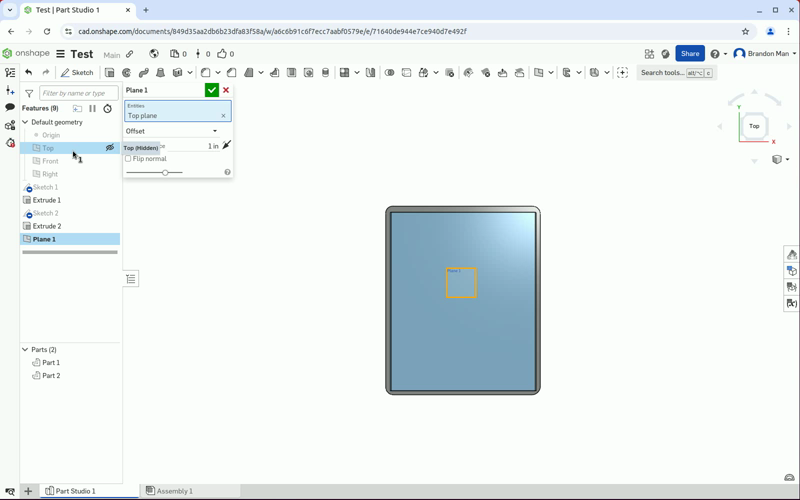
key(tab, 2)
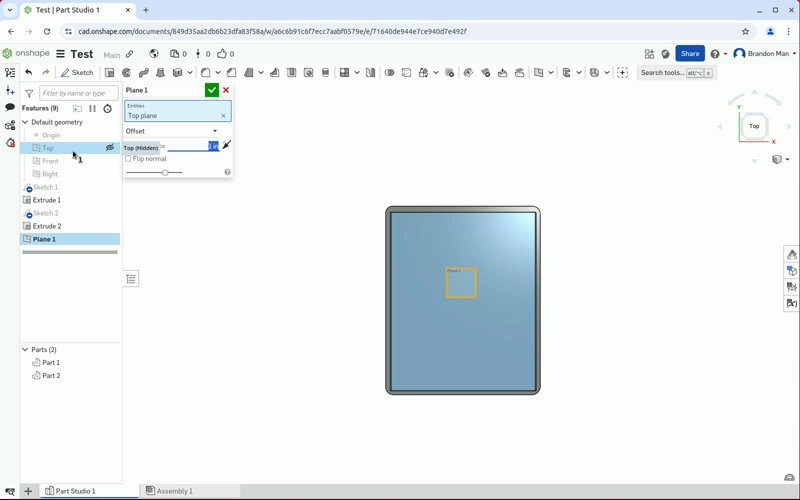
text(0.709)
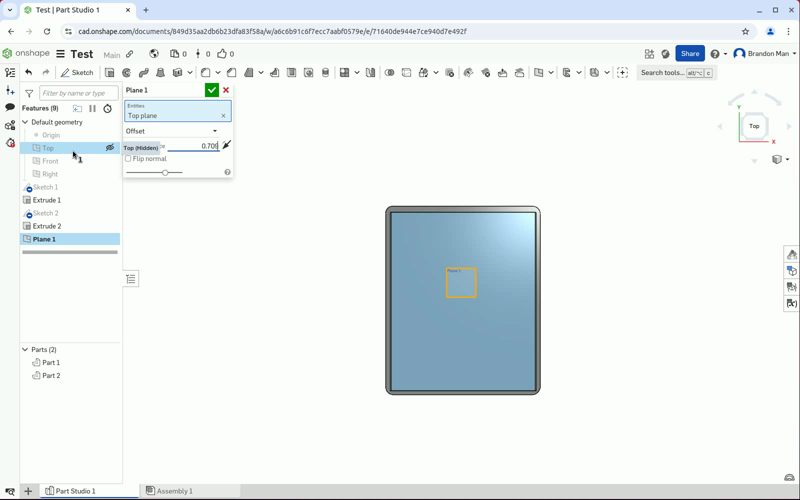
key(enter, 2)
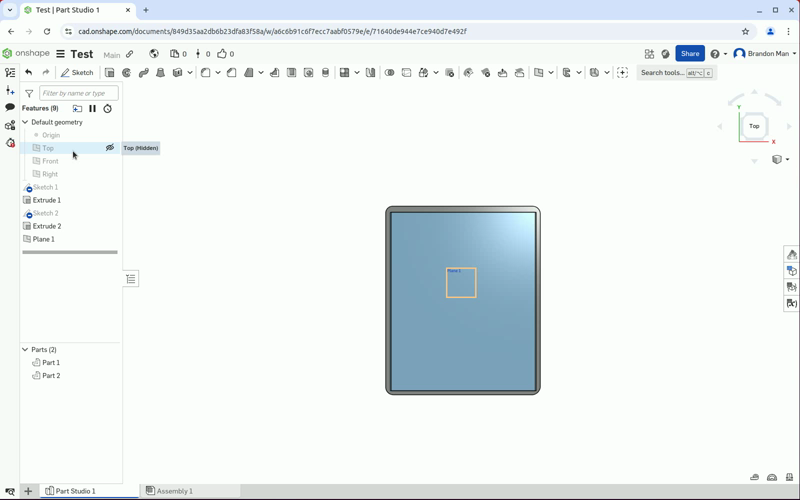
key(shift+s)
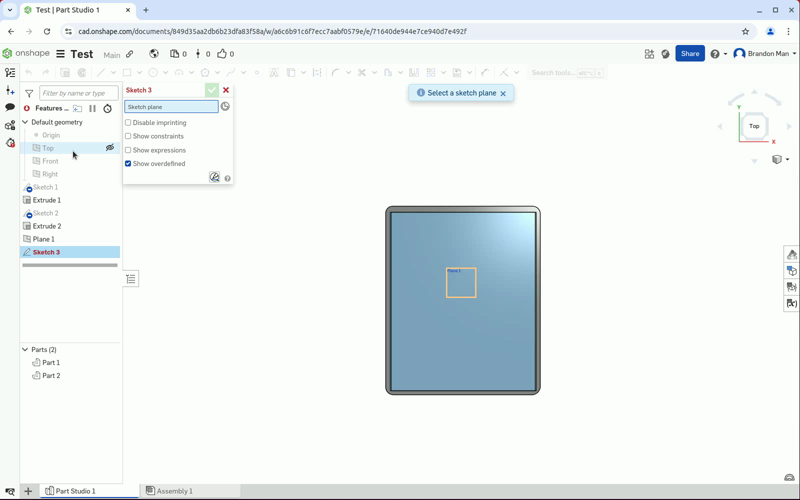
mouse_move(73, 241)
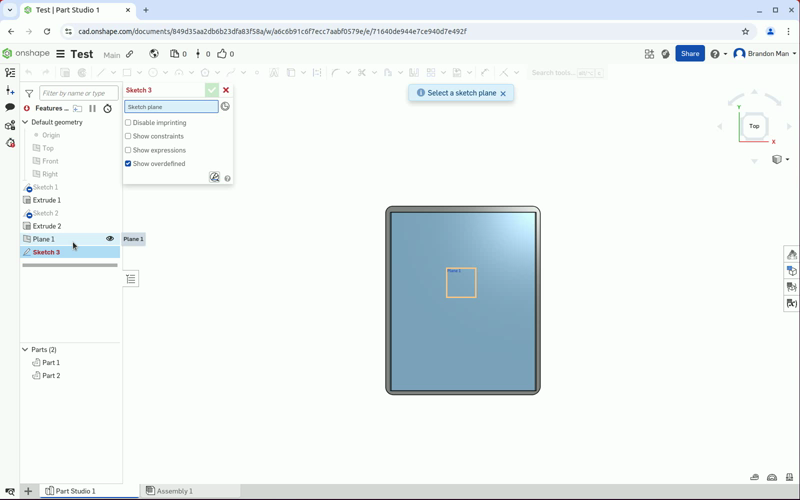
click(73, 241)
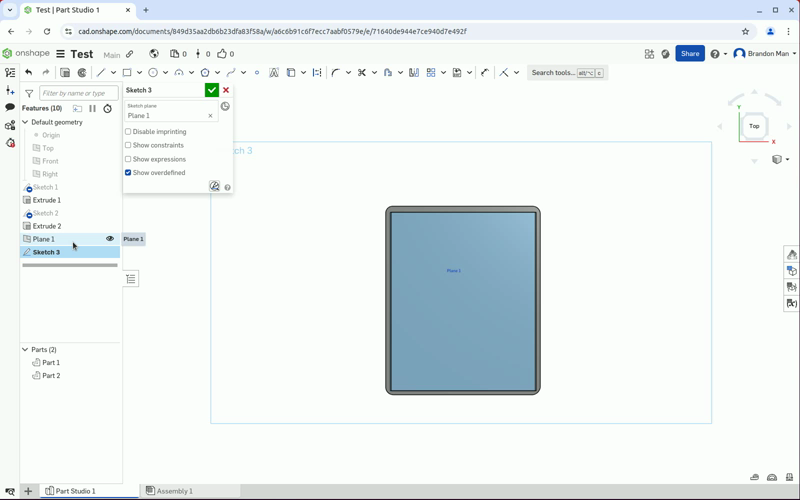
mouse_move(73, 352)
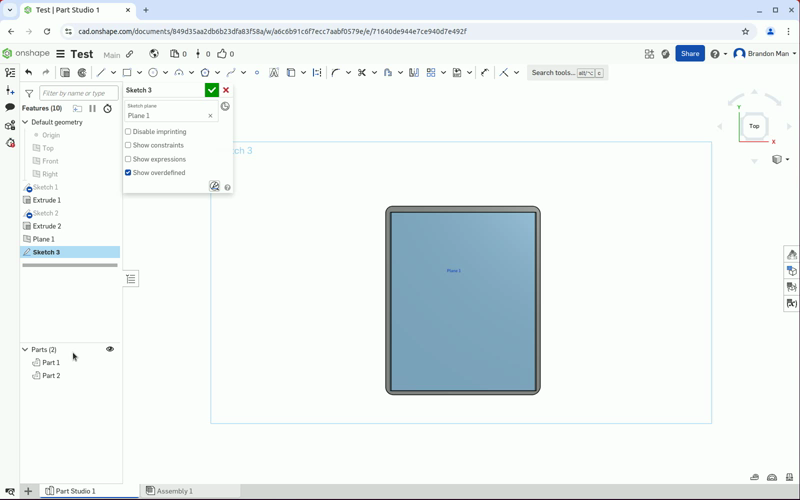
key(y)
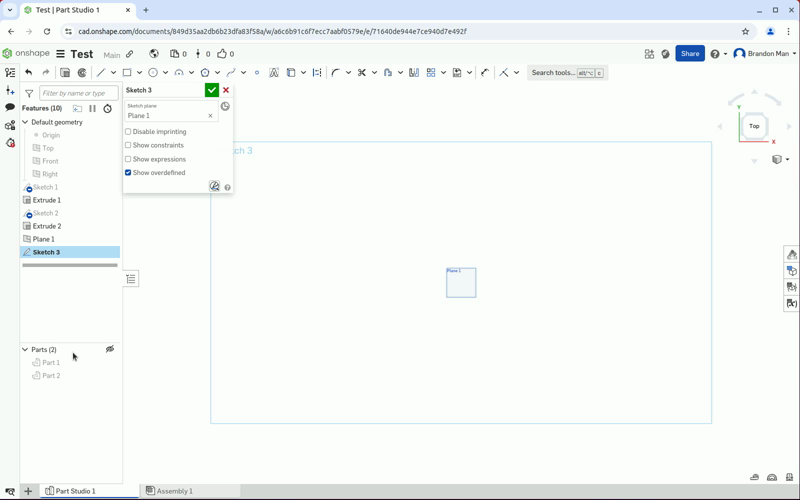
key(l)
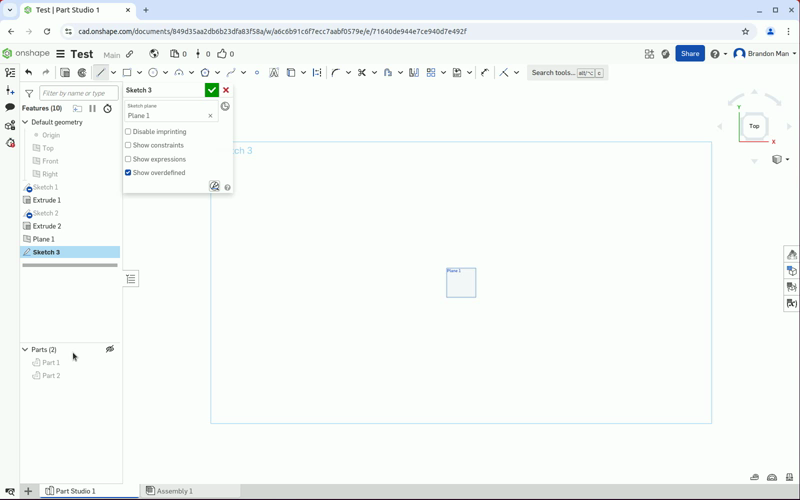
key_down(shift)
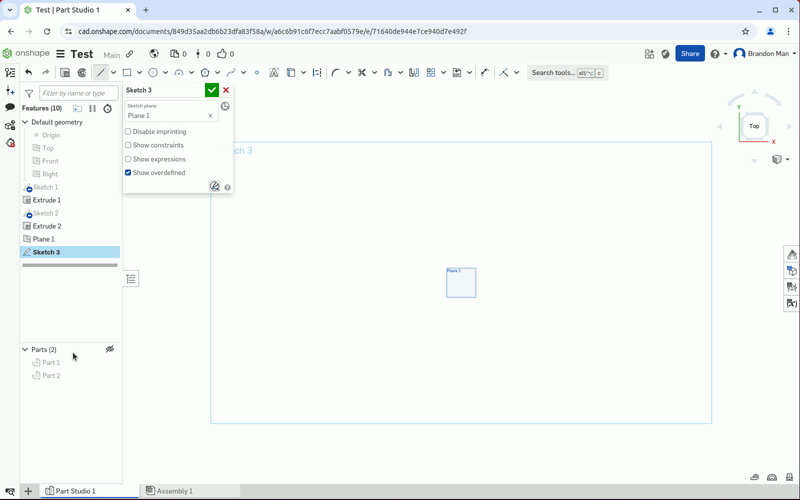
mouse_move(390, 390)
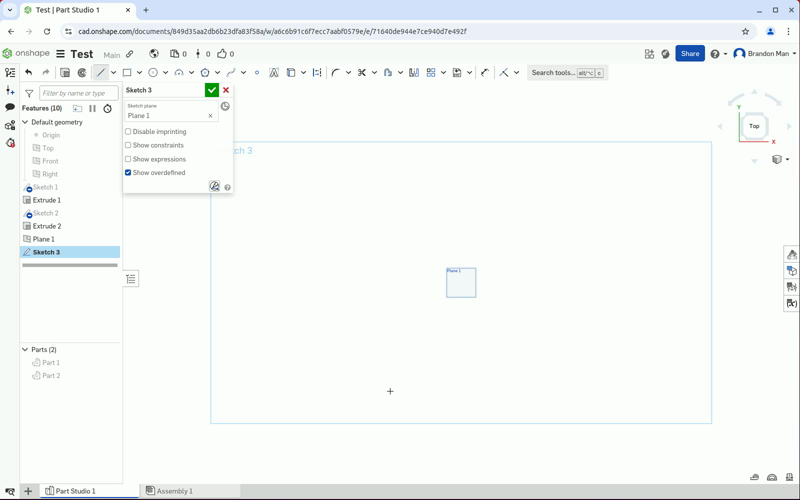
click(390, 390)
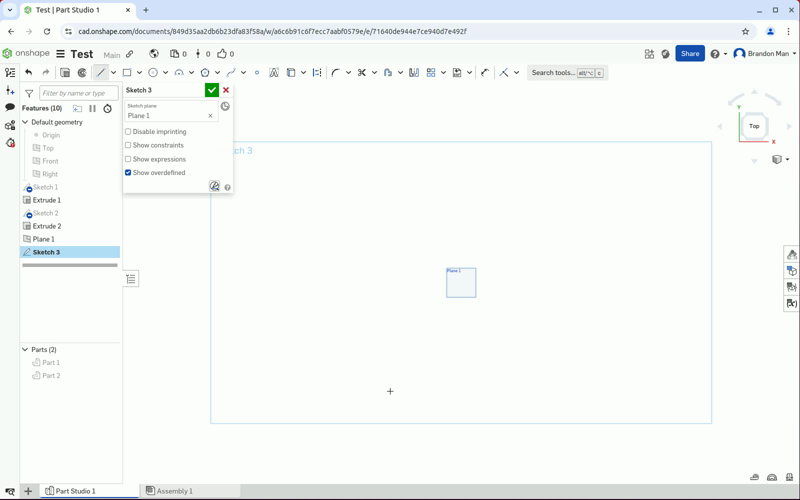
key_up(shift)
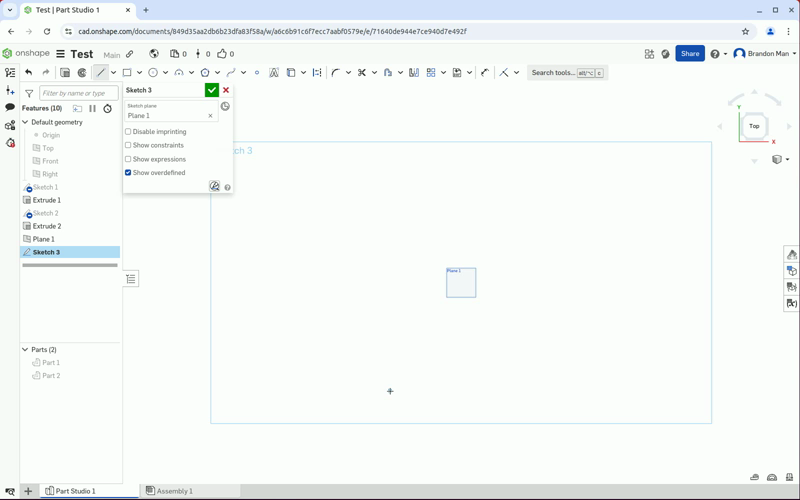
key_down(shift)
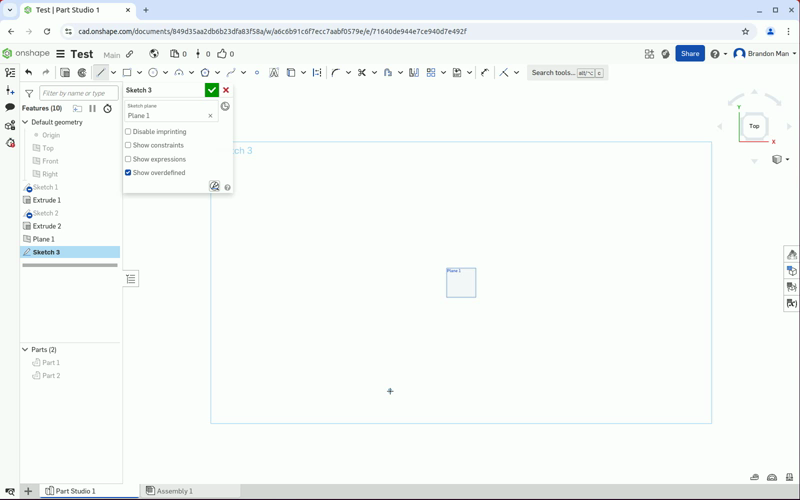
mouse_move(535, 390)
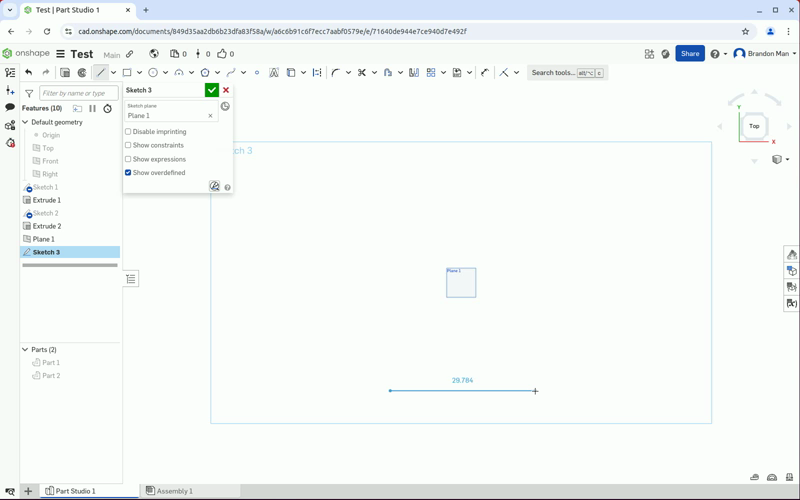
click(535, 390)
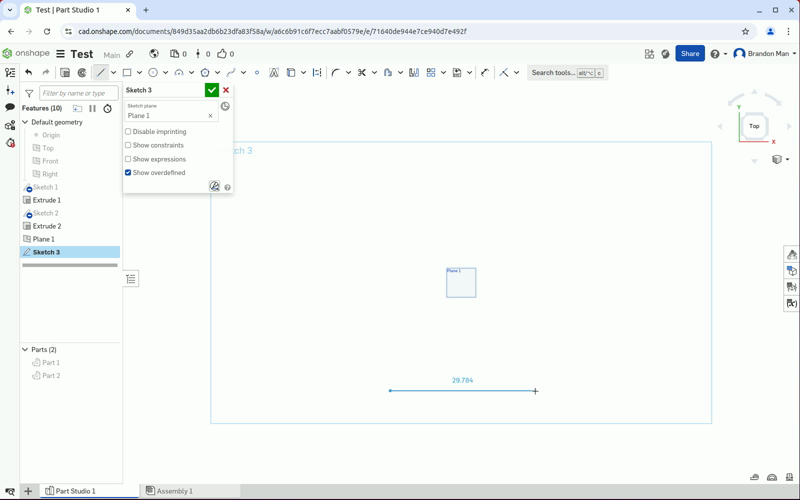
key_up(shift)
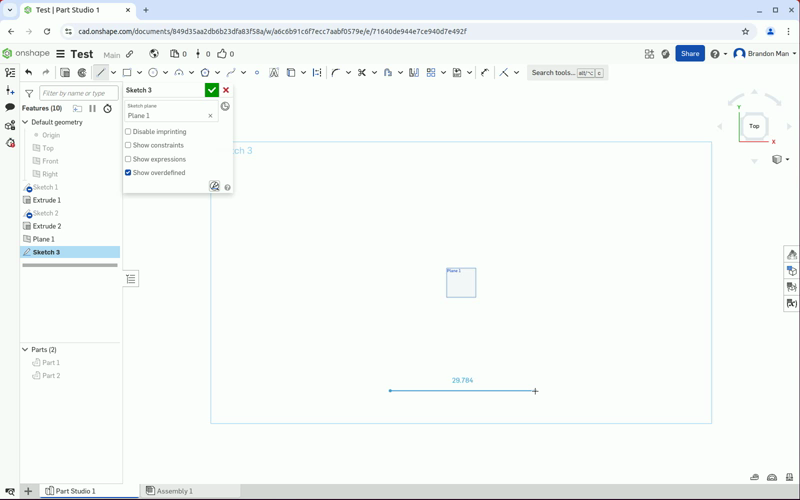
key_down(shift)
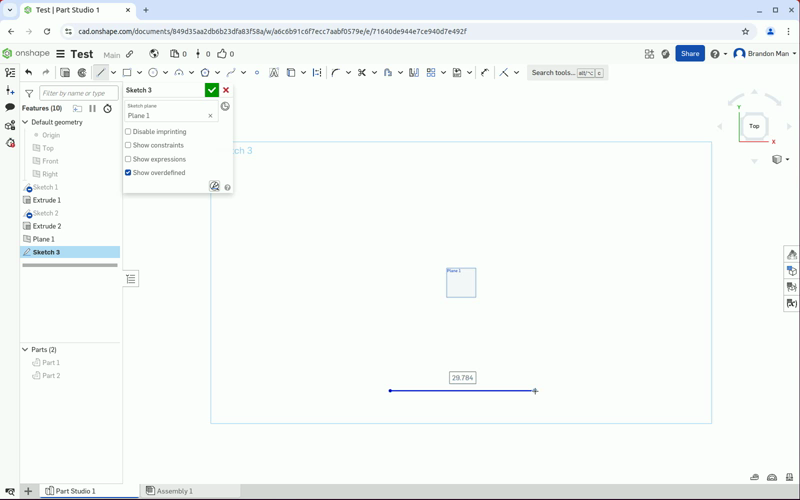
mouse_move(535, 212)
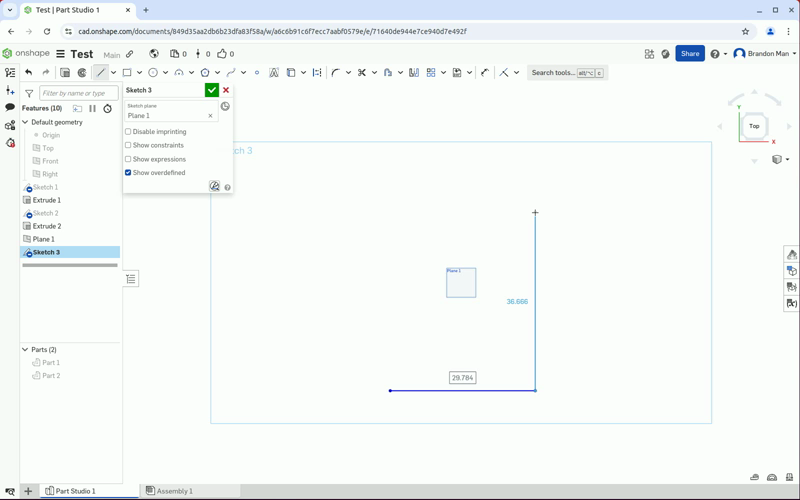
click(535, 212)
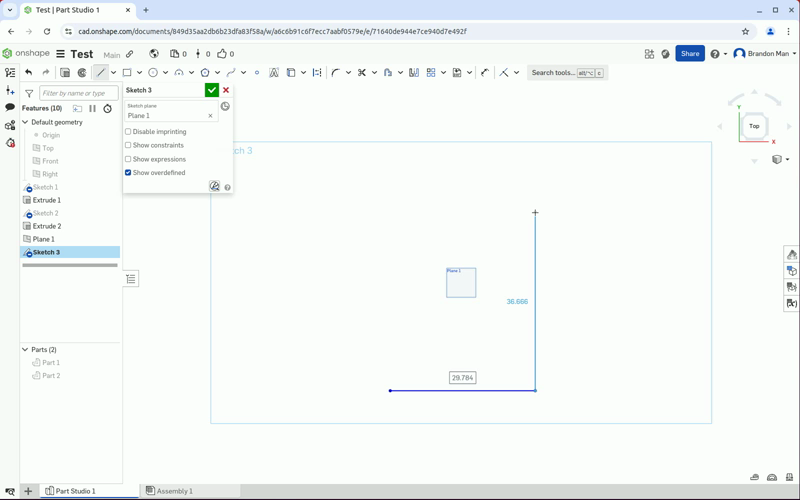
key_up(shift)
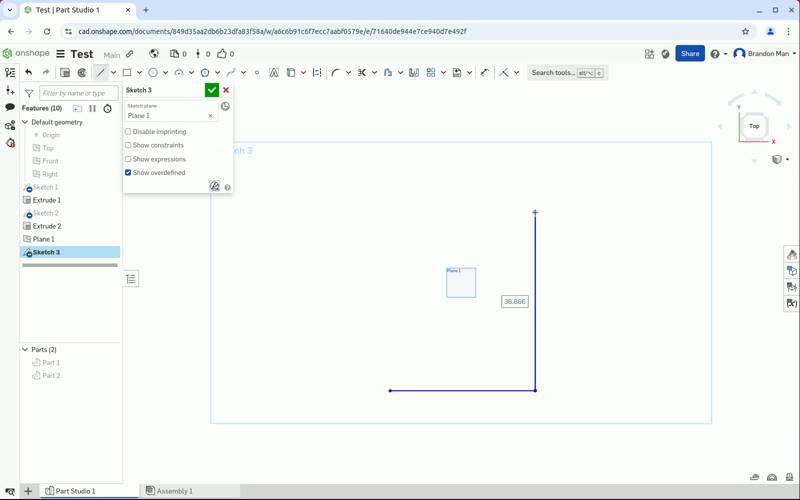
key_down(shift)
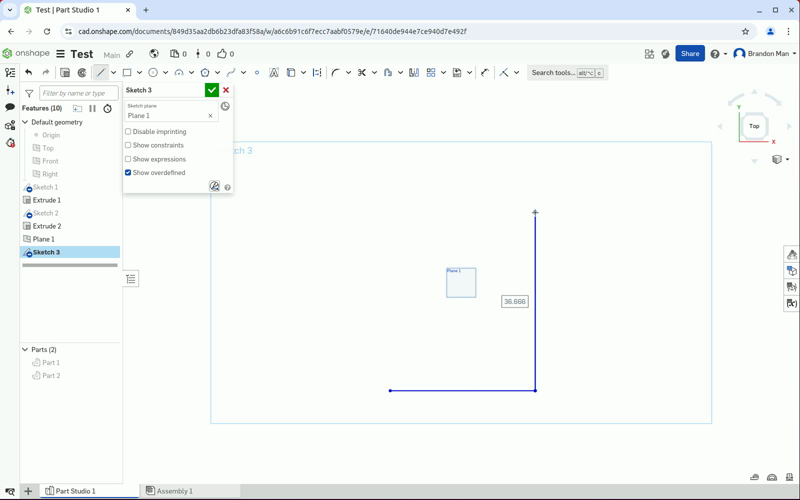
mouse_move(390, 212)
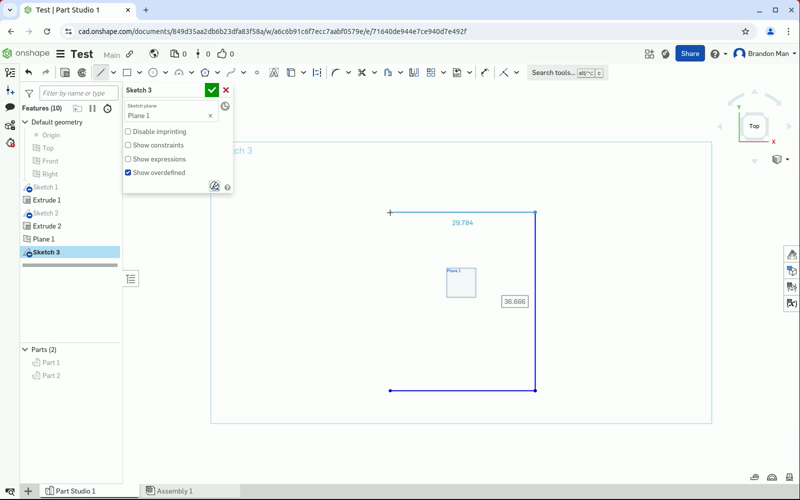
click(390, 212)
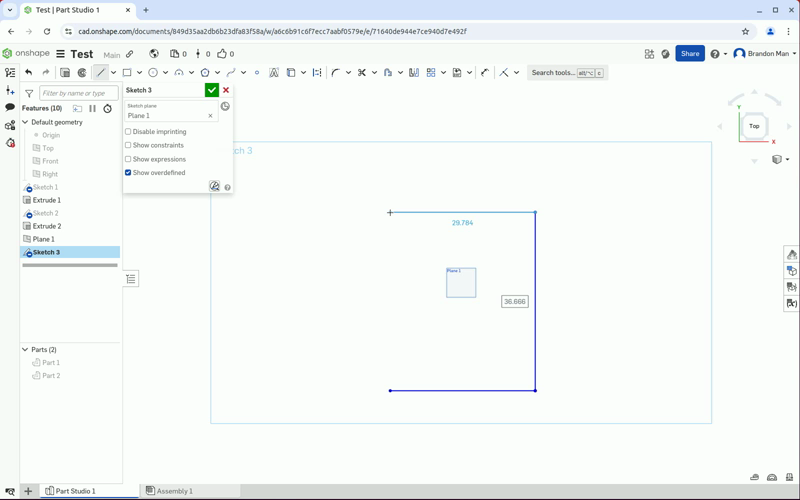
key_up(shift)
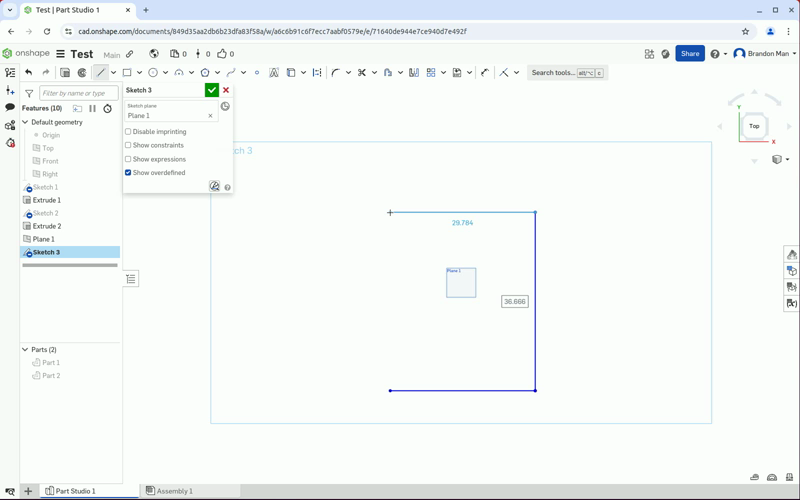
key_down(shift)
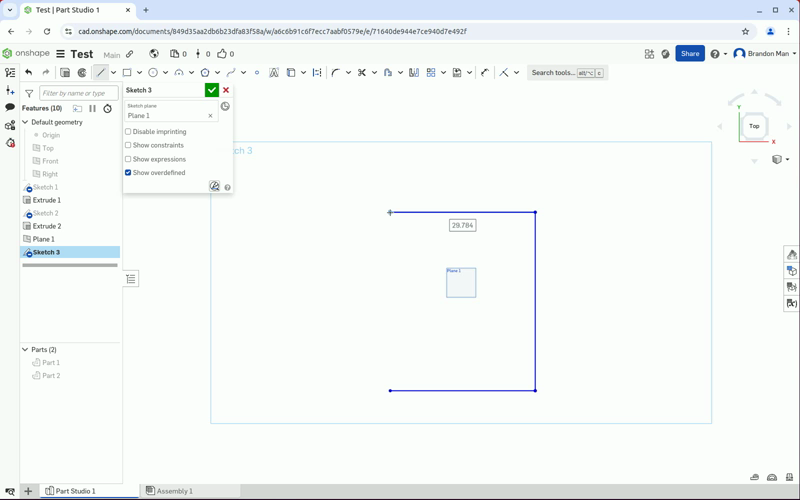
mouse_move(390, 390)
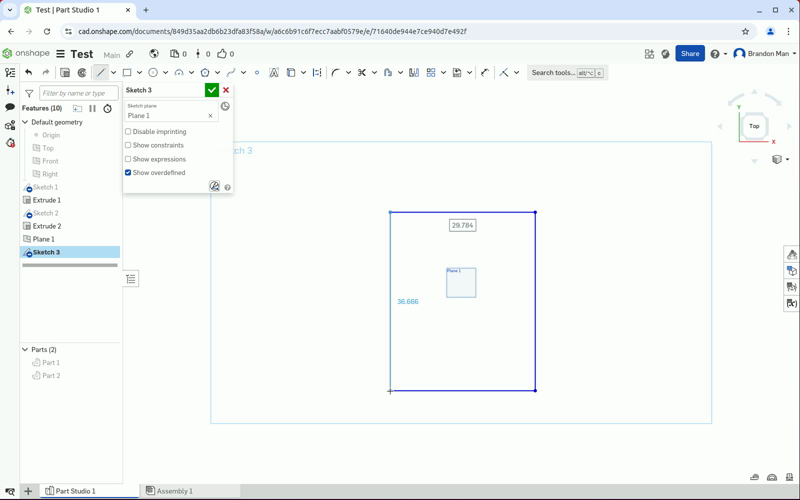
key_up(shift)
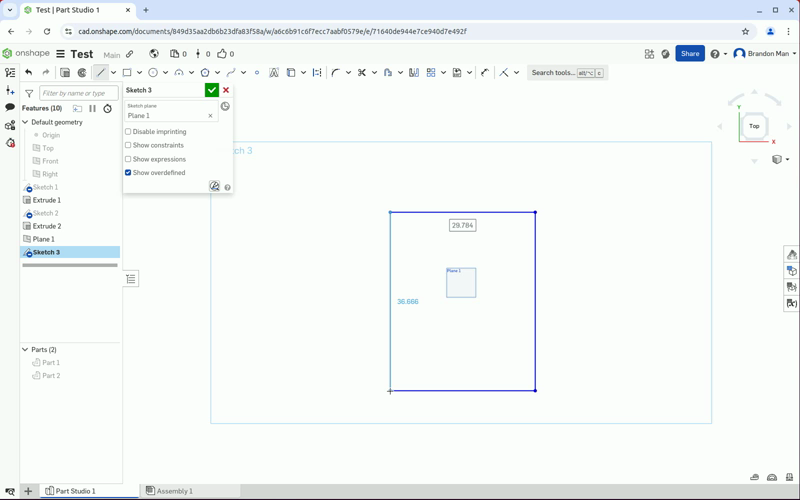
click(390, 390)
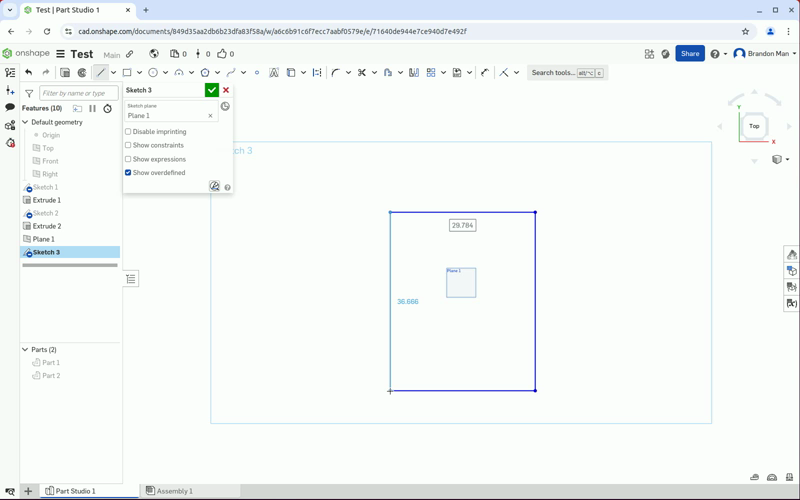
key(esc)
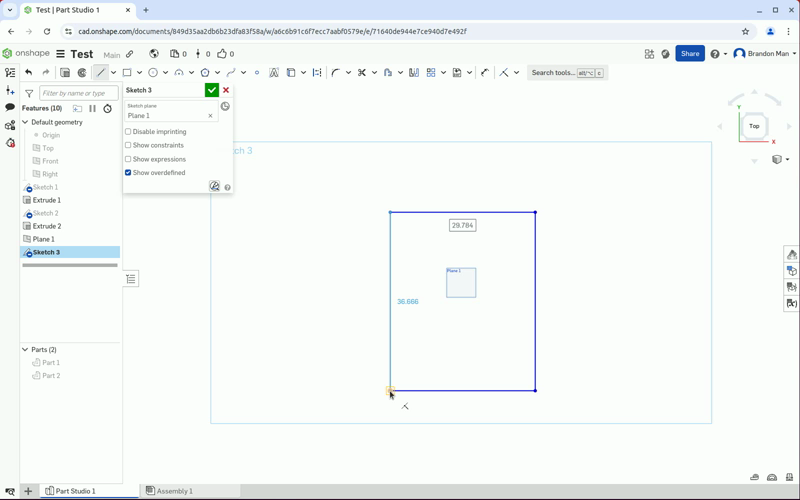
key(l)
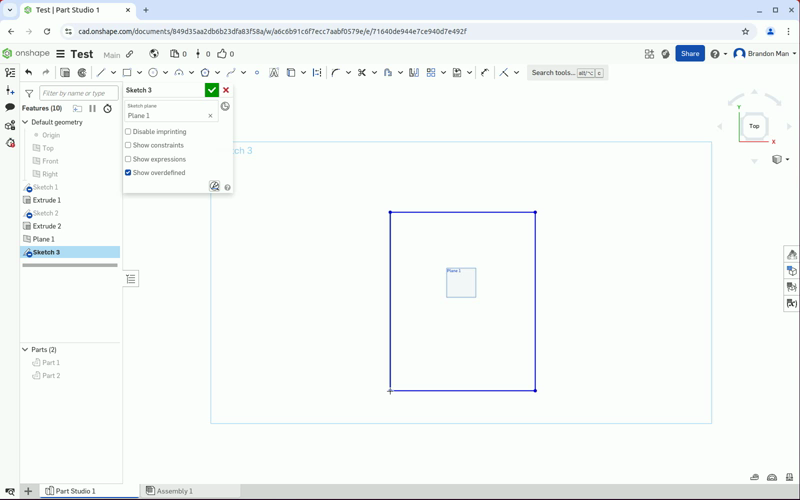
key_down(shift)
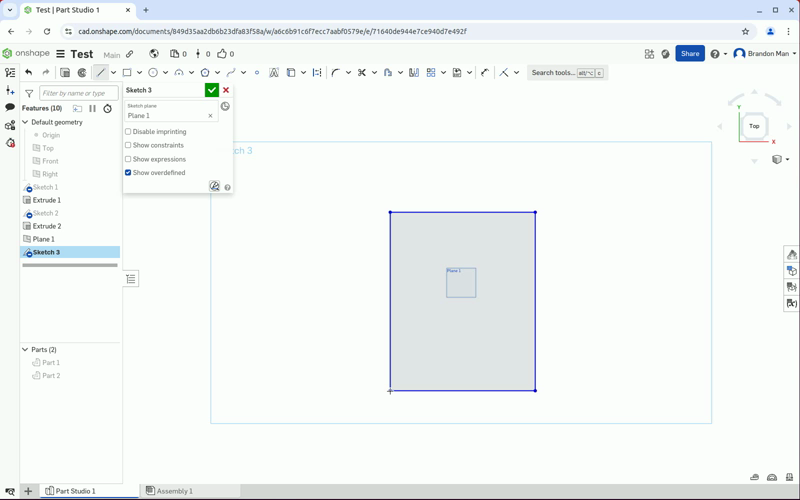
mouse_move(394, 387)
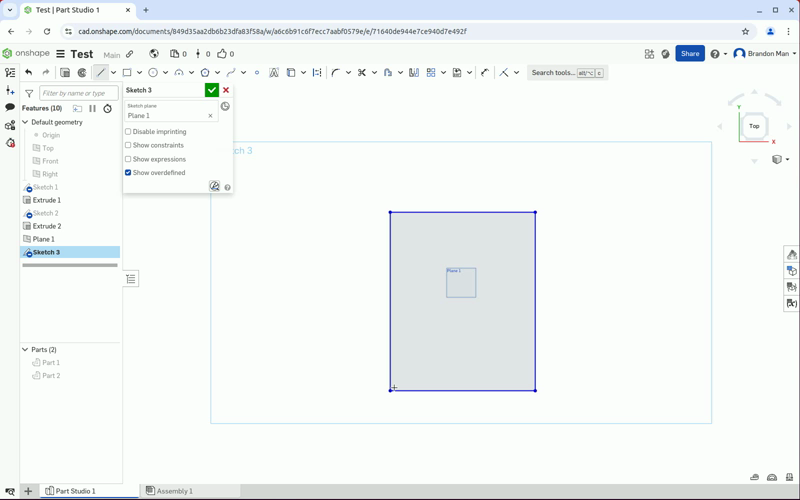
click(394, 387)
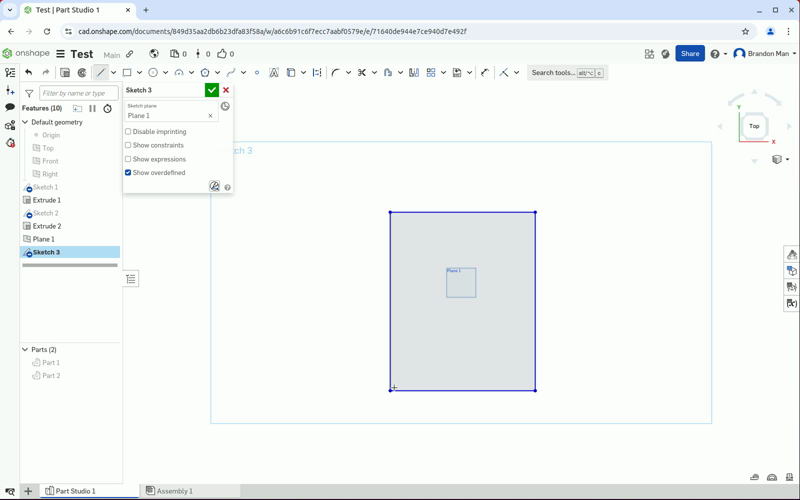
key_up(shift)
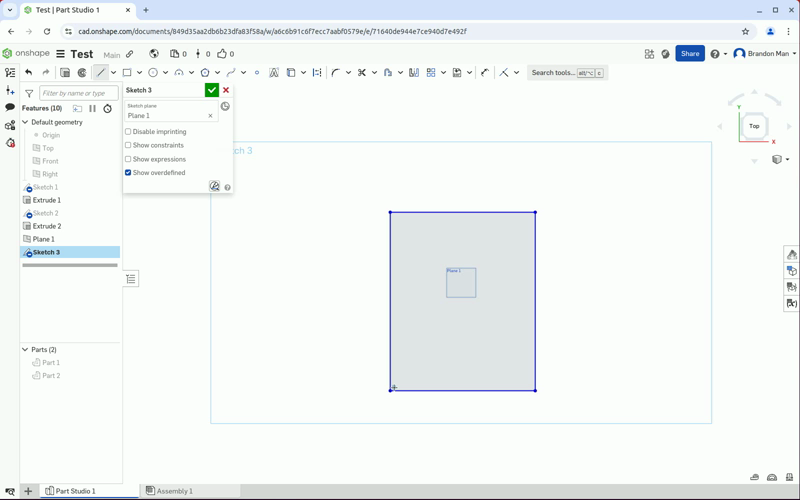
key_down(shift)
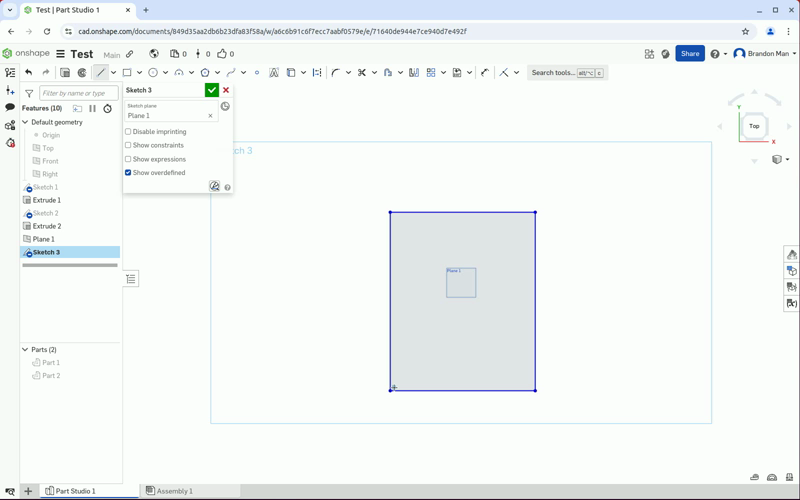
mouse_move(531, 387)
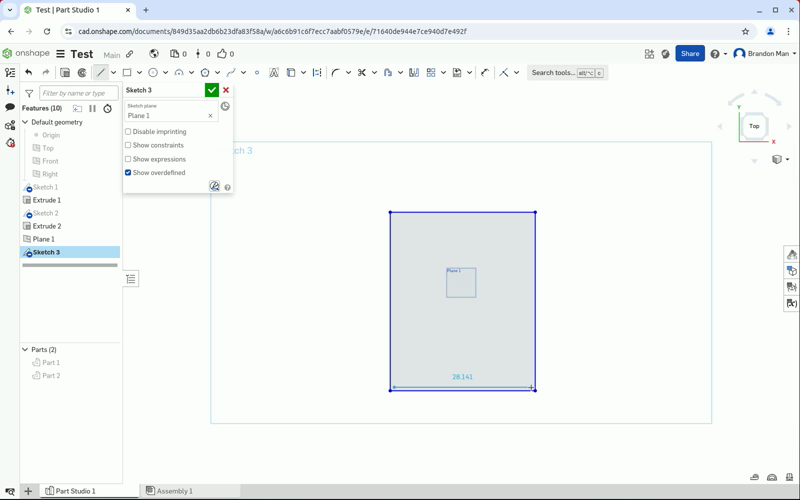
click(531, 387)
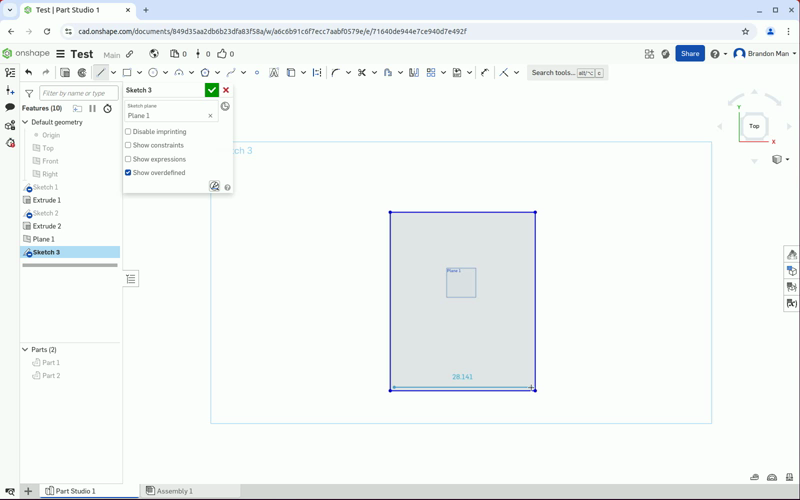
key_up(shift)
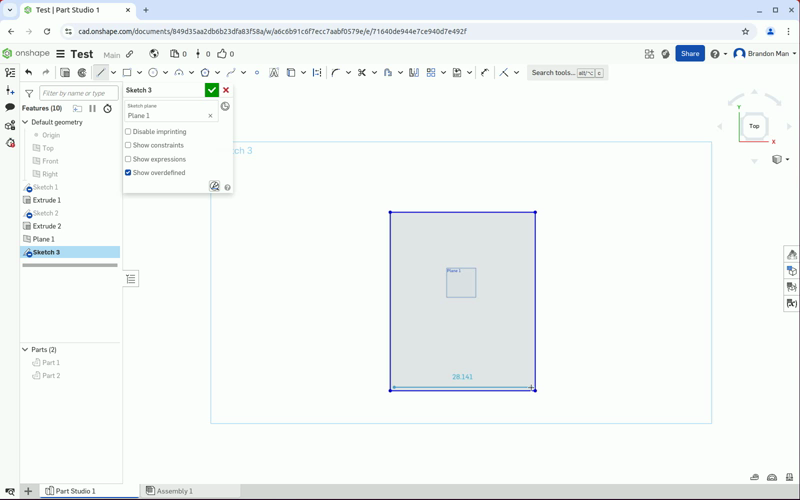
key_down(shift)
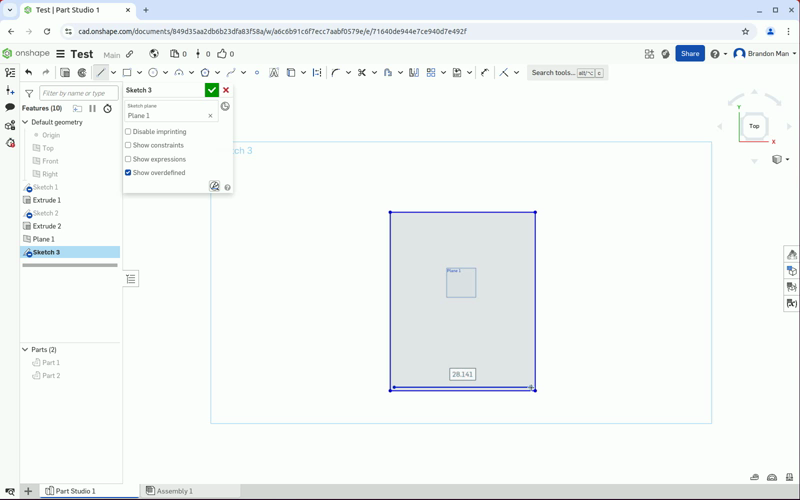
mouse_move(531, 216)
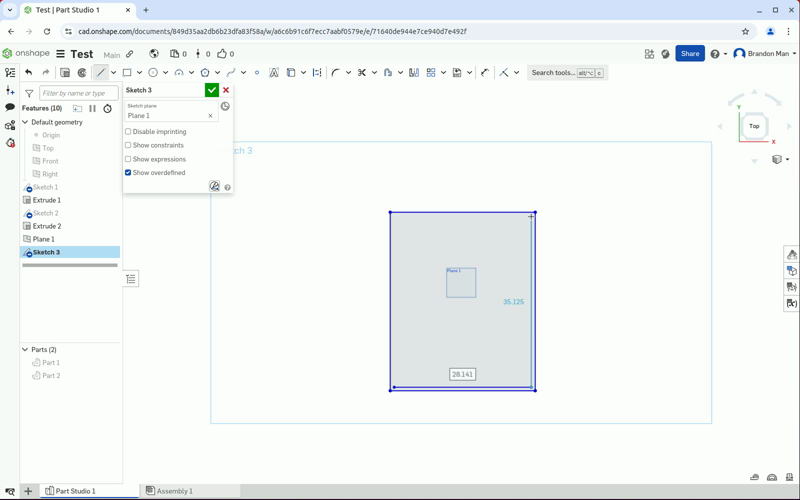
click(531, 216)
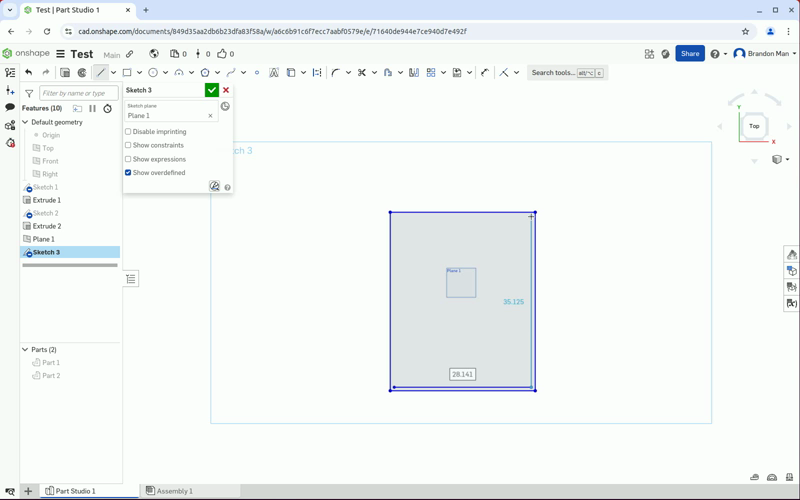
key_up(shift)
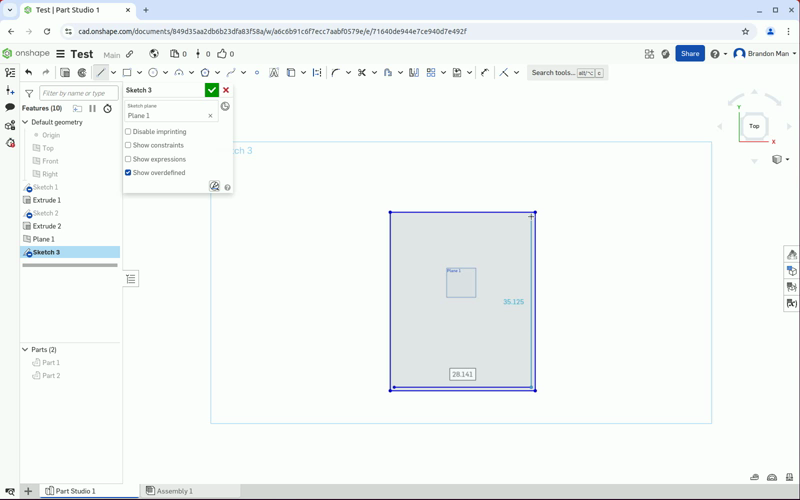
key_down(shift)
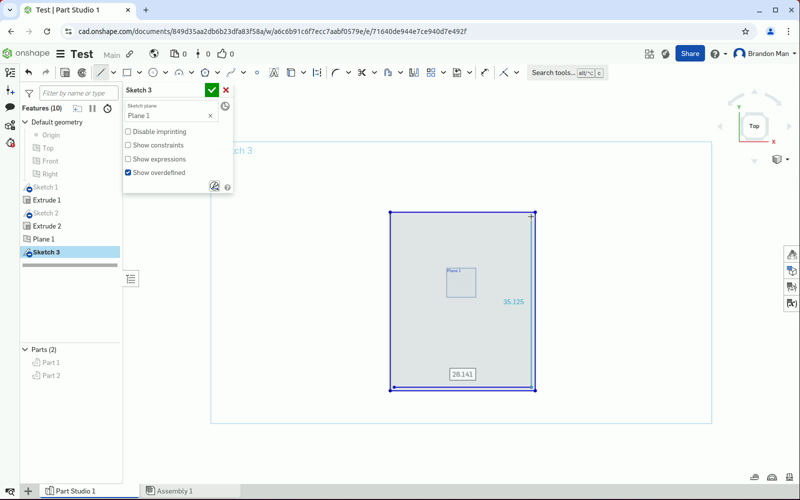
mouse_move(394, 216)
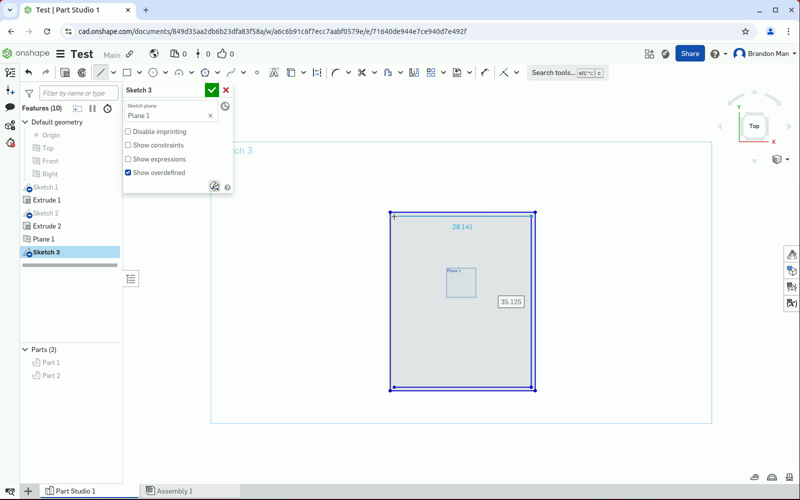
click(394, 216)
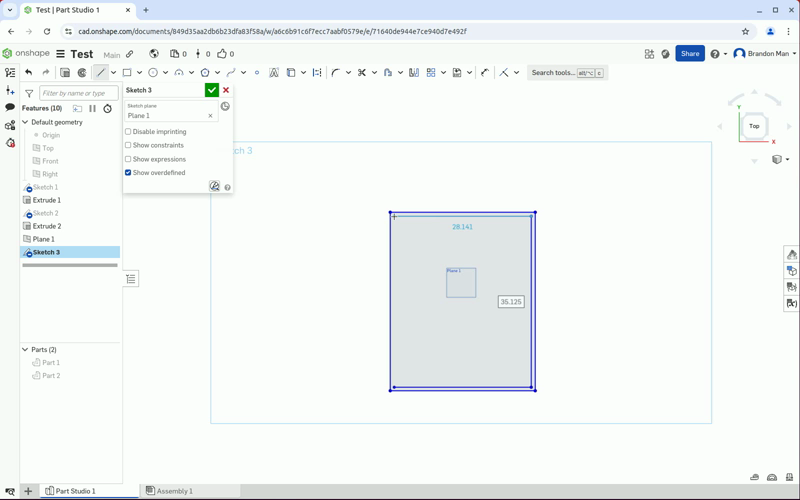
key_up(shift)
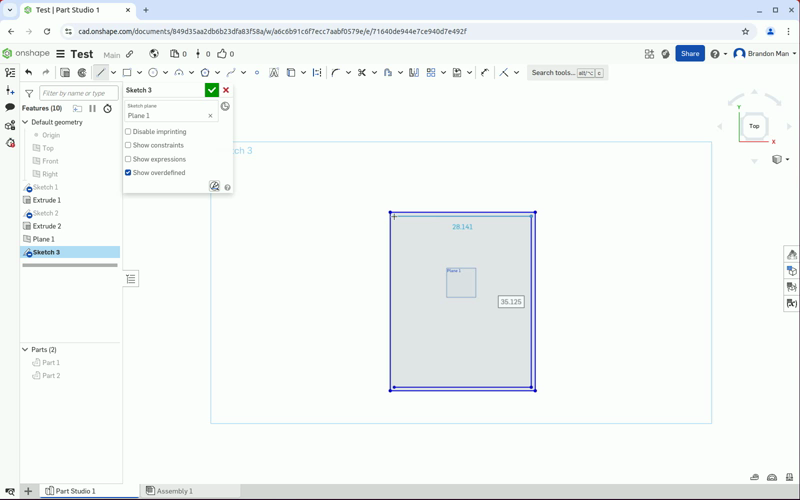
key_down(shift)
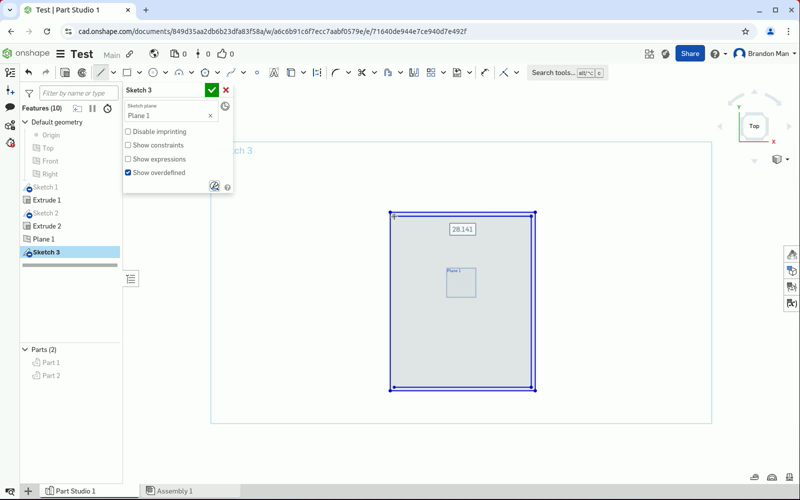
mouse_move(394, 387)
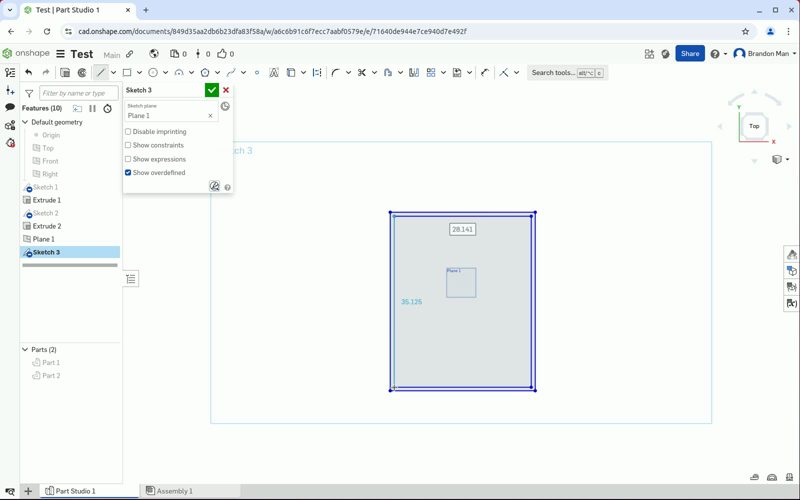
key_up(shift)
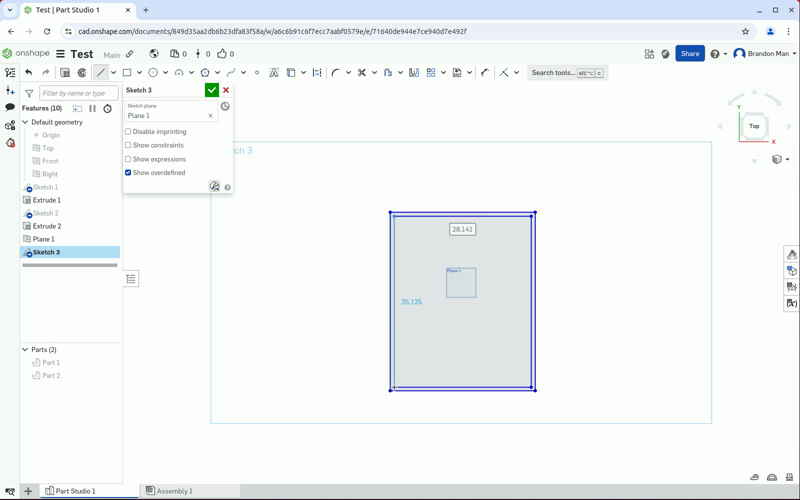
click(394, 387)
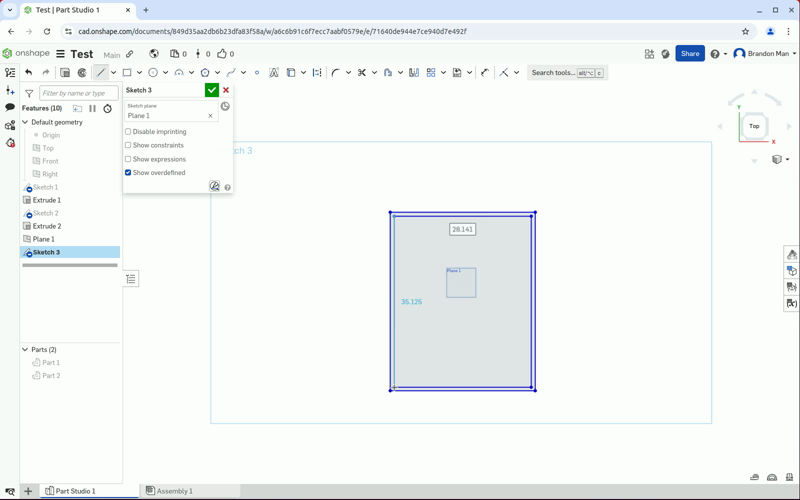
key(esc)
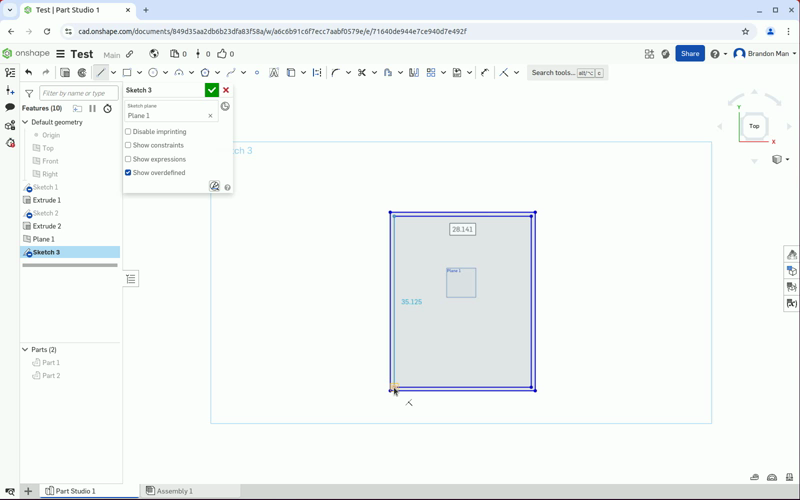
mouse_move(525, 214)
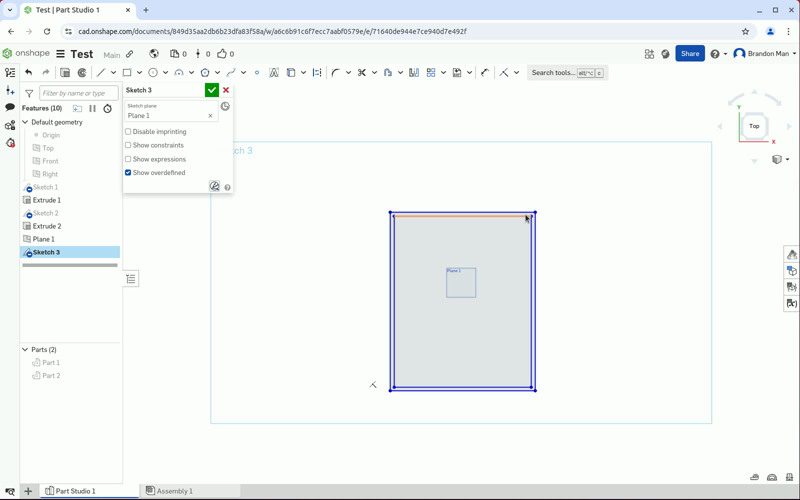
click(525, 214)
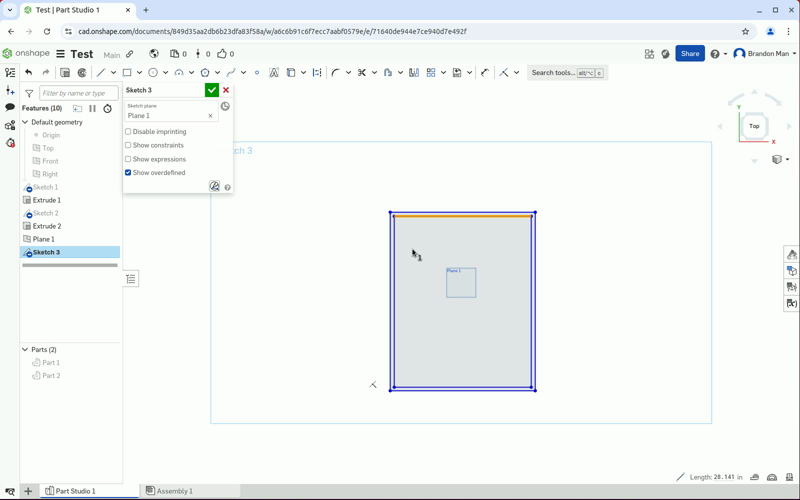
mouse_move(73, 352)
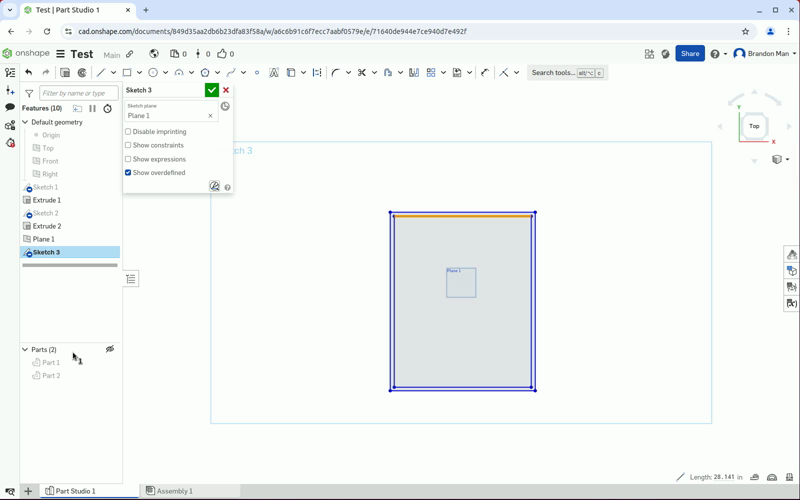
key(shift+y)
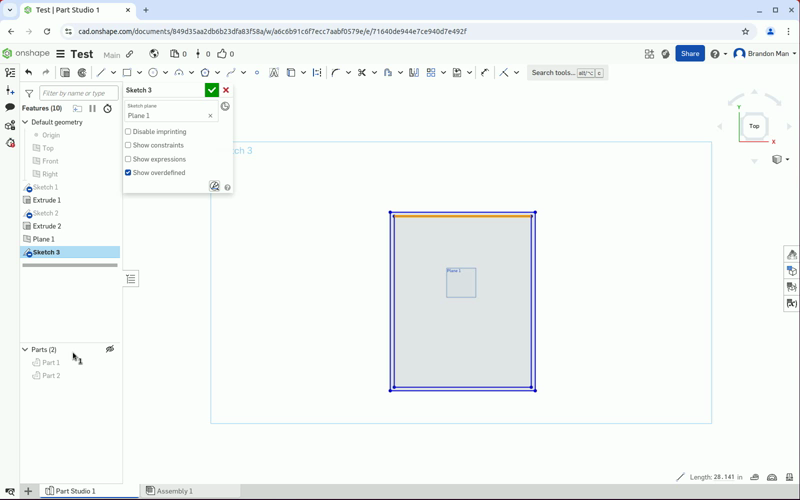
key(shift+e)
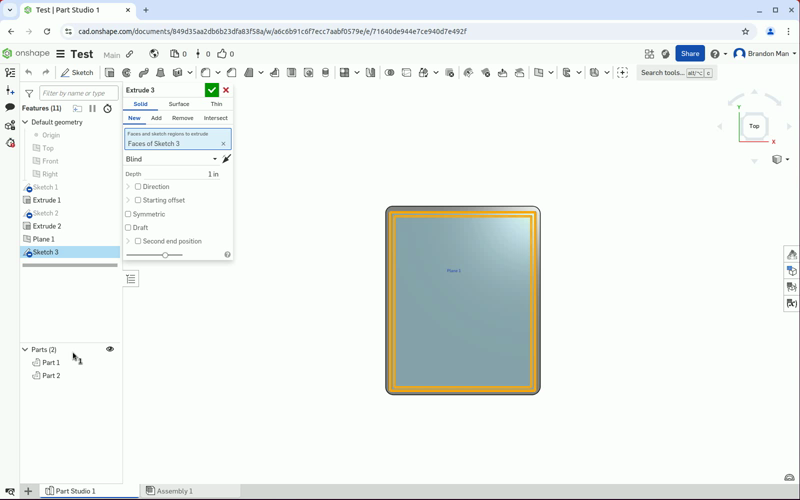
mouse_move(143, 106)
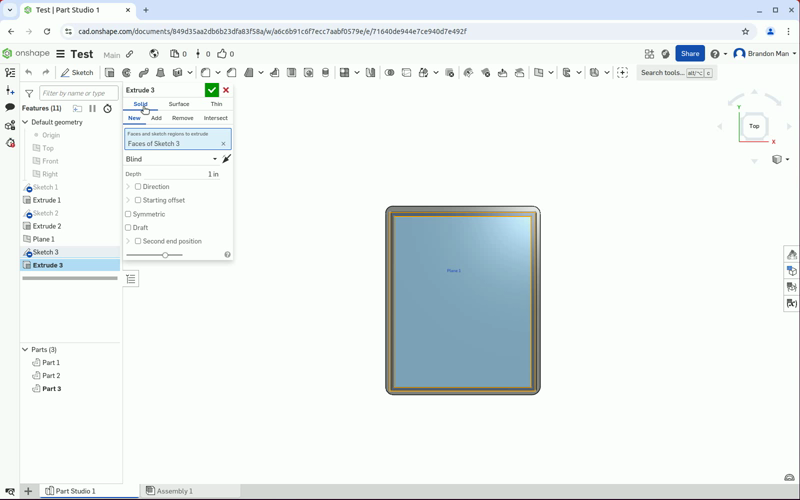
click(143, 106)
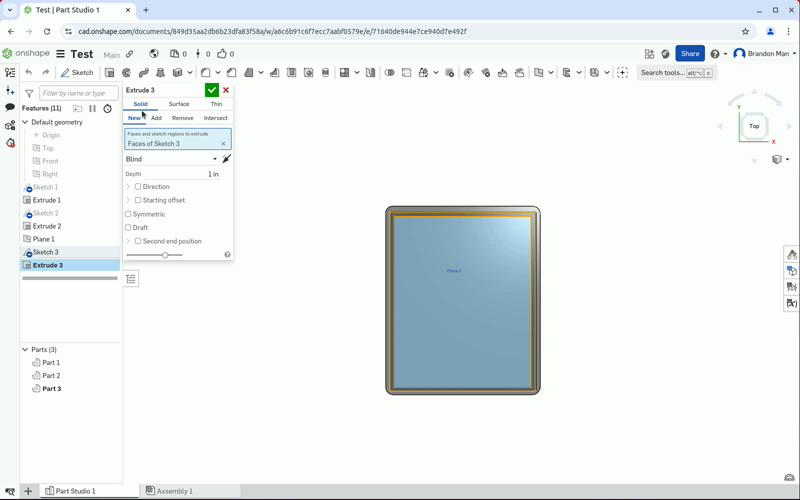
mouse_move(137, 120)
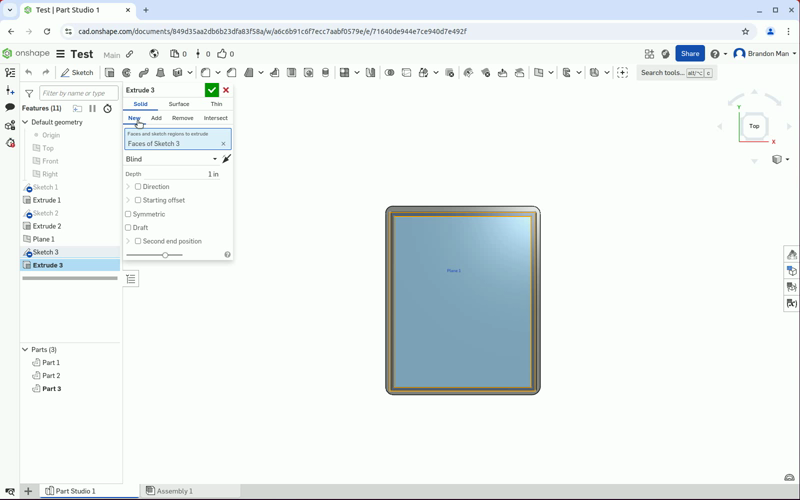
click(137, 120)
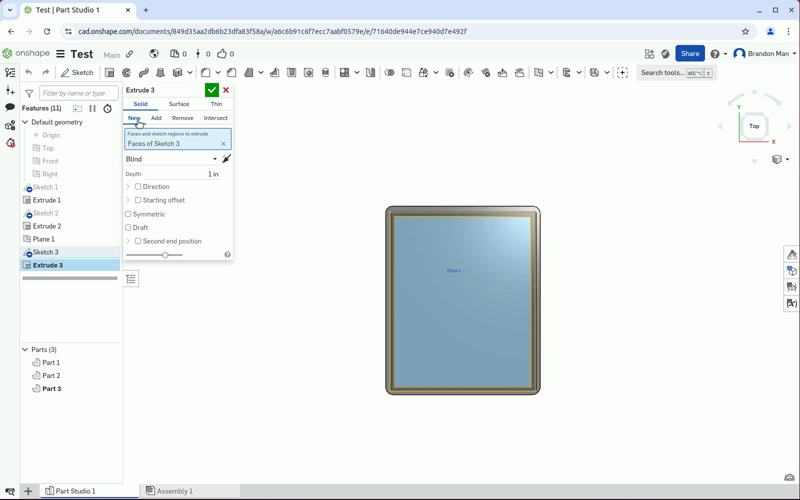
key(tab, 4)
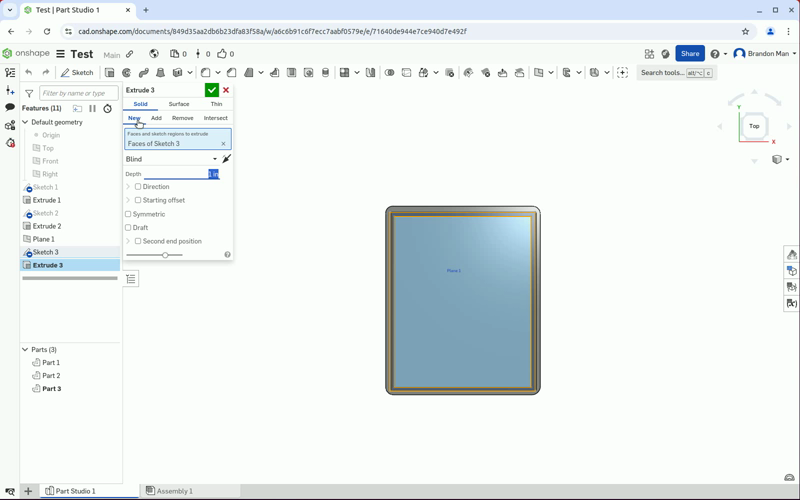
text(1.685)
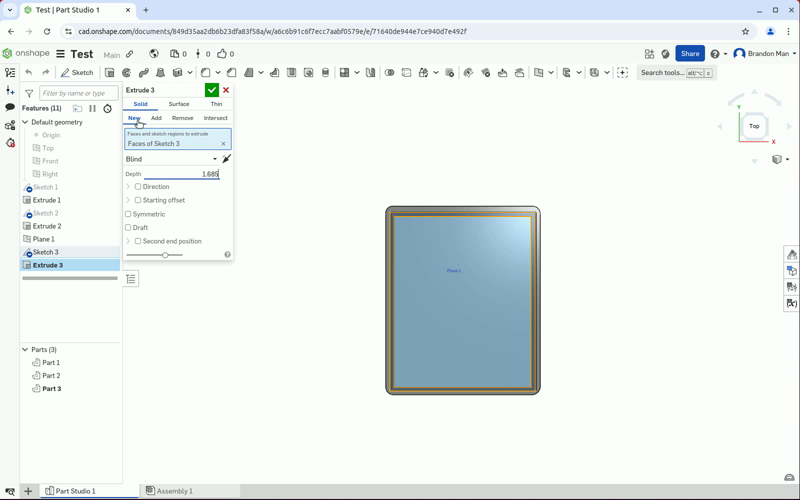
key(enter)
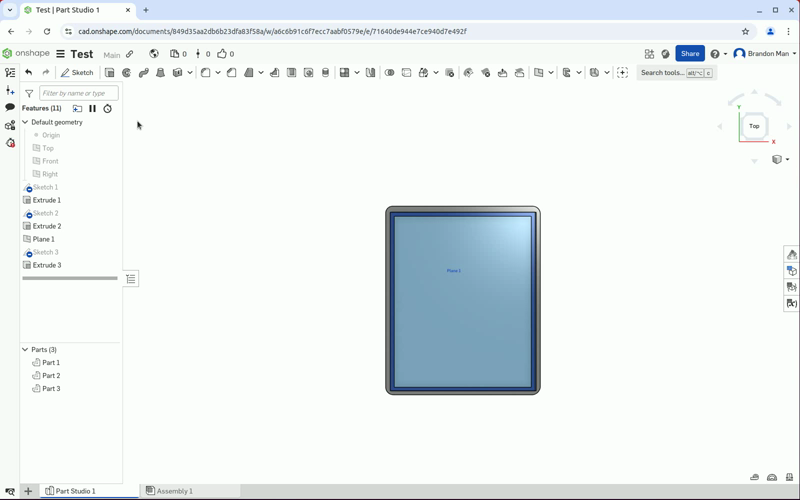
key(shift+h)
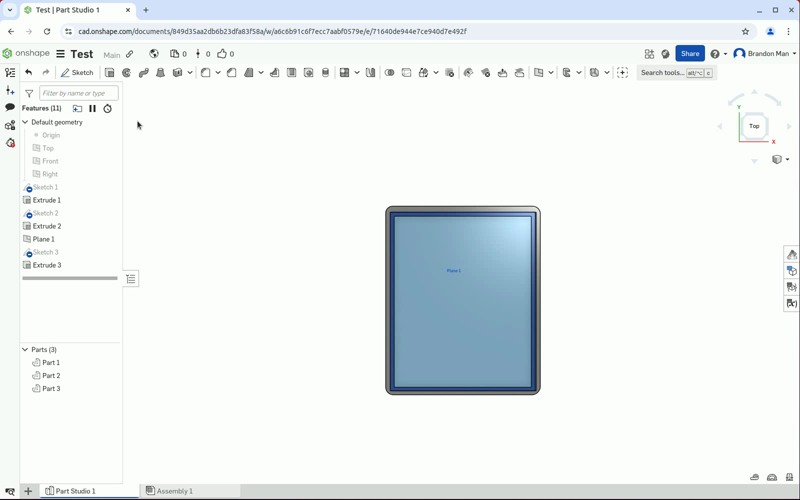
key(shift+h)
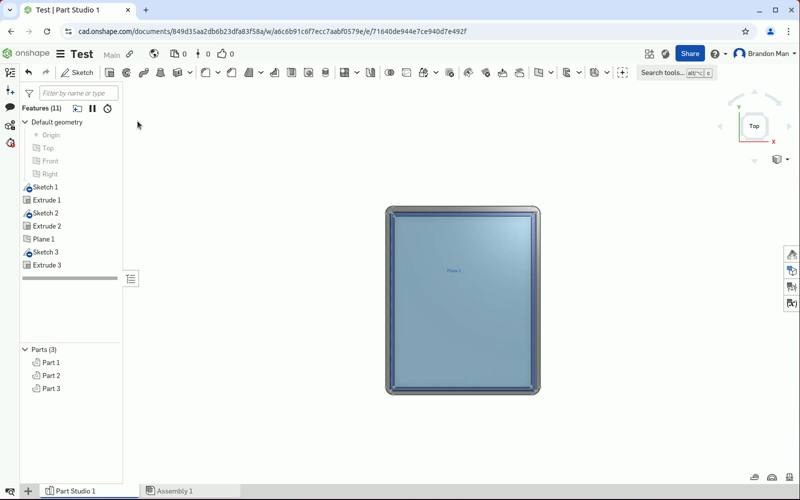
key(shift+7)
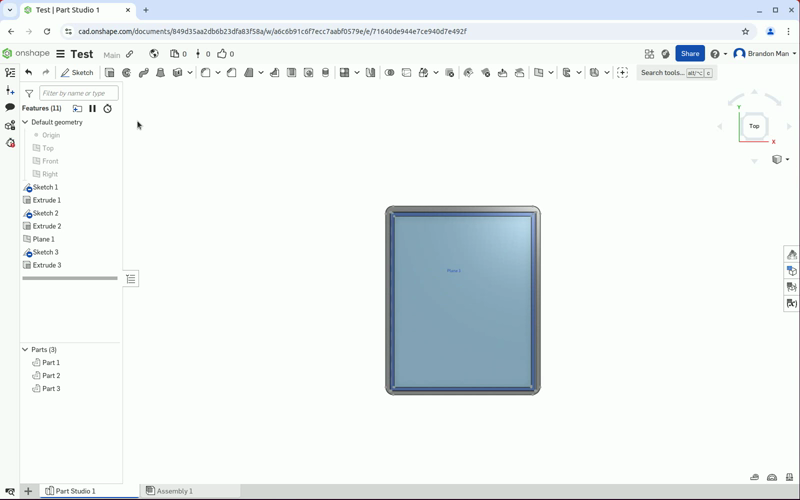
key(up, 3)
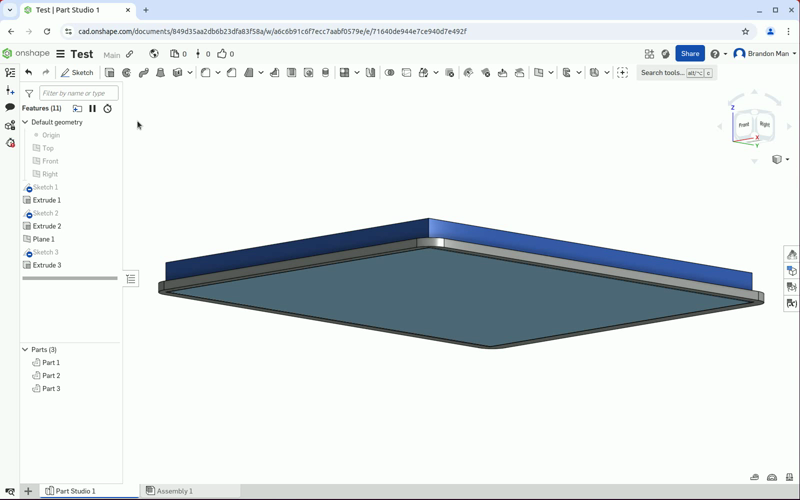
key(left, 3)
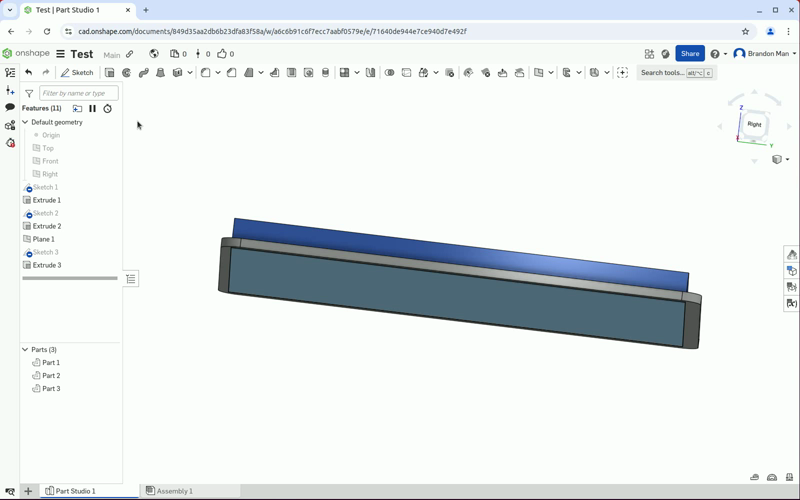
key(right, 3)
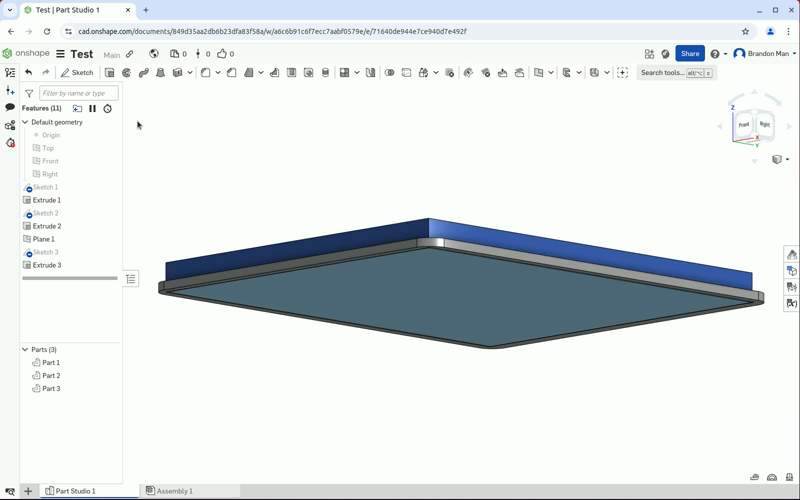
key(down, 3)
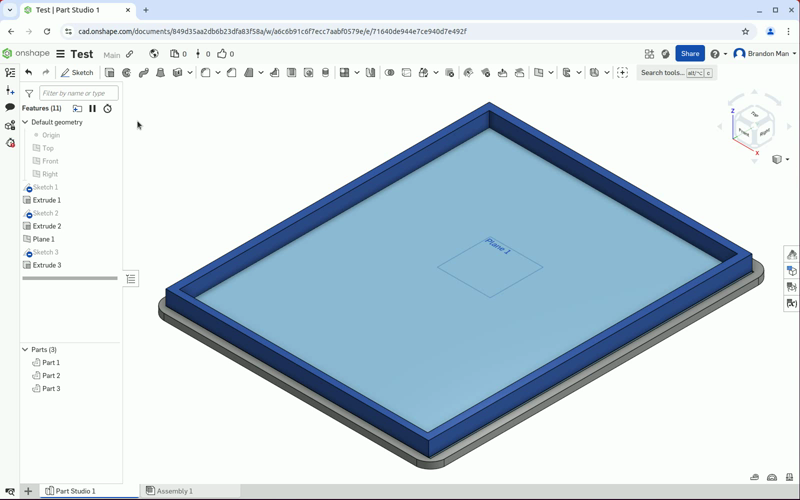
mouse_move(73, 189)
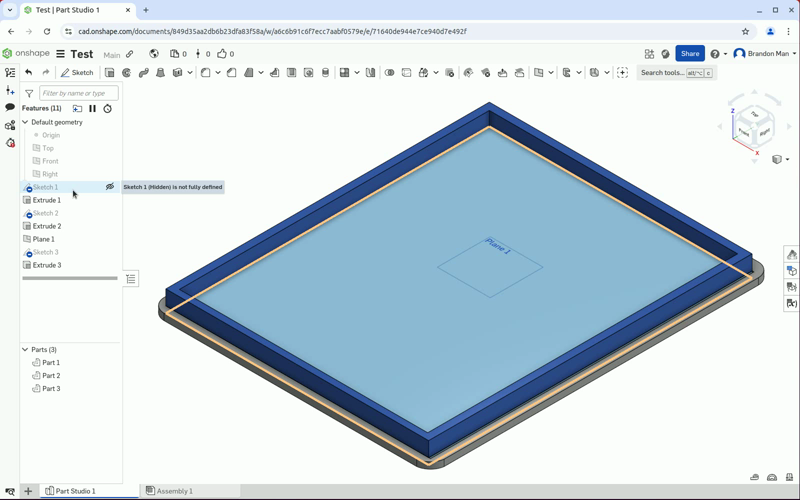
click(73, 189)